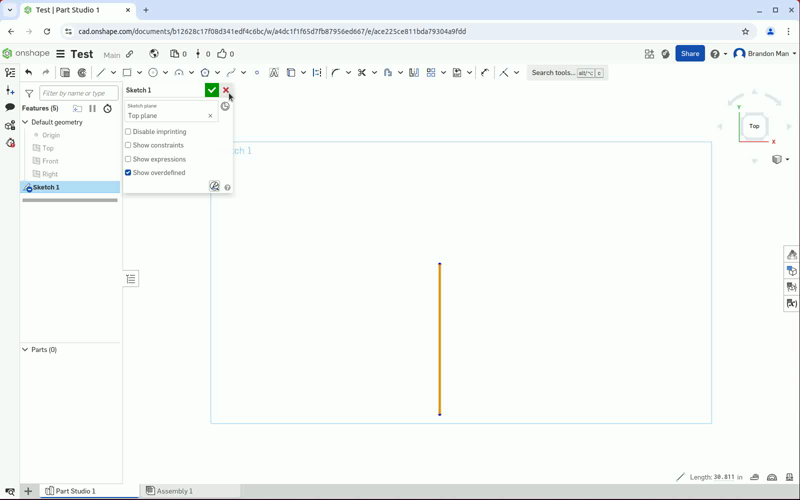
key(shift+h)
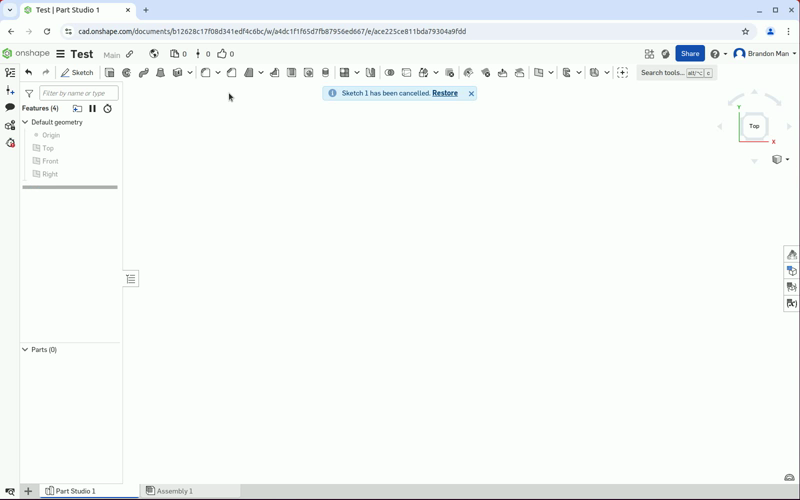
mouse_move(73, 352)
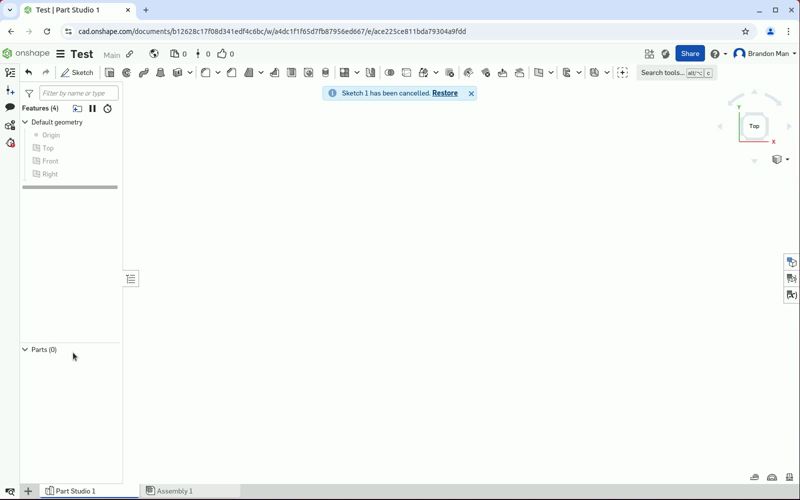
key(y)
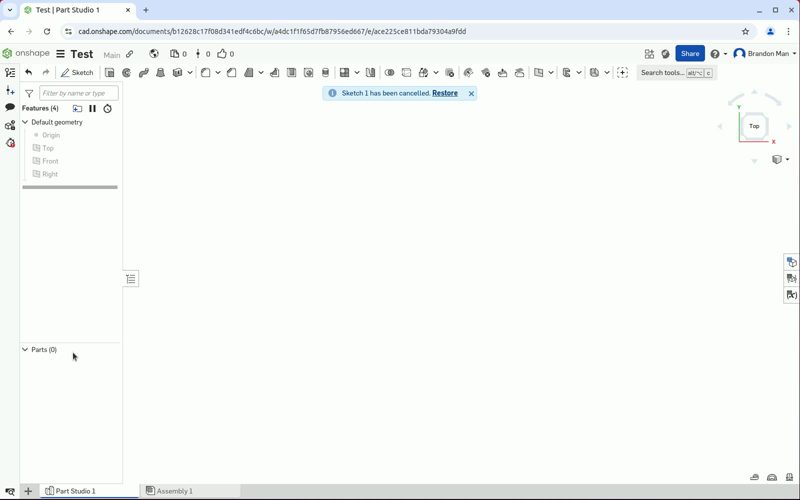
key(shift+p)
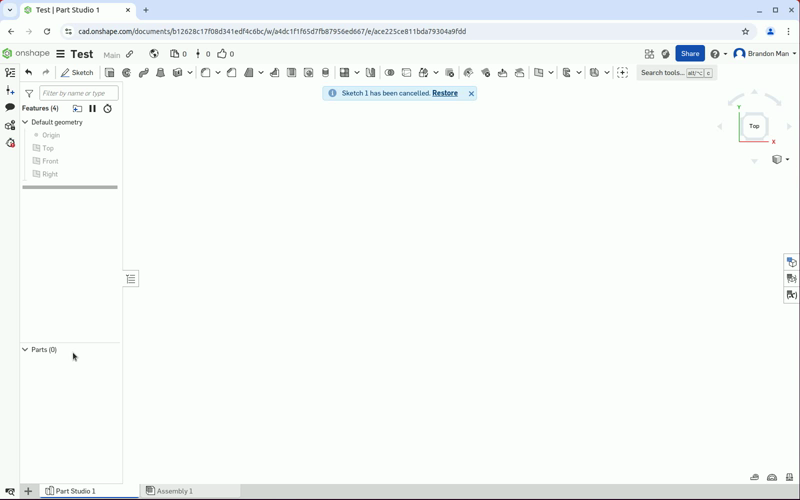
key(space)
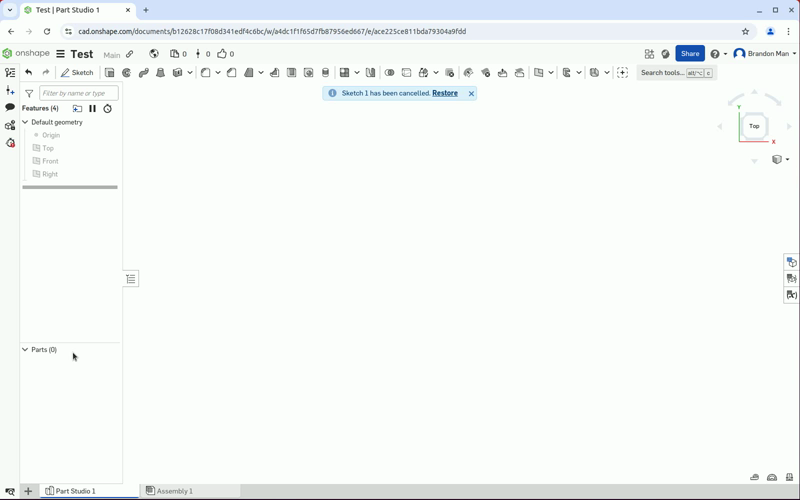
key_down(shift)
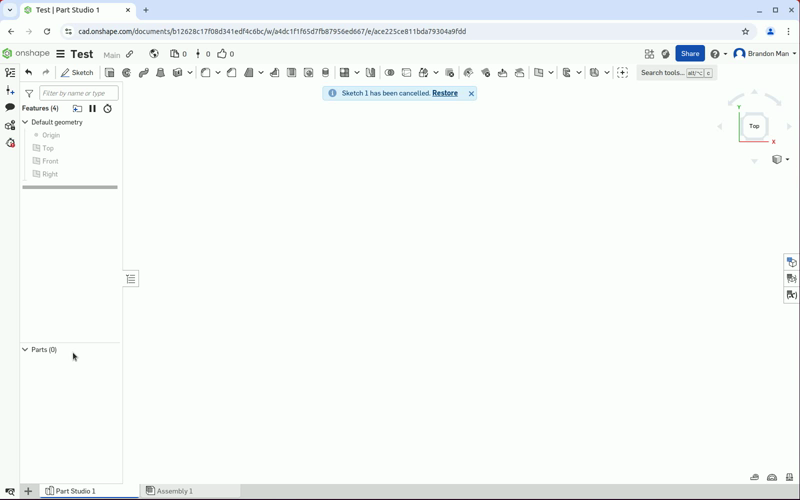
key(up)
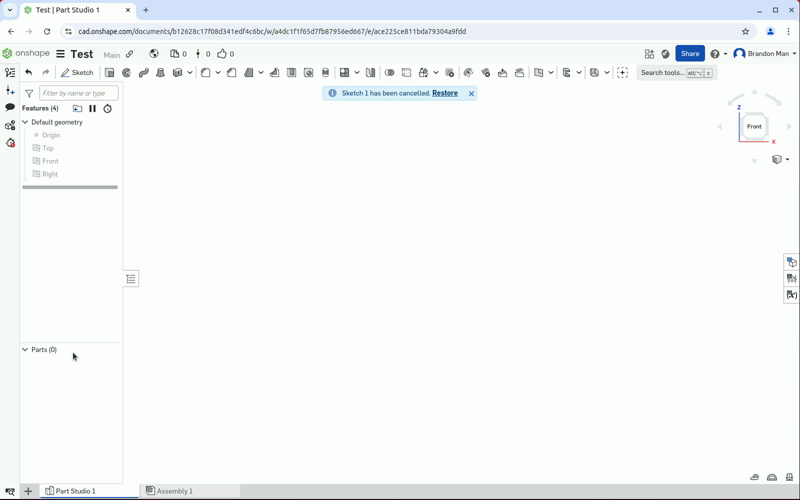
key_up(shift)
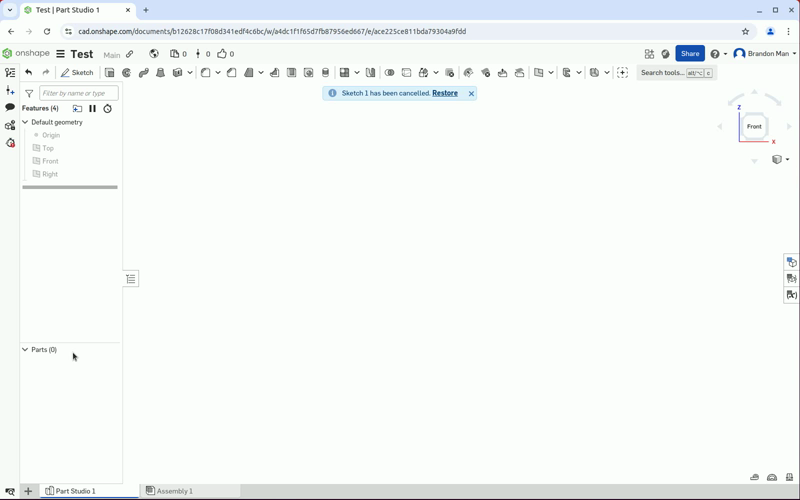
mouse_move(73, 352)
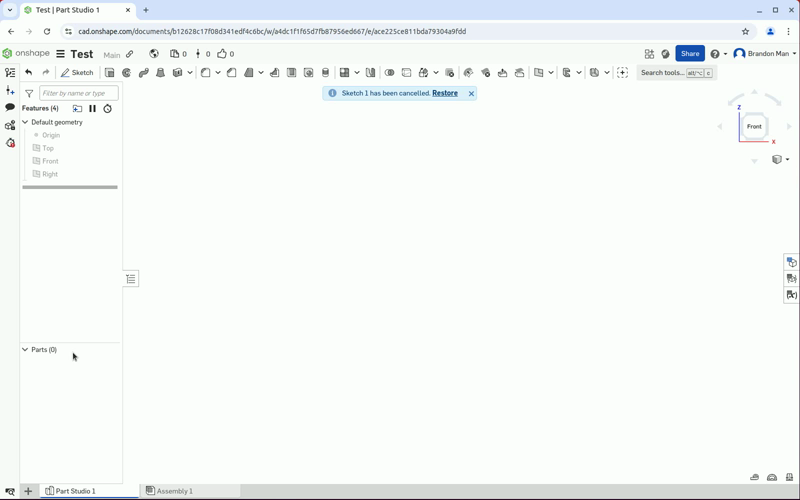
key(shift+y)
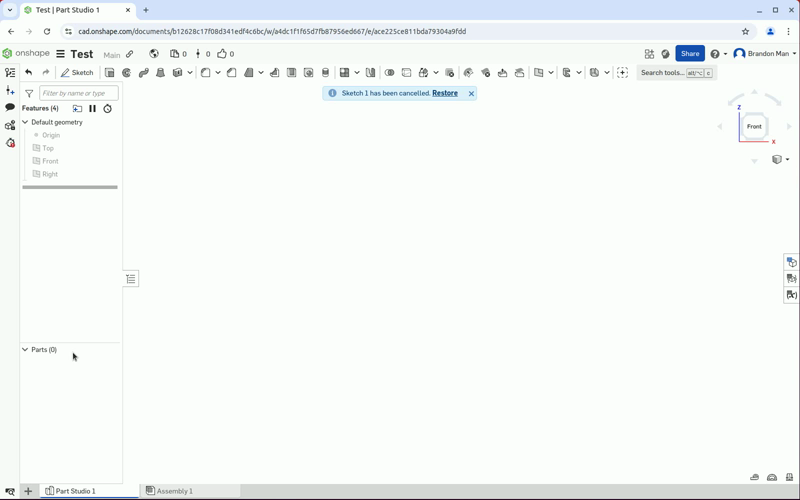
key(shift+s)
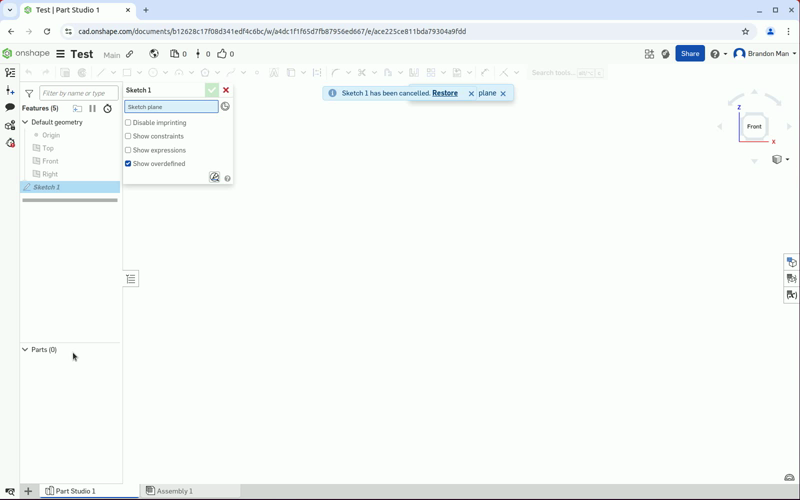
mouse_move(73, 163)
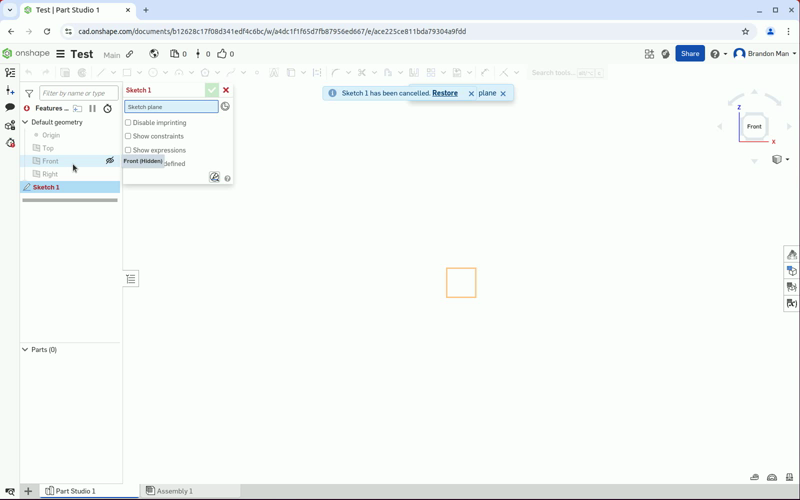
click(73, 163)
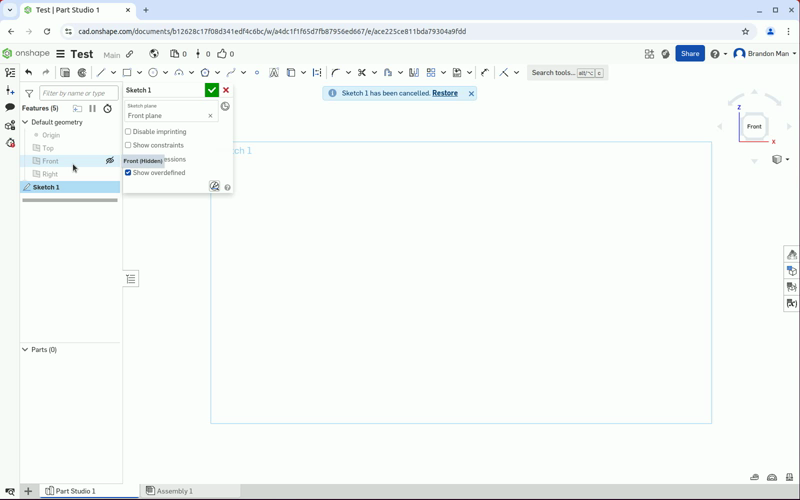
mouse_move(73, 352)
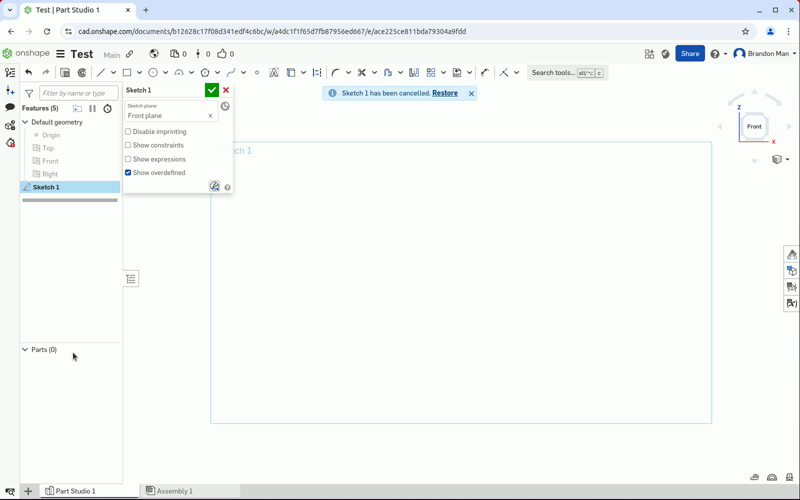
key(y)
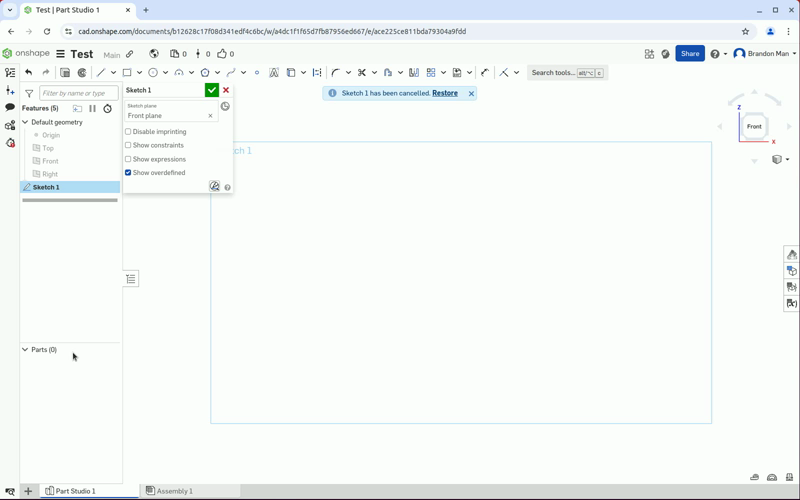
key(l)
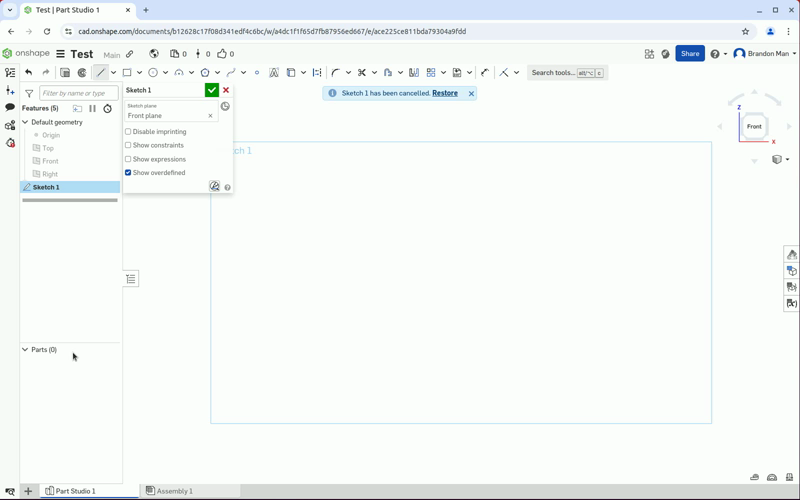
key_down(shift)
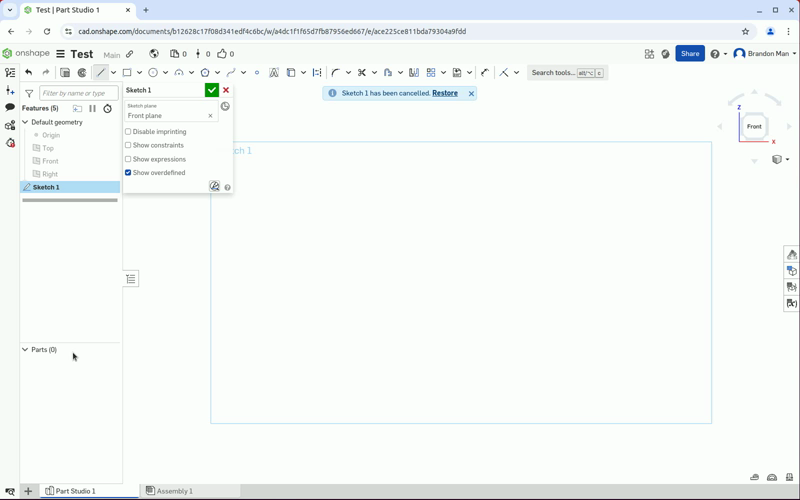
mouse_move(406, 322)
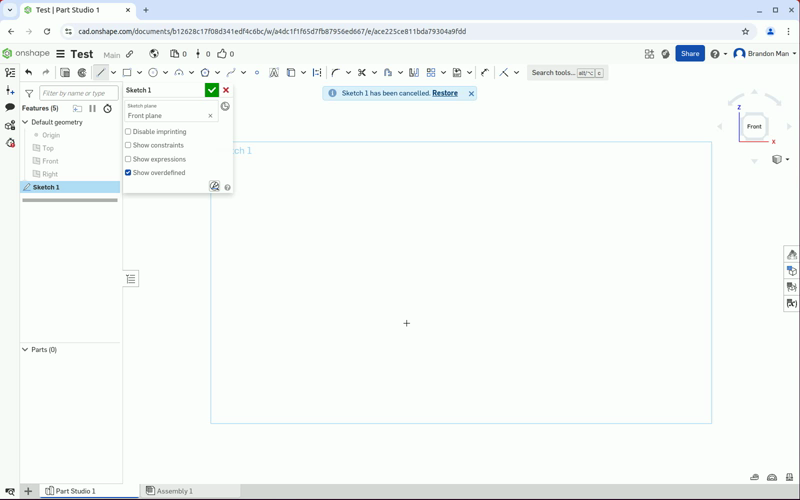
click(406, 322)
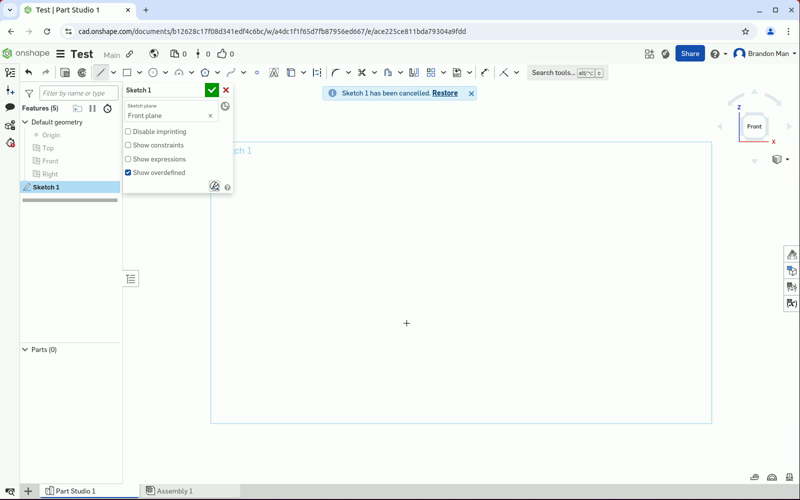
key_up(shift)
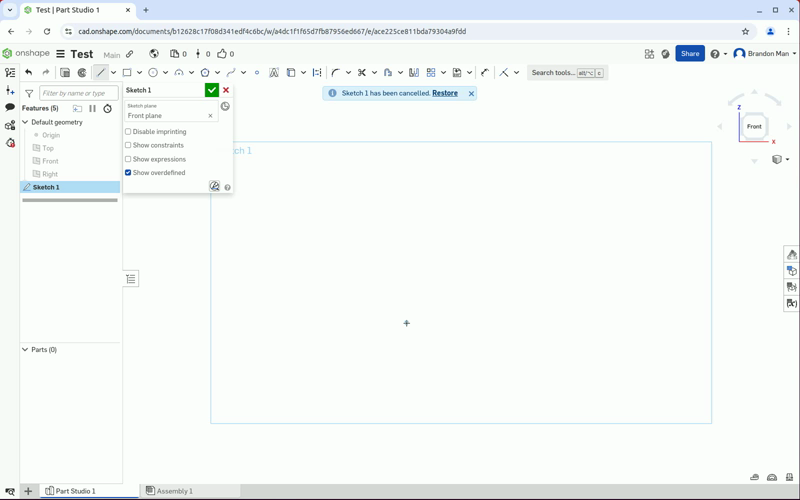
key_down(shift)
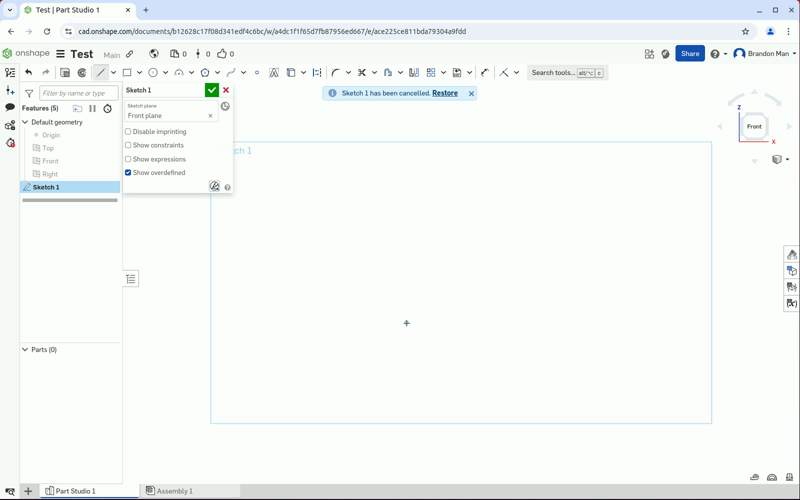
mouse_move(535, 322)
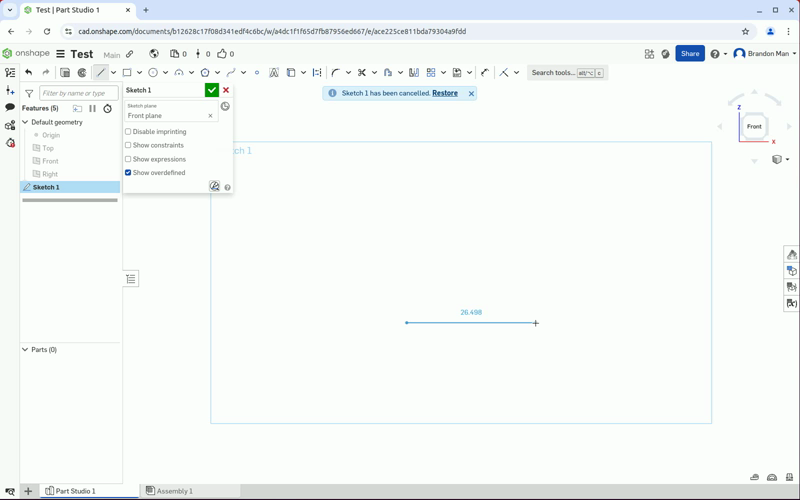
click(535, 322)
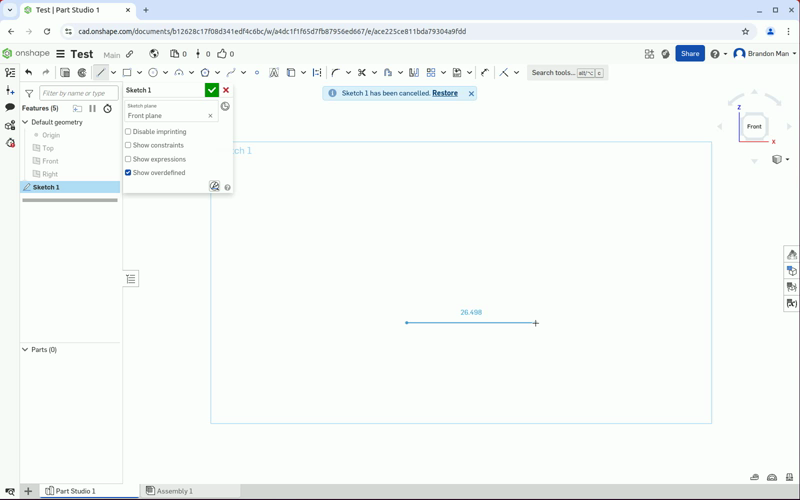
key_up(shift)
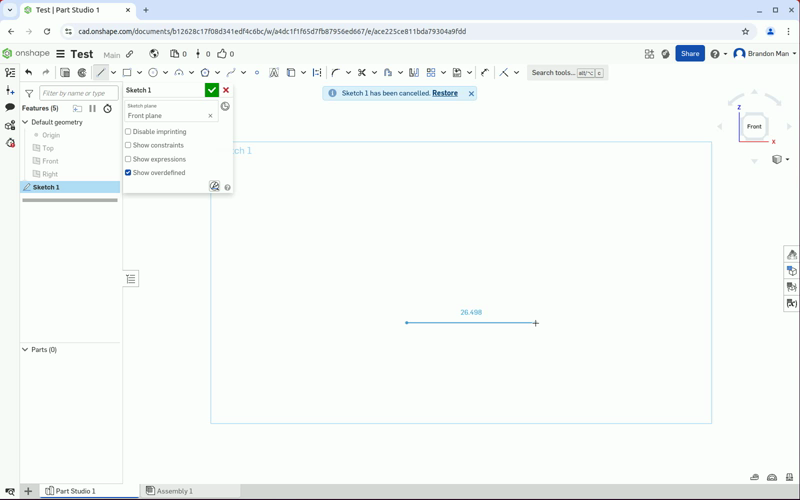
key_down(shift)
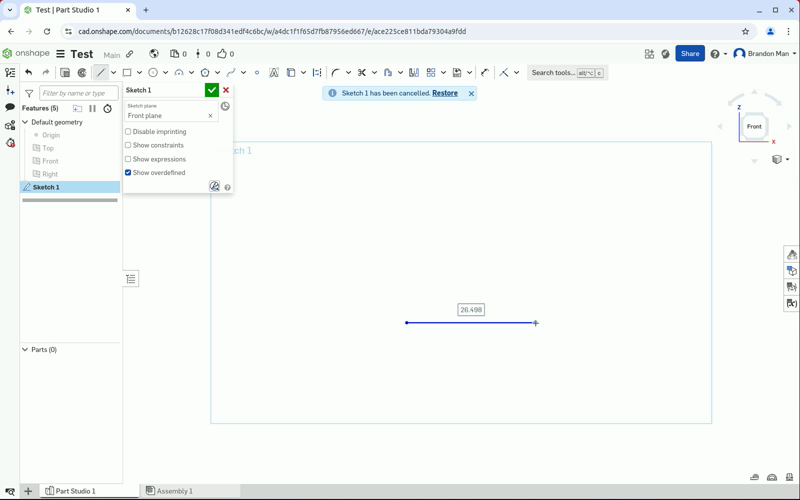
mouse_move(535, 226)
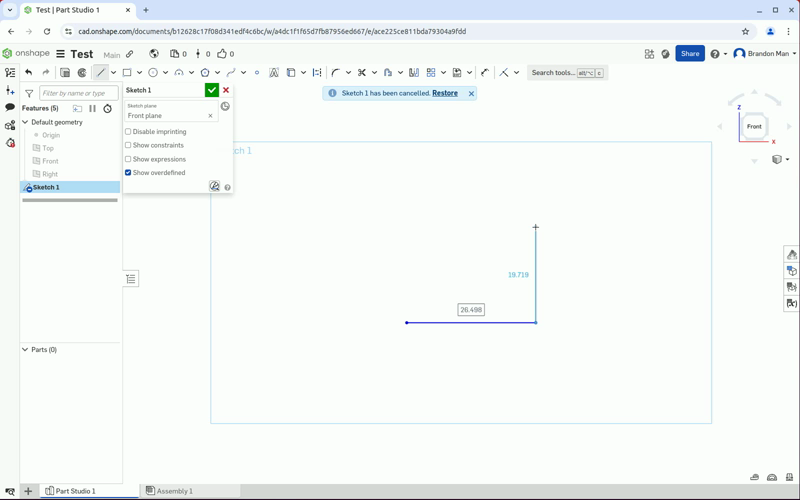
click(535, 226)
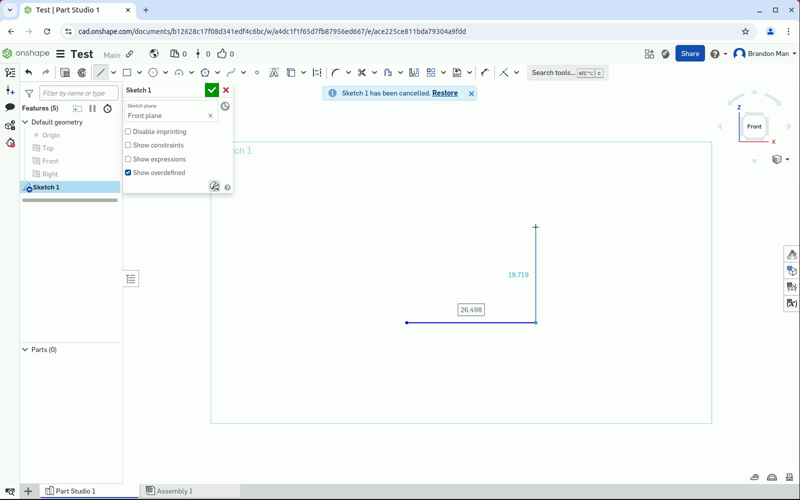
key_up(shift)
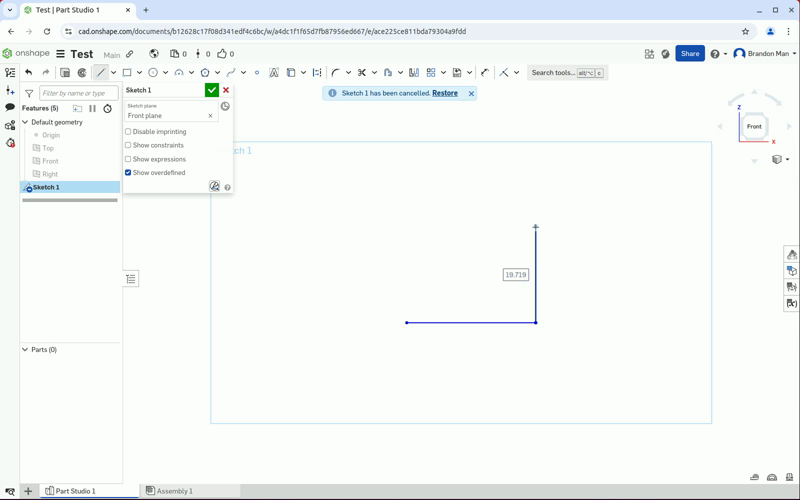
key_down(shift)
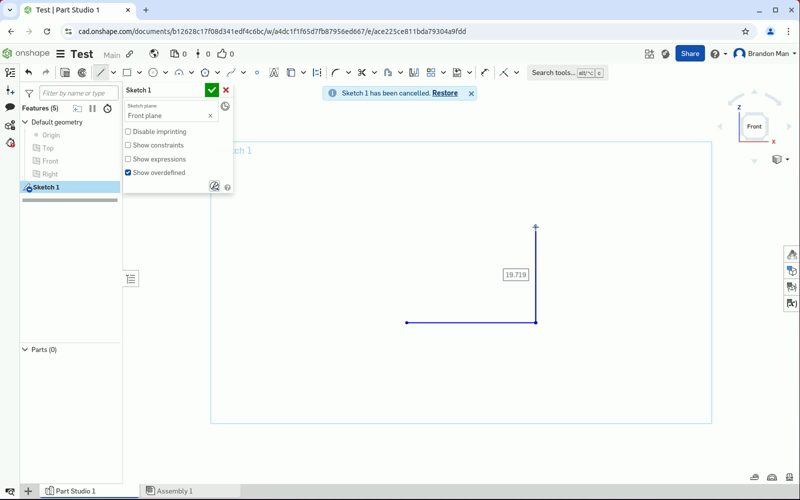
mouse_move(406, 226)
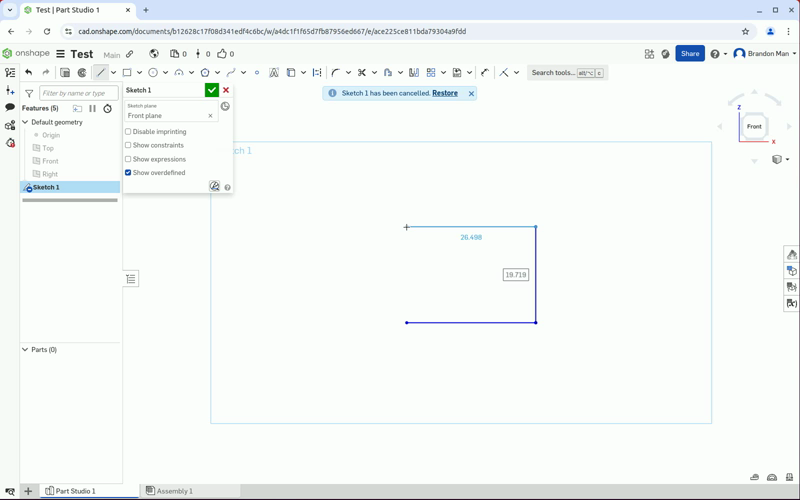
click(406, 226)
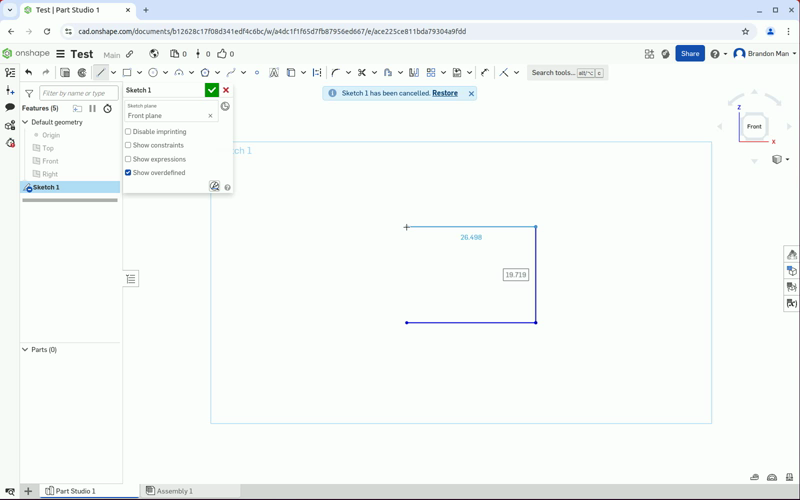
key_up(shift)
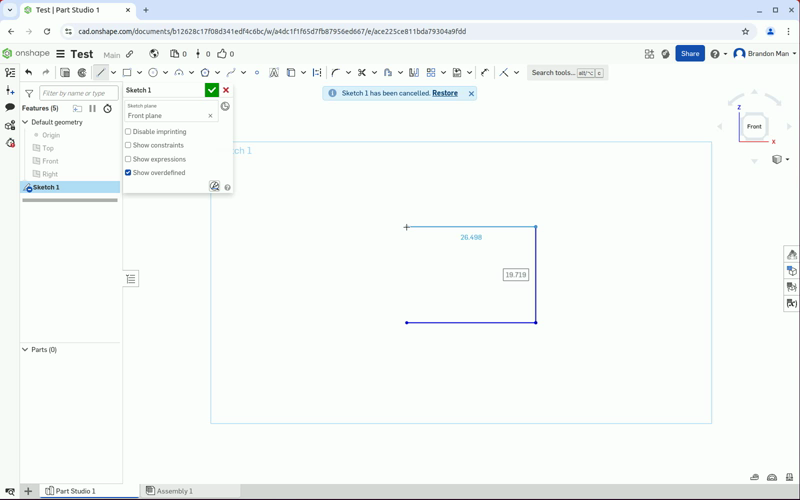
key_down(shift)
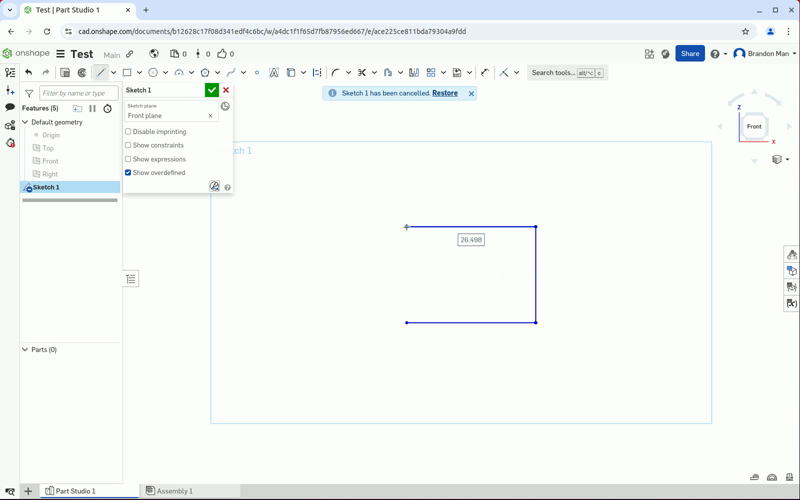
mouse_move(406, 322)
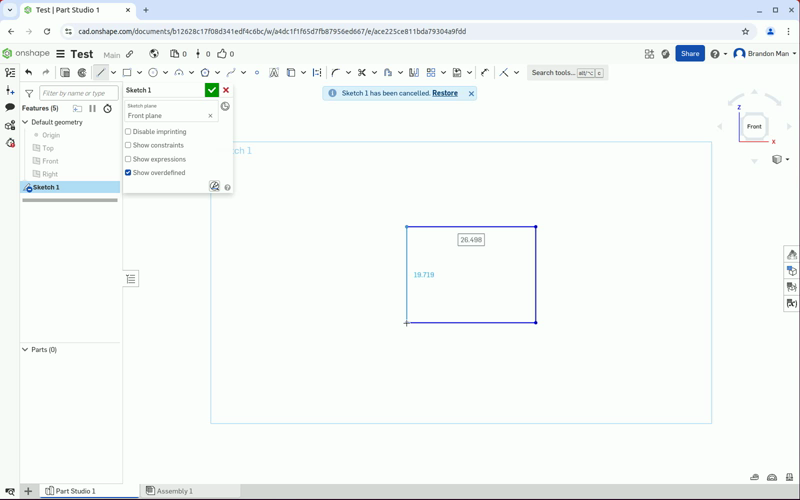
key_up(shift)
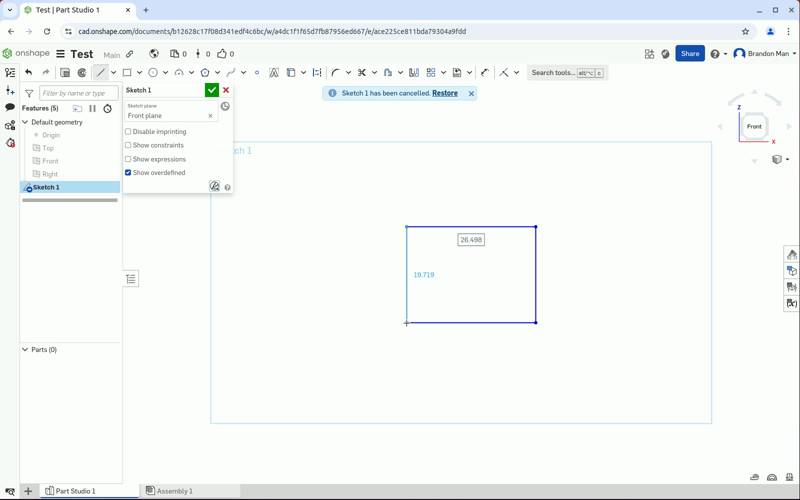
click(406, 322)
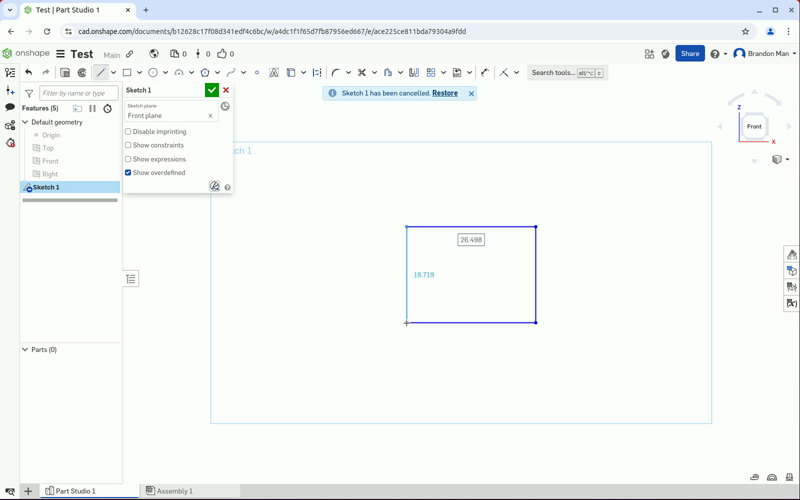
key(esc)
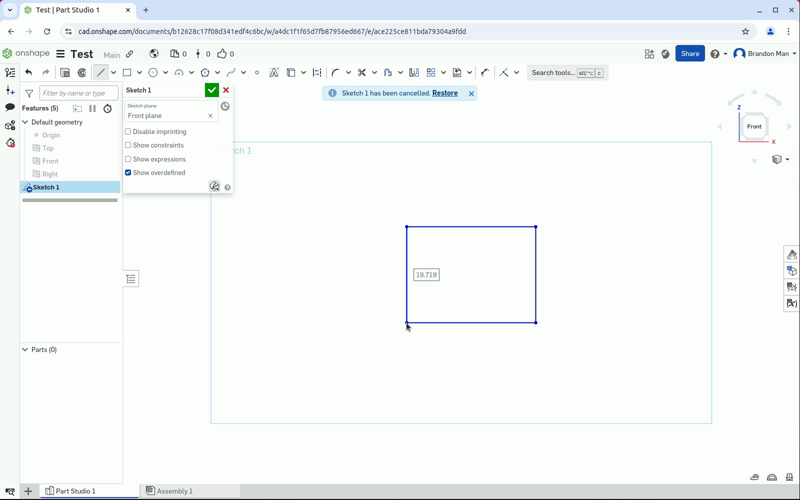
mouse_move(430, 284)
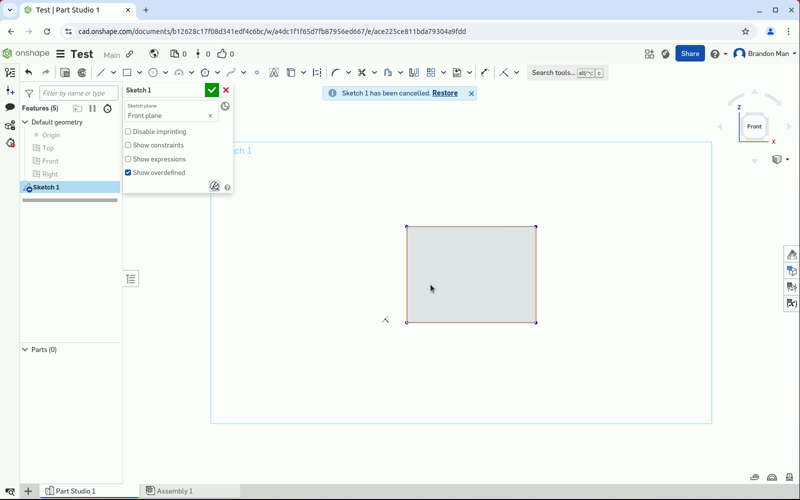
click(430, 284)
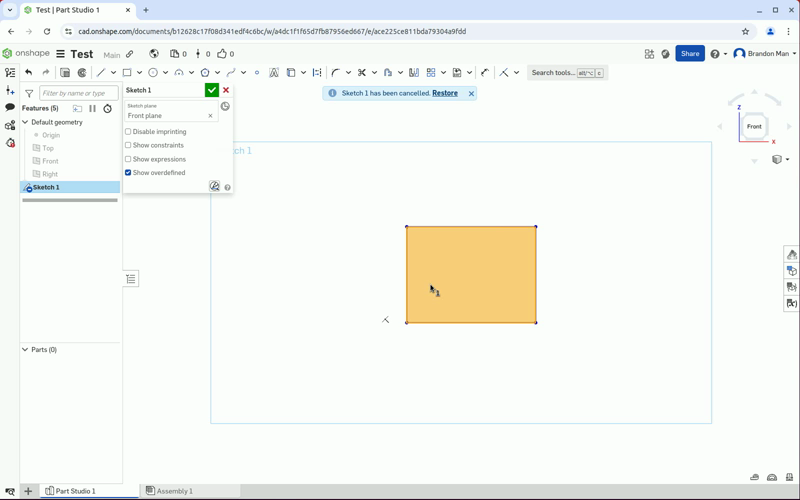
mouse_move(73, 352)
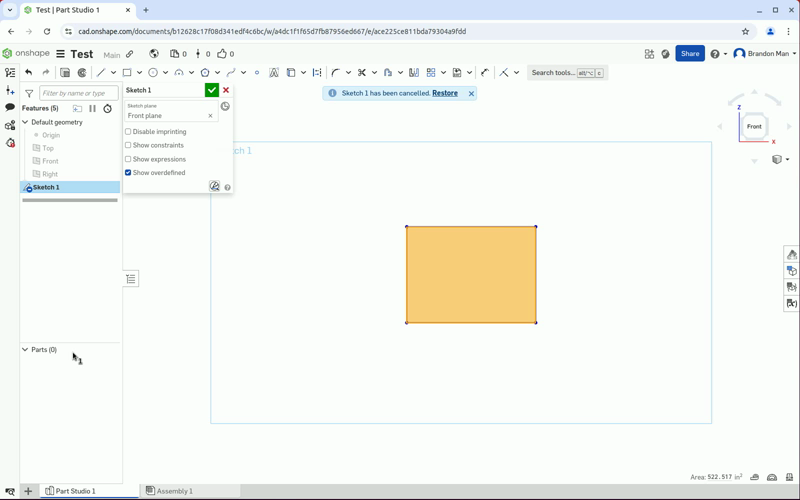
key(shift+y)
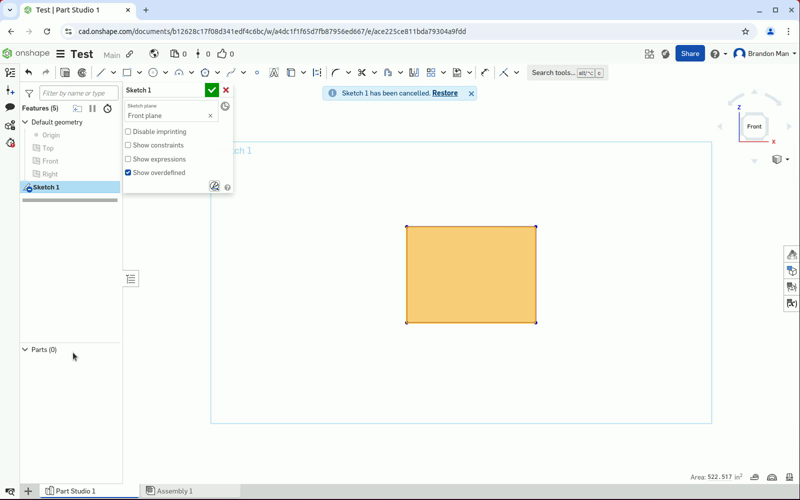
key(shift+e)
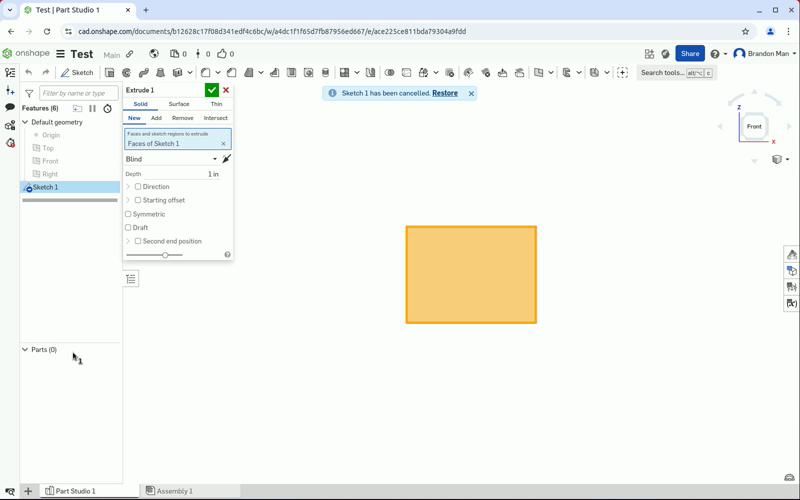
mouse_move(143, 106)
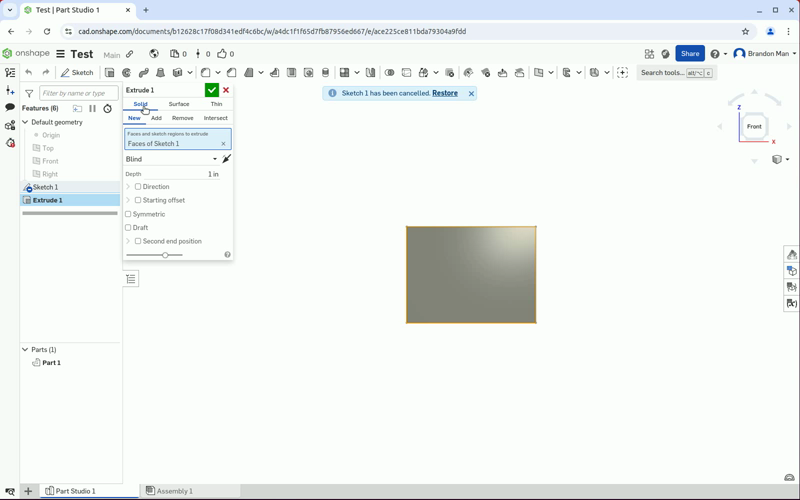
click(143, 106)
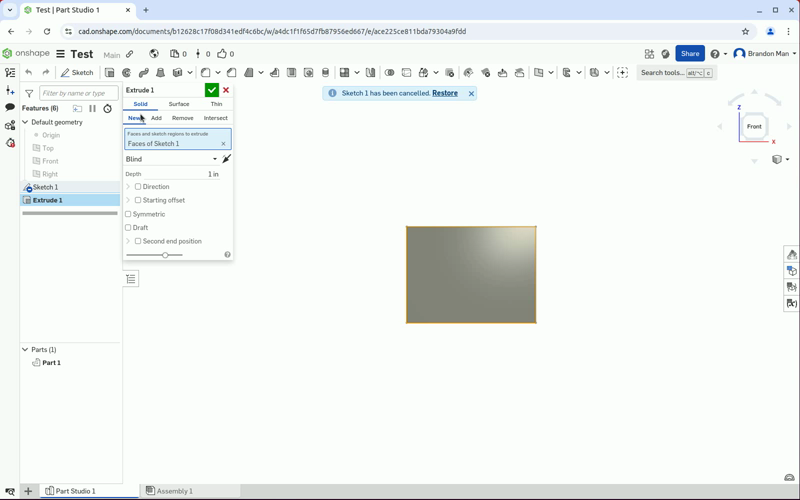
mouse_move(137, 120)
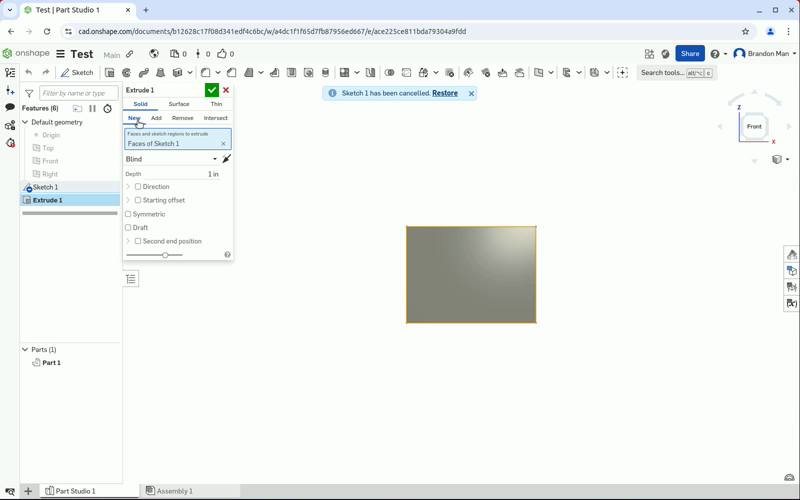
click(137, 120)
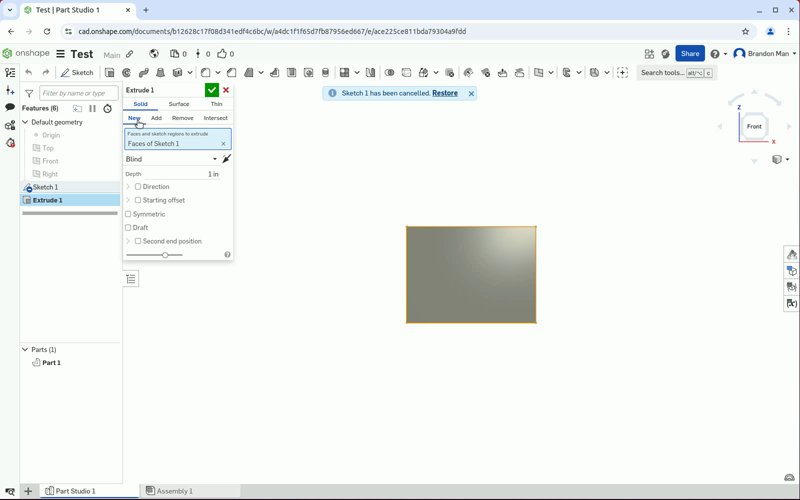
key(tab, 4)
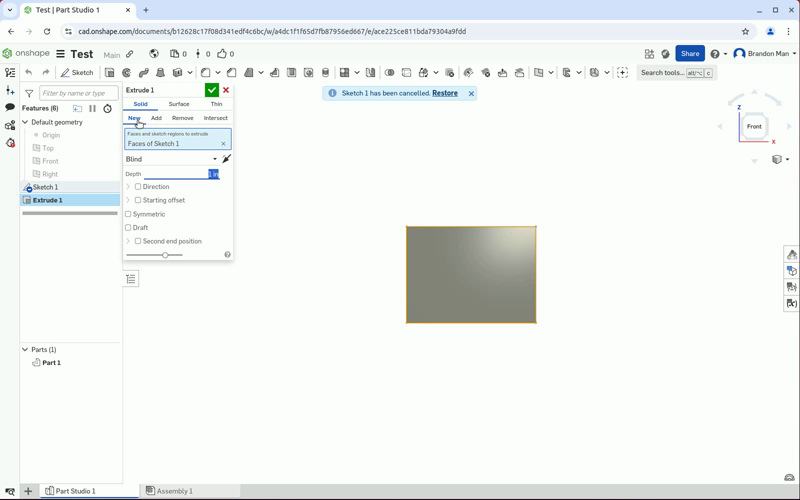
text(3.37)
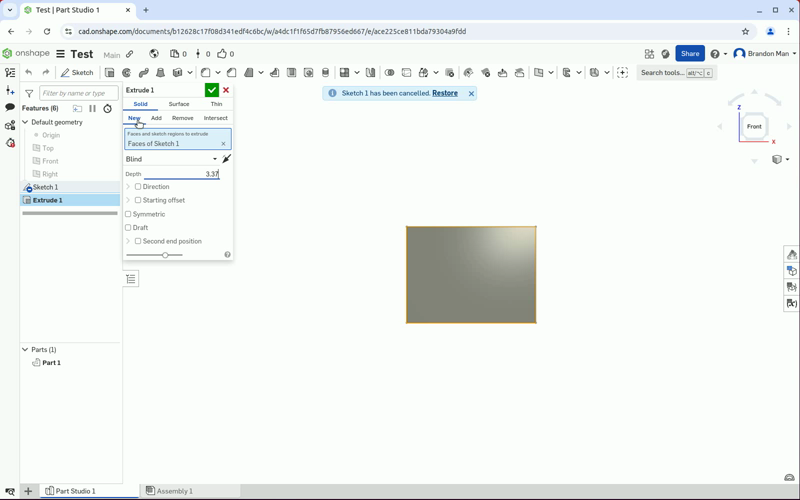
key(enter)
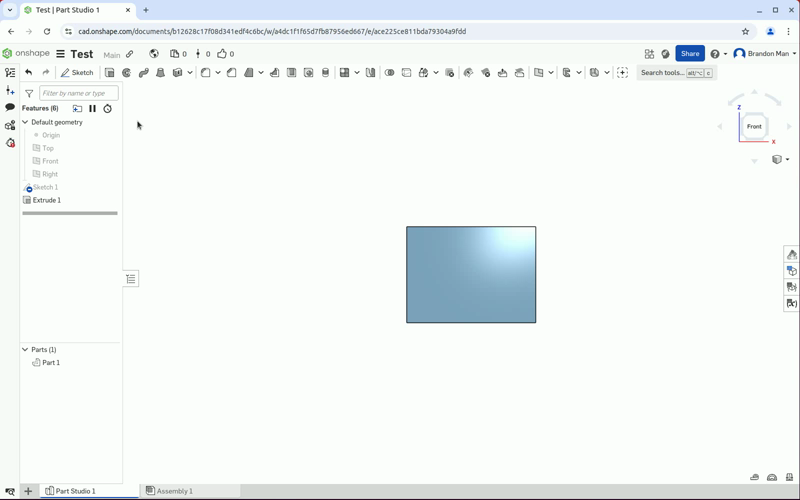
key(shift+h)
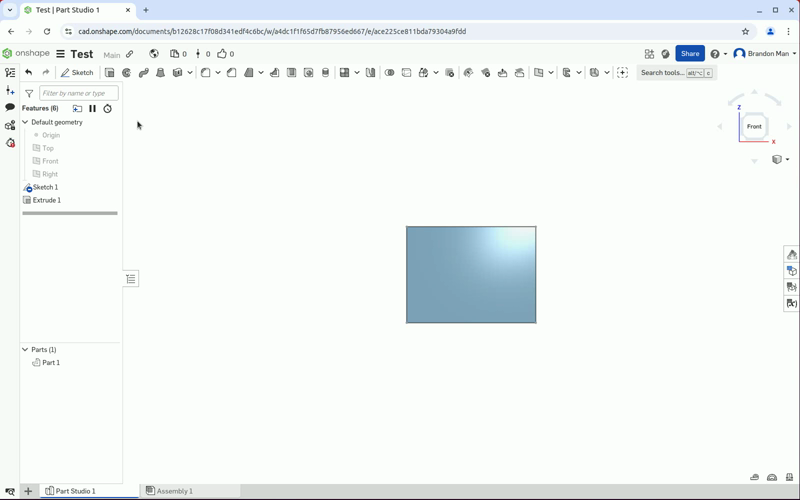
key(shift+h)
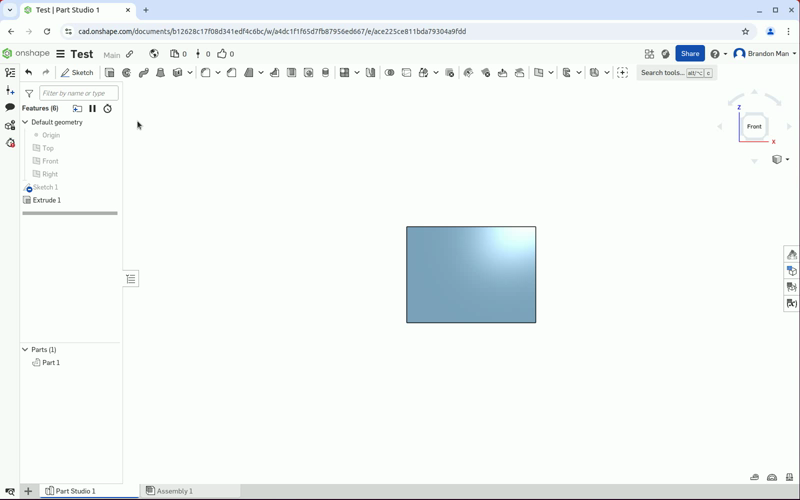
mouse_move(73, 189)
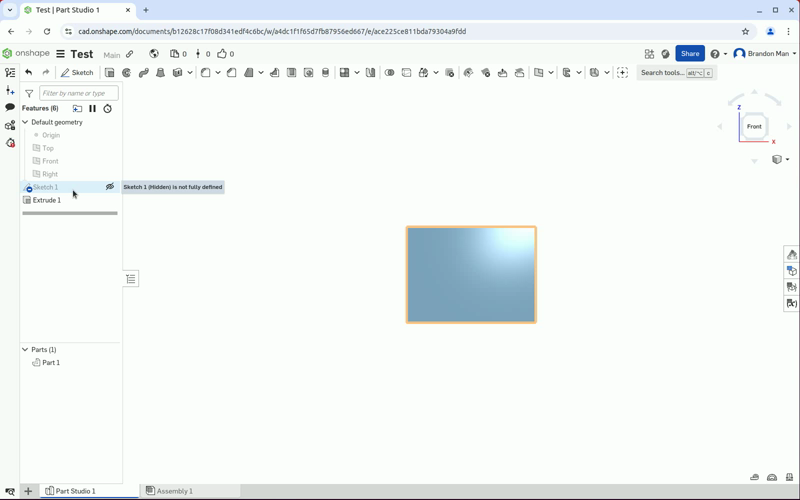
click(73, 189)
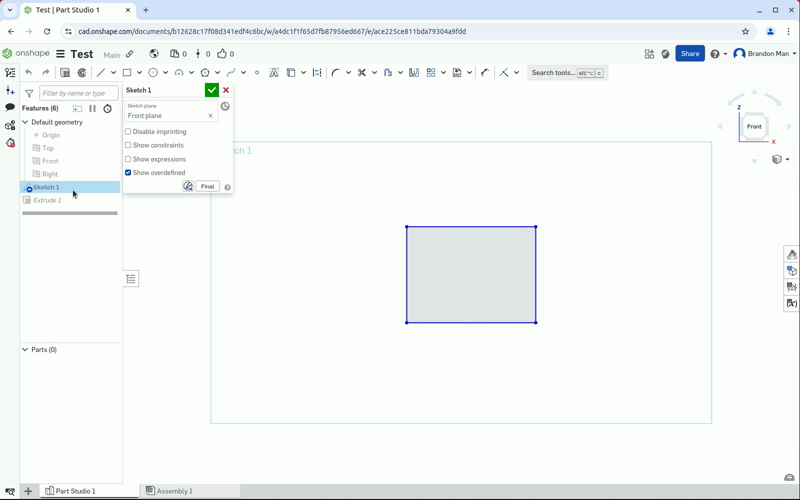
mouse_move(229, 92)
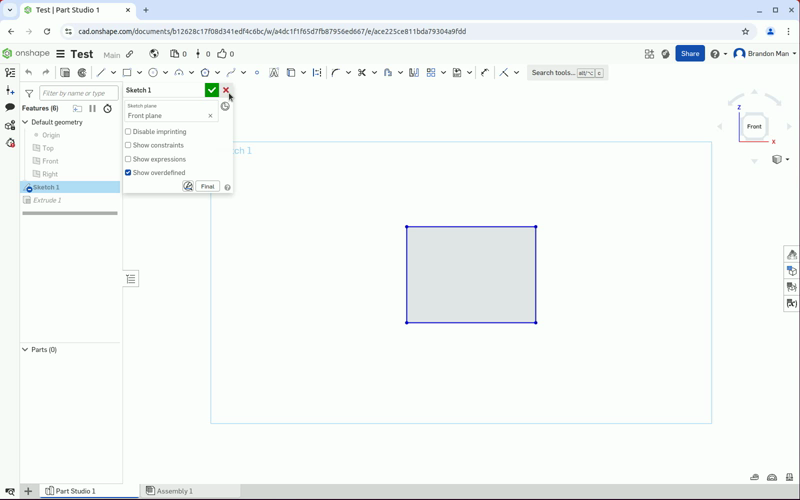
click(229, 92)
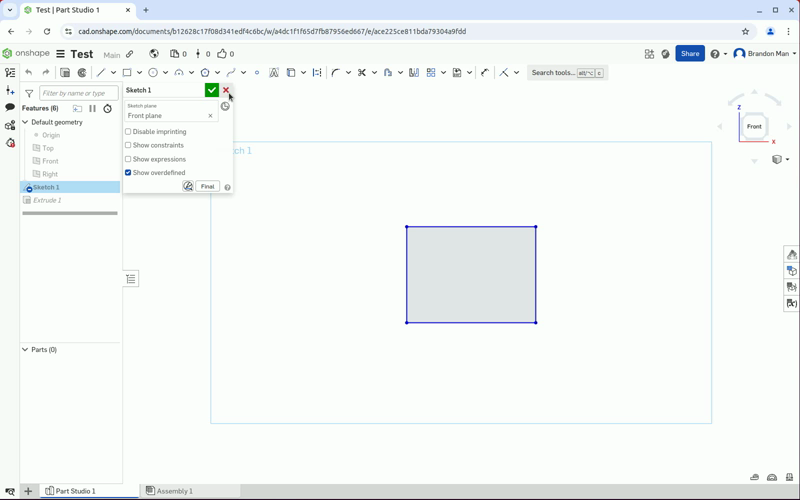
key(shift+s)
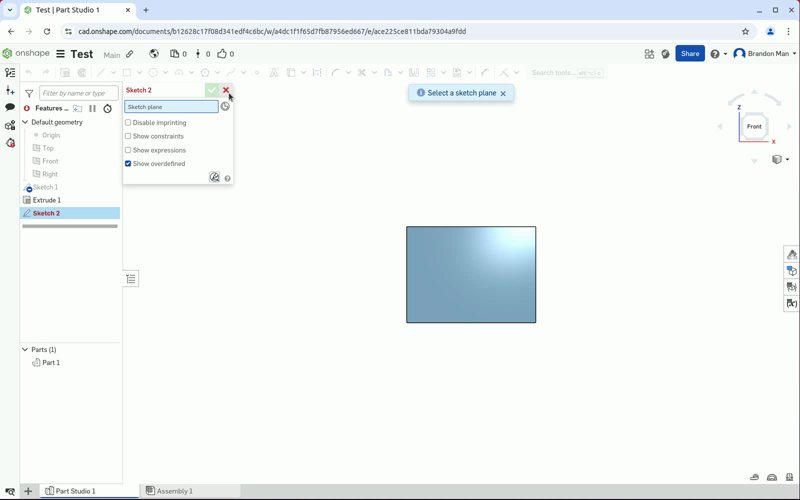
mouse_move(73, 163)
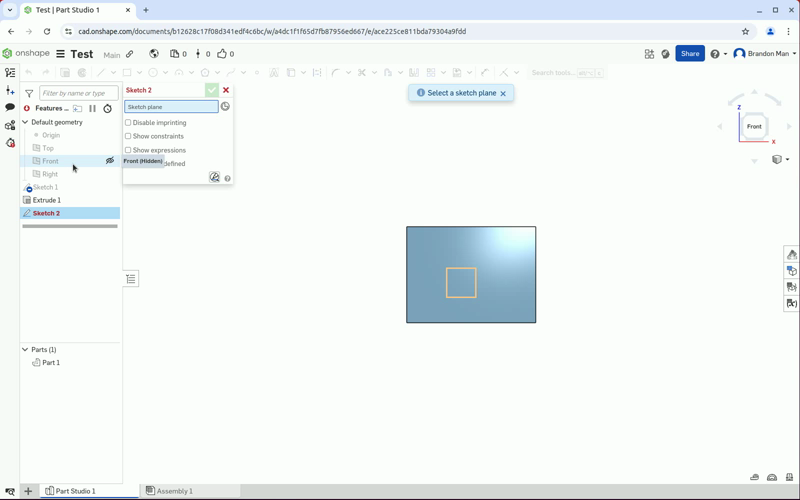
click(73, 163)
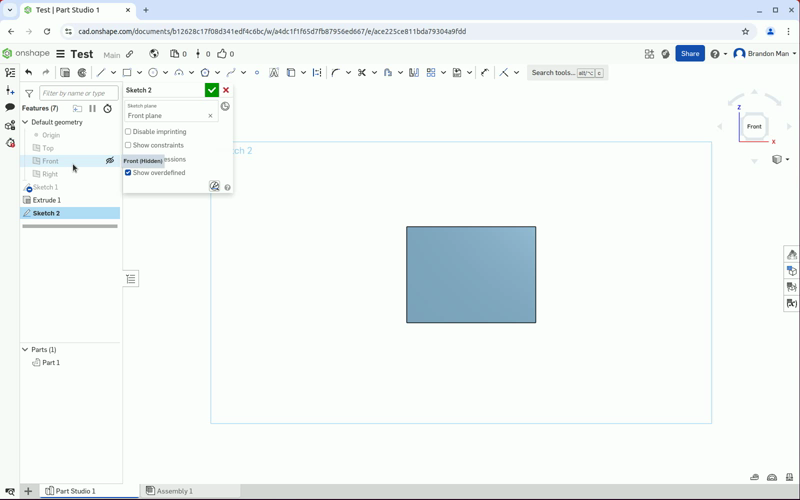
mouse_move(73, 352)
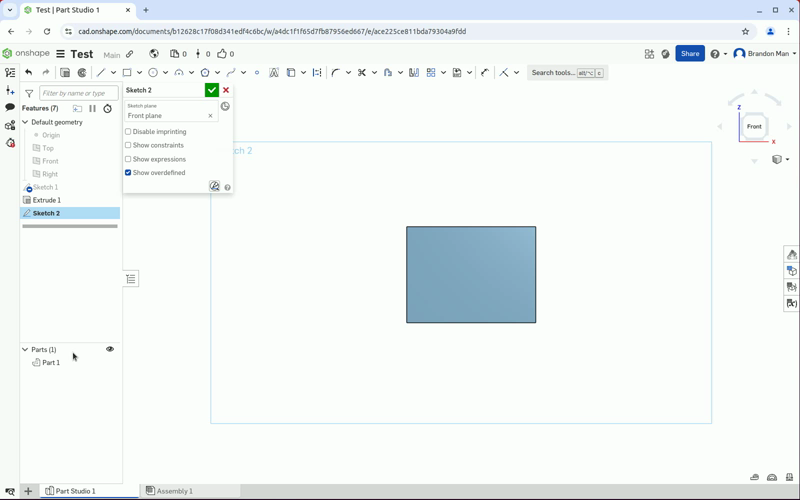
key(y)
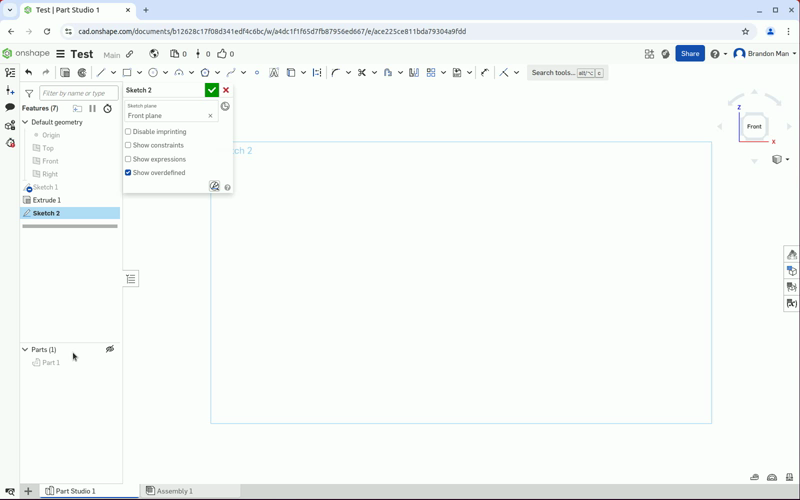
key(l)
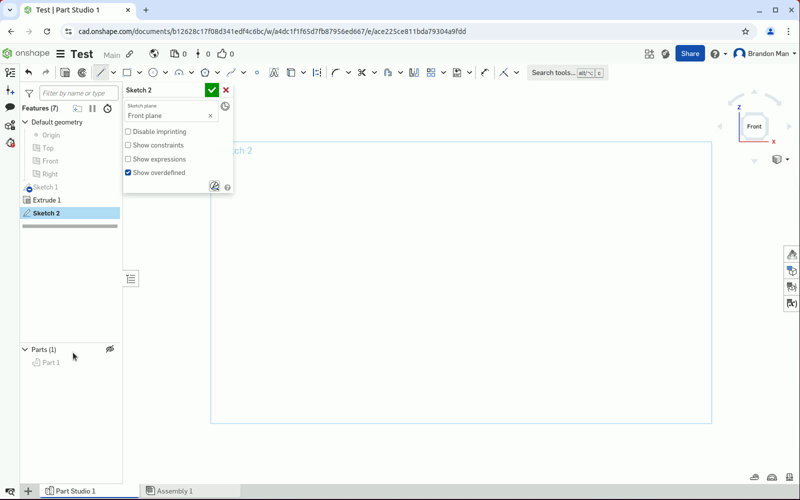
key_down(shift)
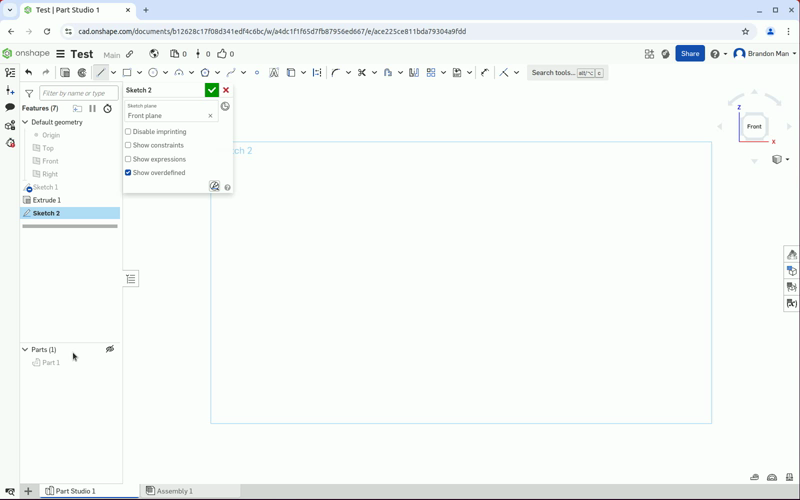
mouse_move(406, 247)
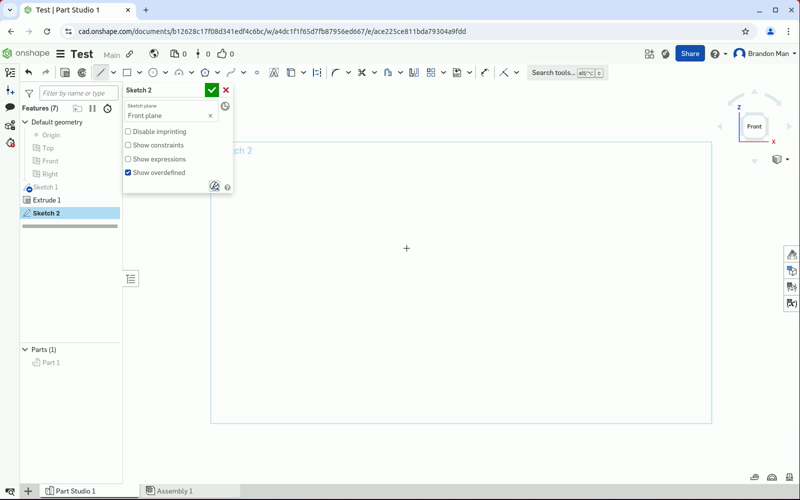
click(406, 247)
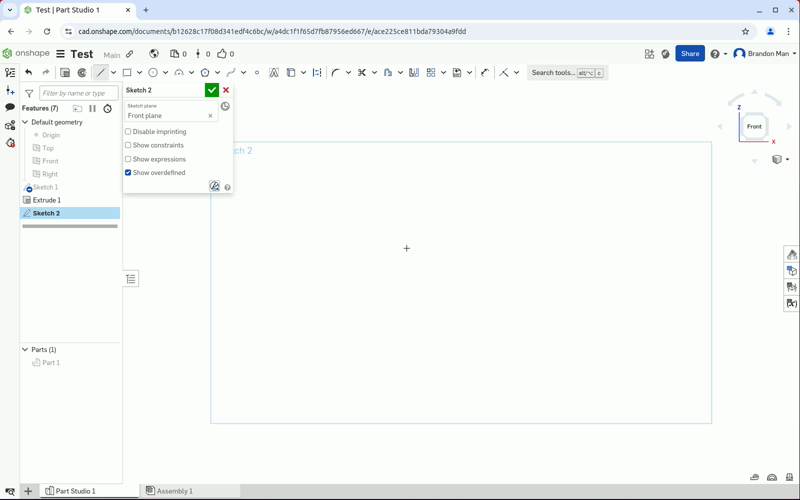
key_up(shift)
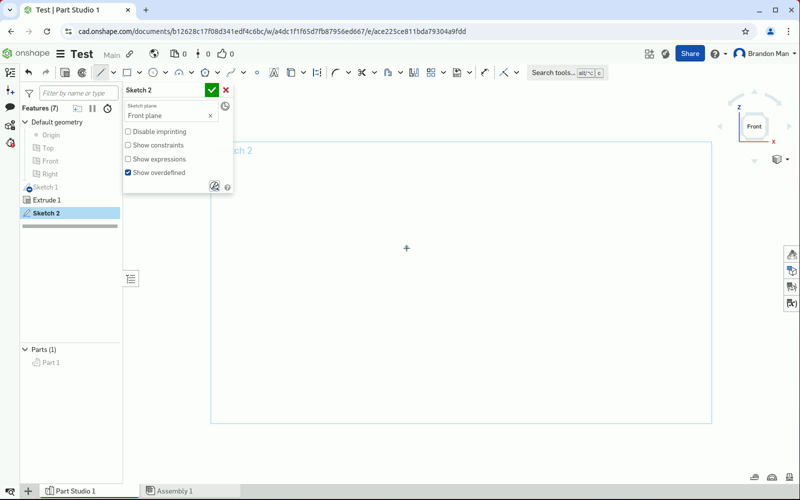
key_down(shift)
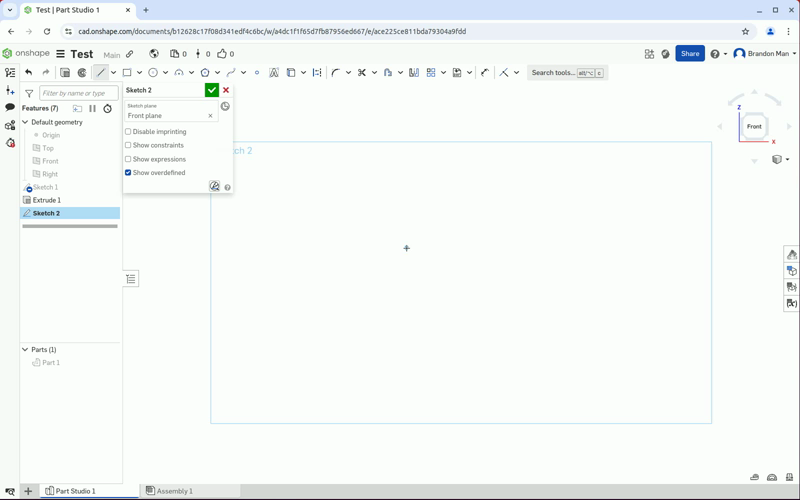
mouse_move(436, 247)
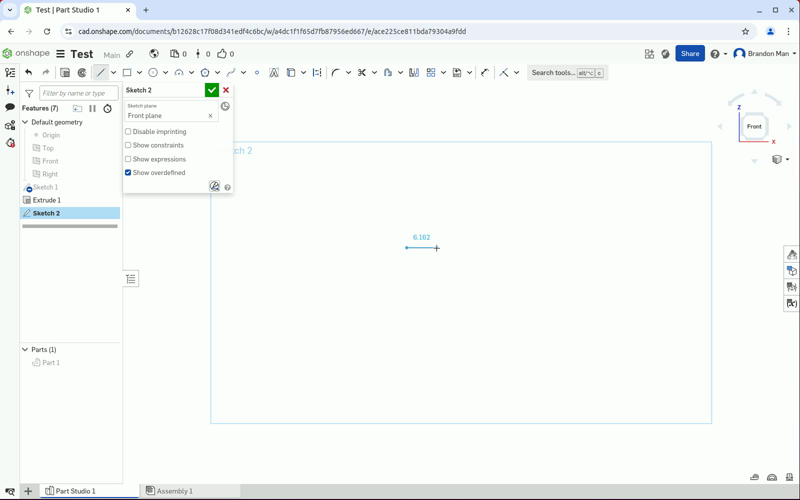
mouse_move(437, 247)
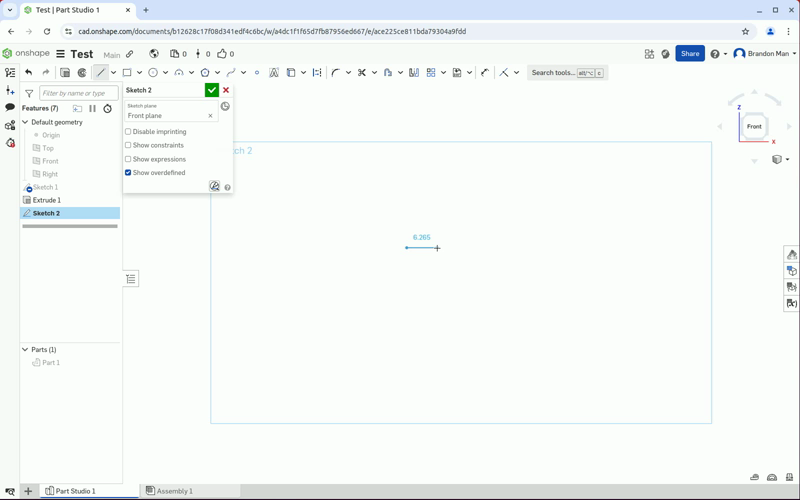
click(437, 247)
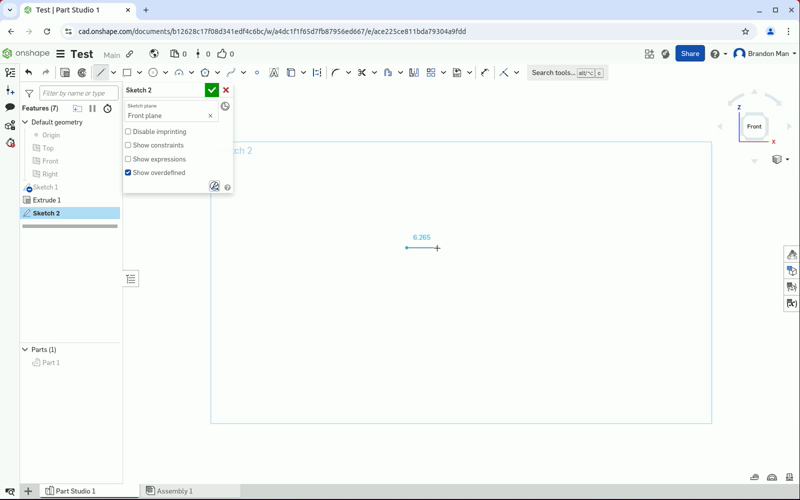
key_up(shift)
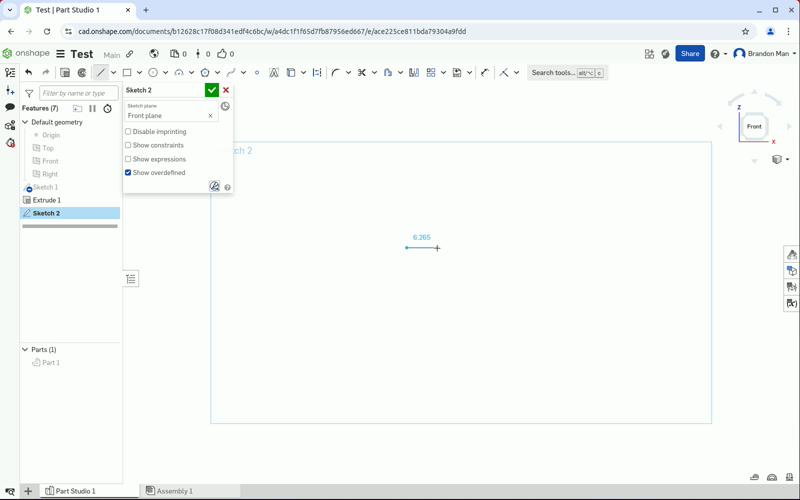
key_down(shift)
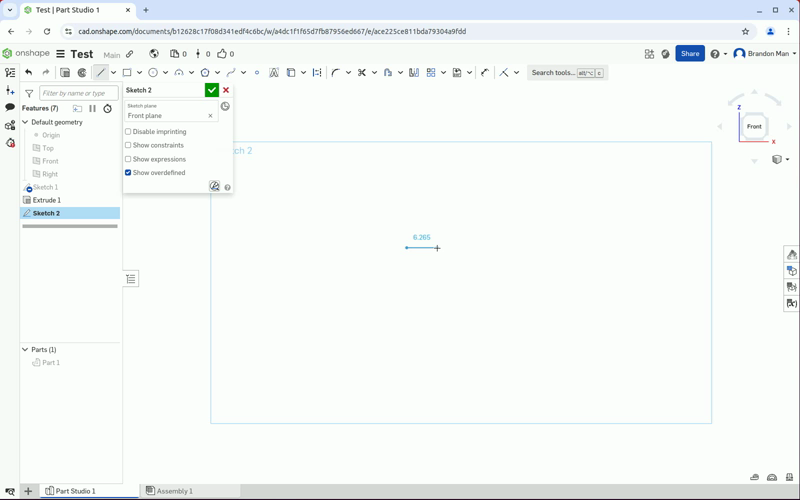
mouse_move(467, 247)
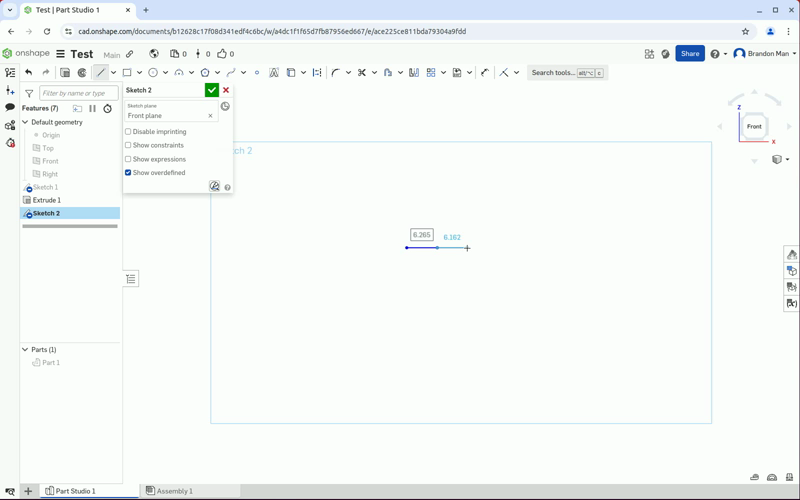
mouse_move(437, 224)
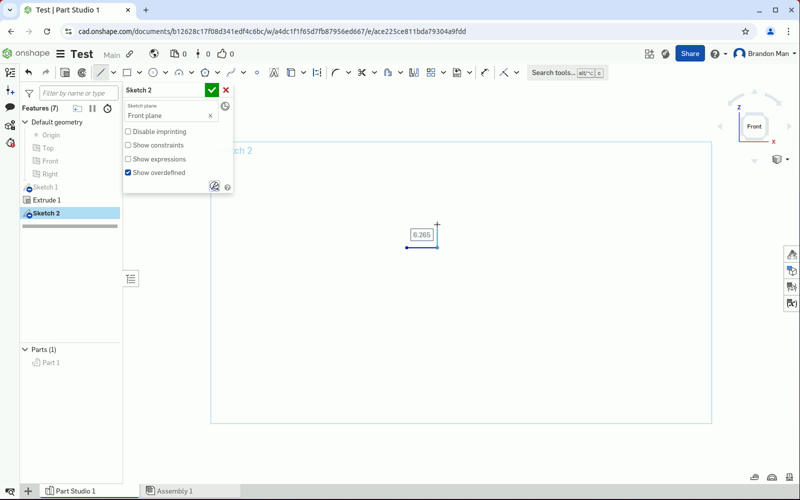
click(437, 224)
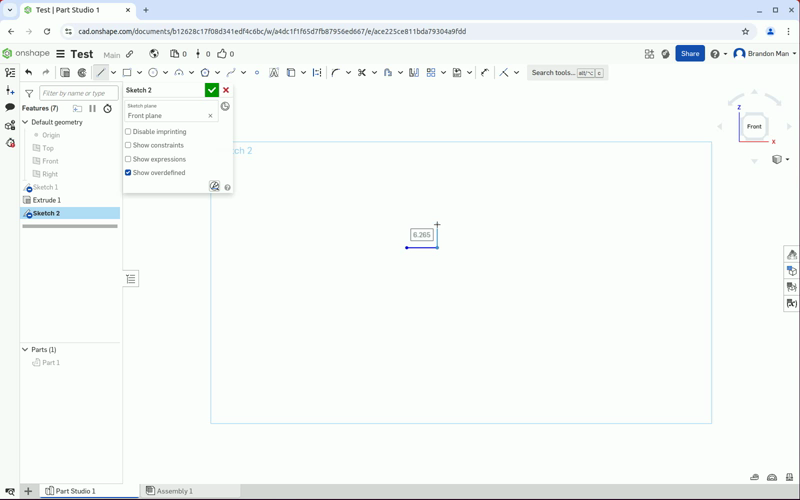
key_up(shift)
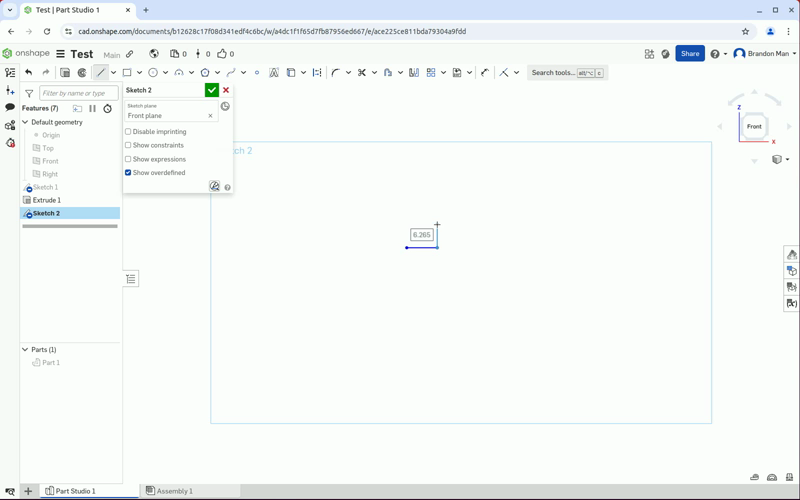
key_down(shift)
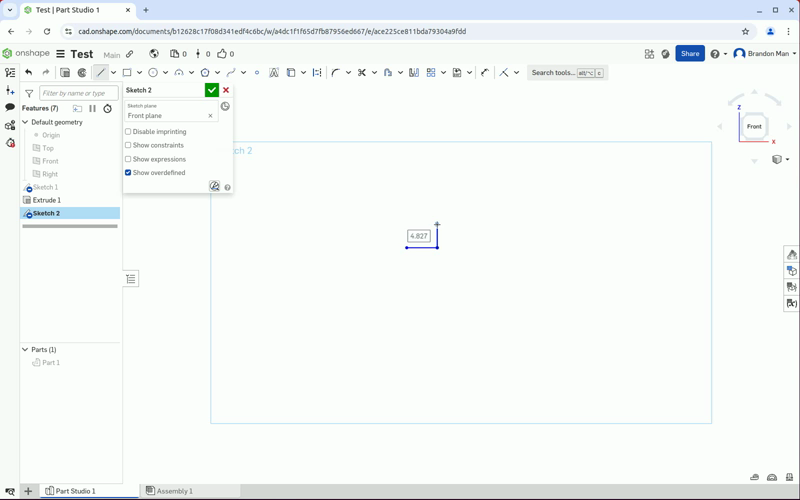
mouse_move(467, 224)
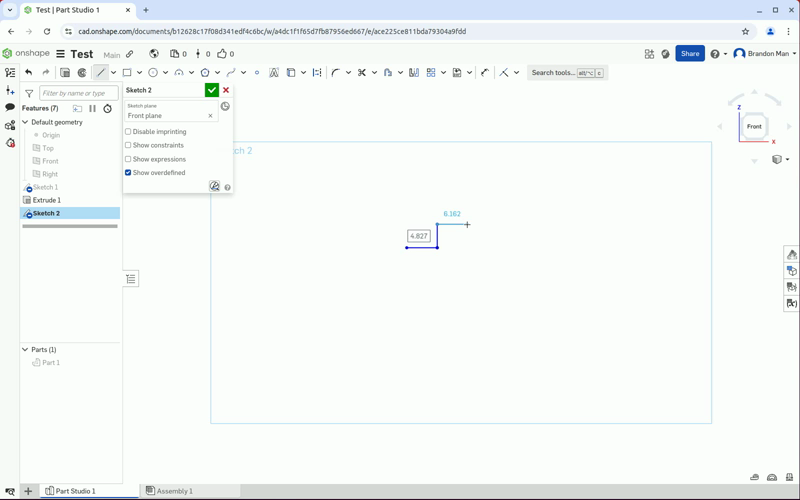
mouse_move(406, 224)
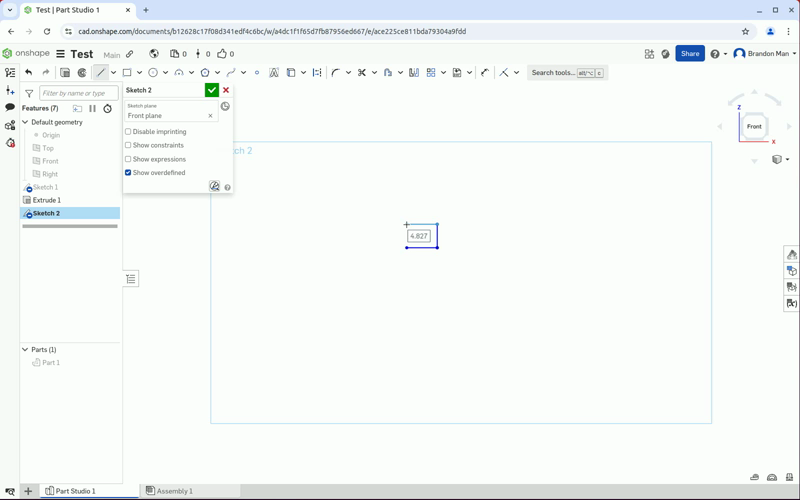
click(406, 224)
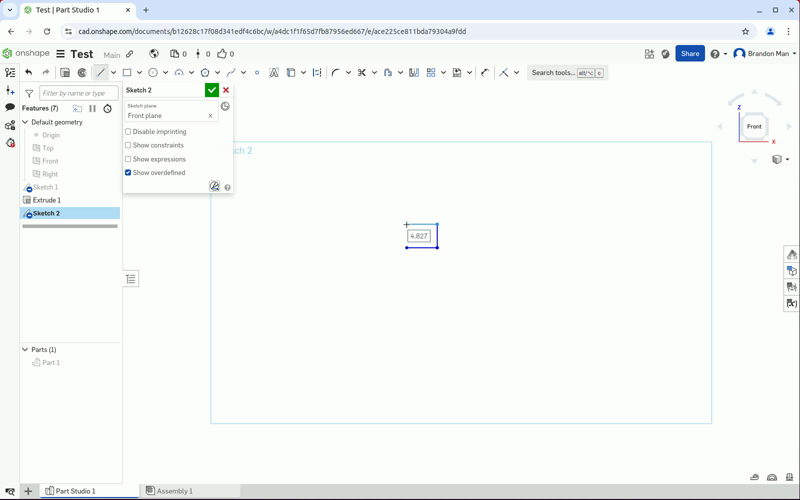
key_up(shift)
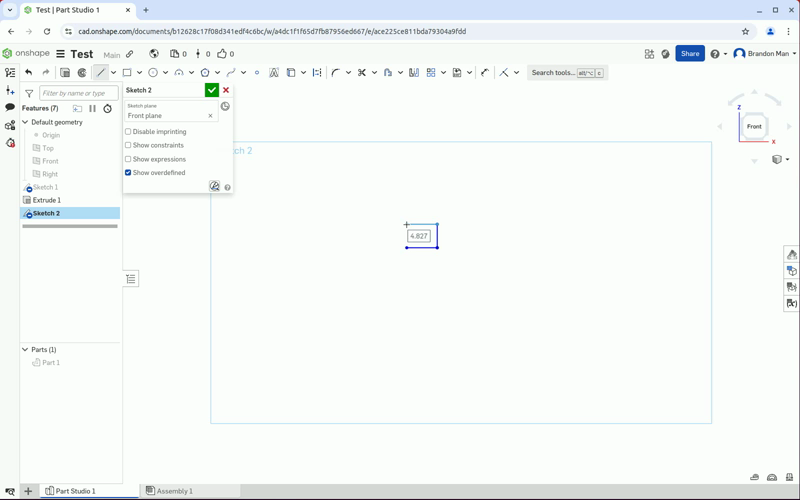
mouse_move(436, 224)
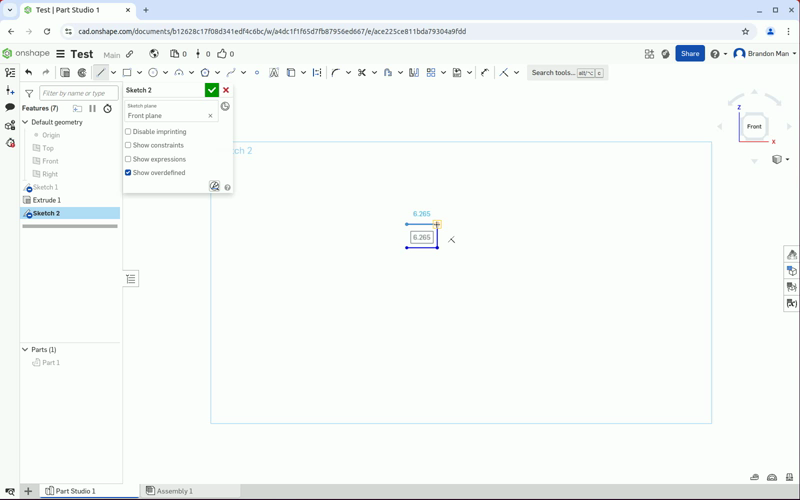
key_down(shift)
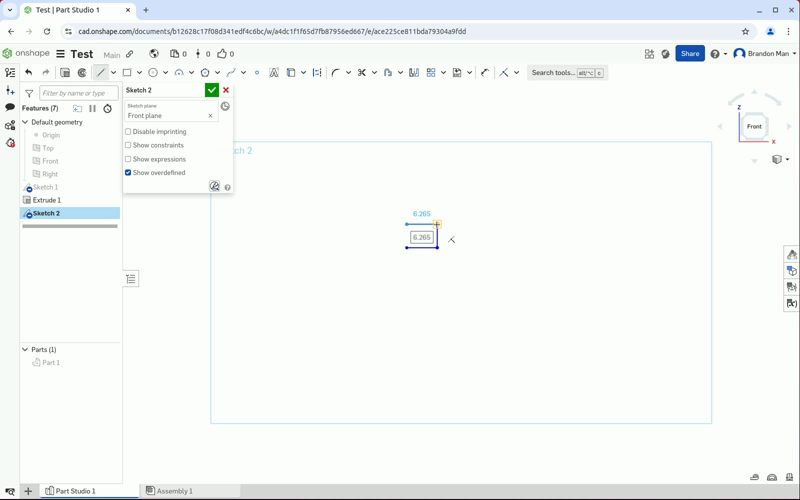
mouse_move(406, 247)
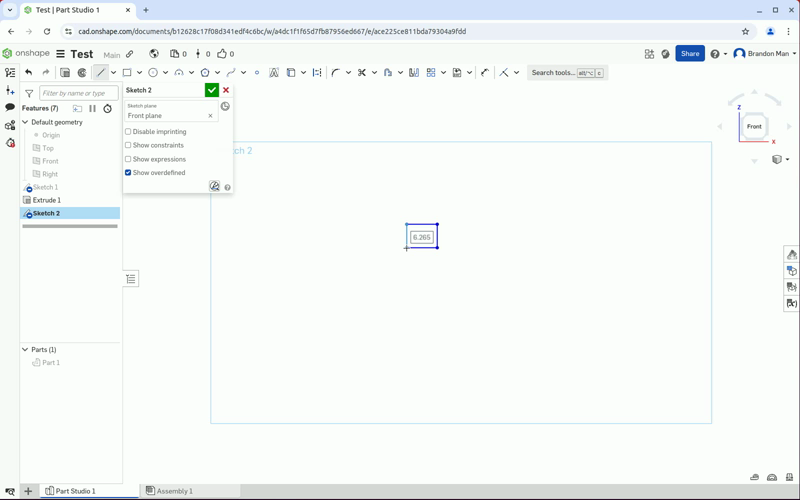
key_up(shift)
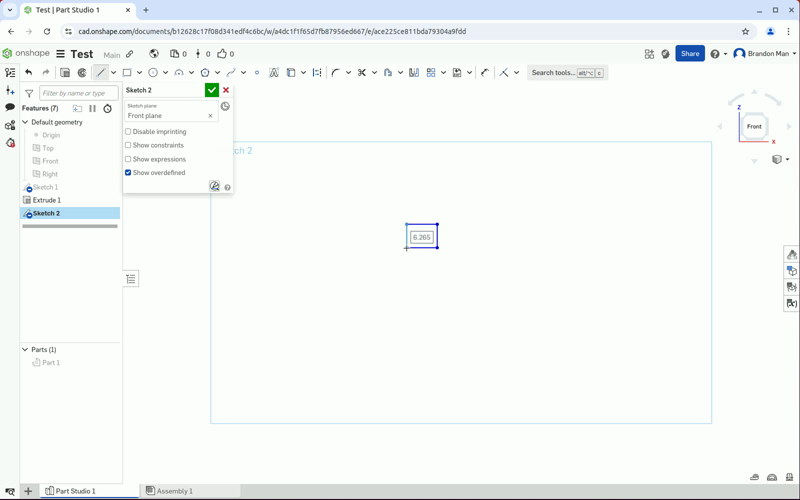
click(406, 247)
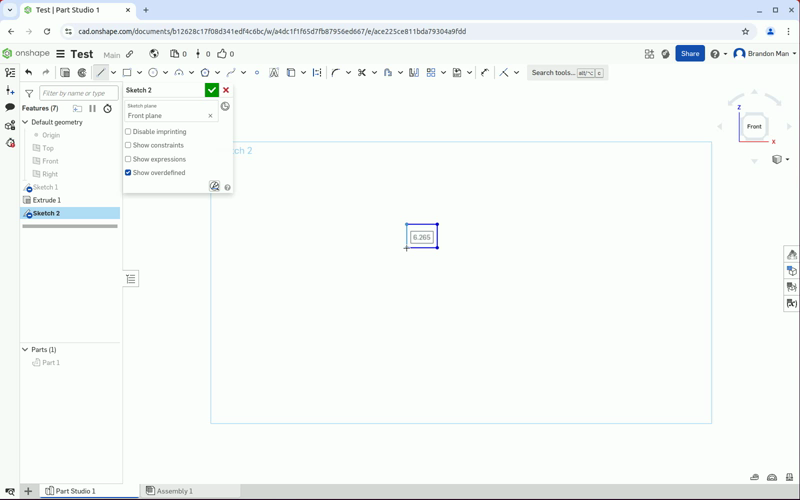
key(esc)
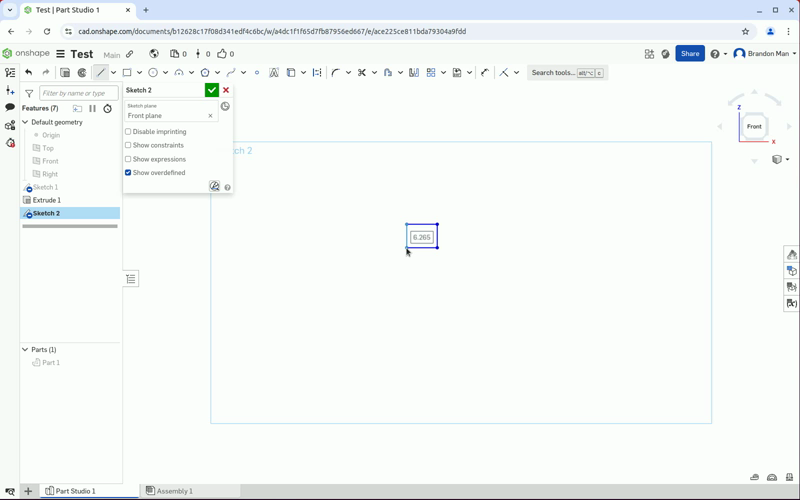
mouse_move(425, 243)
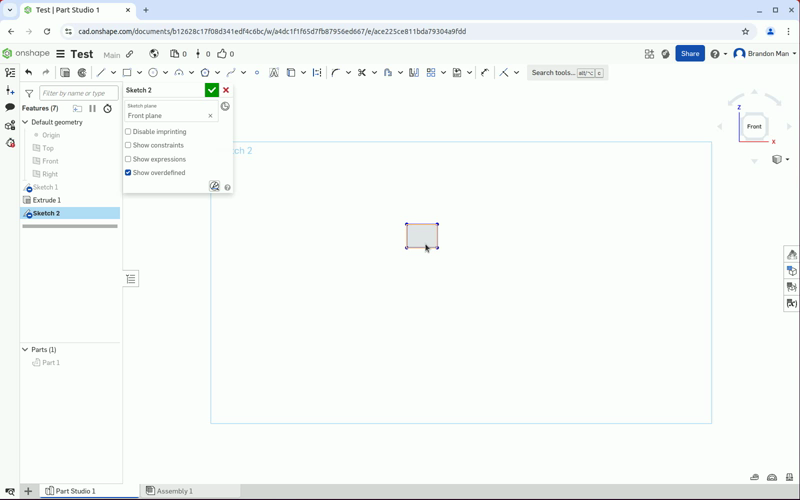
scroll(6)
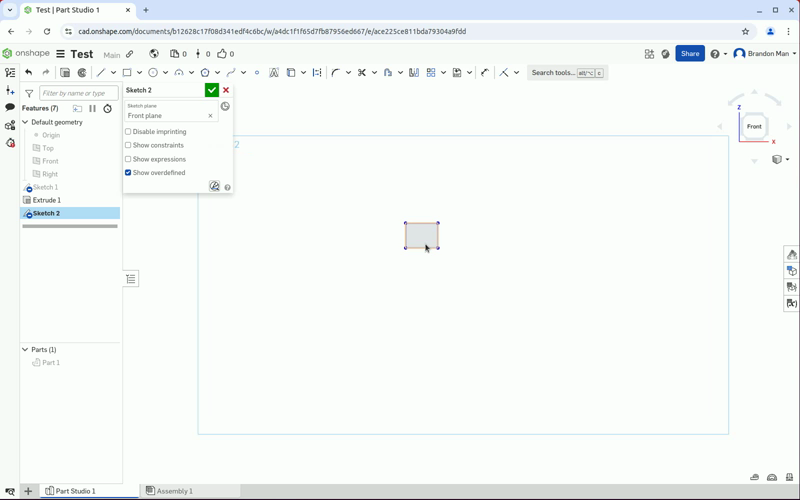
scroll(6)
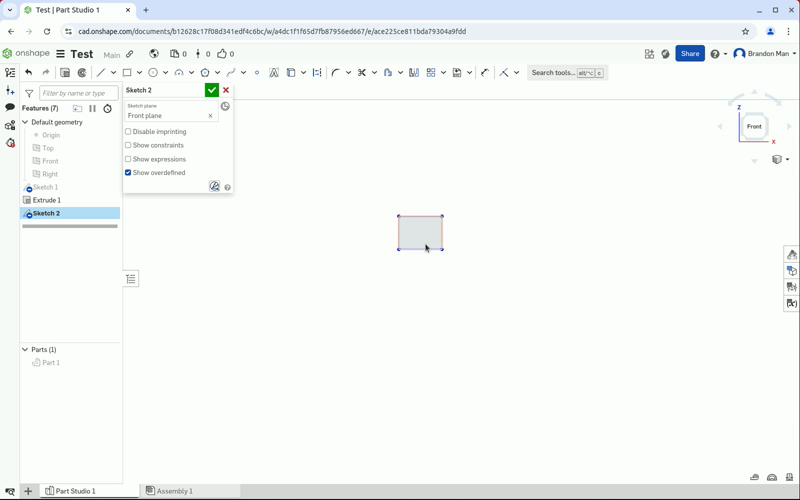
scroll(6)
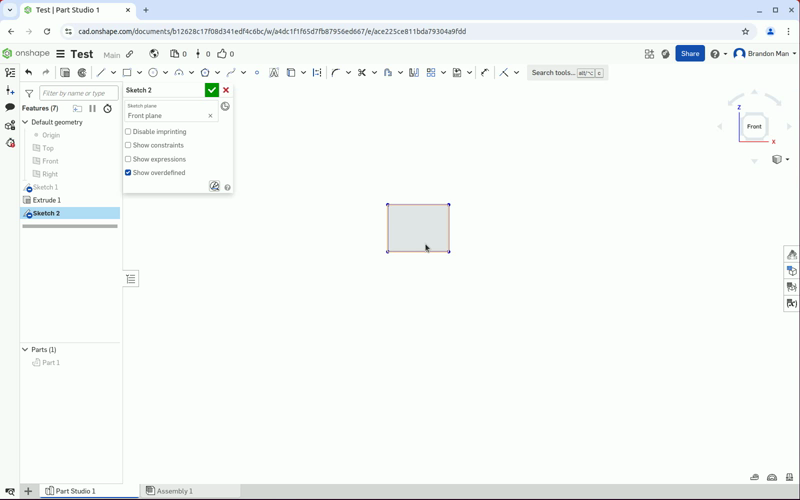
scroll(6)
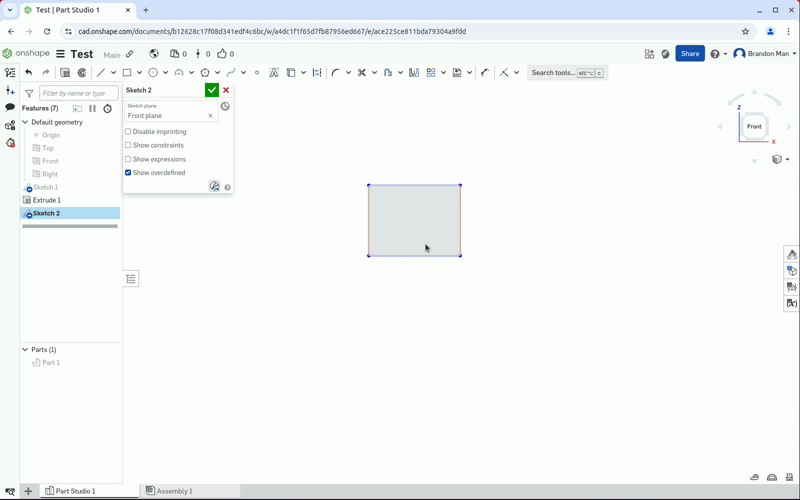
scroll(6)
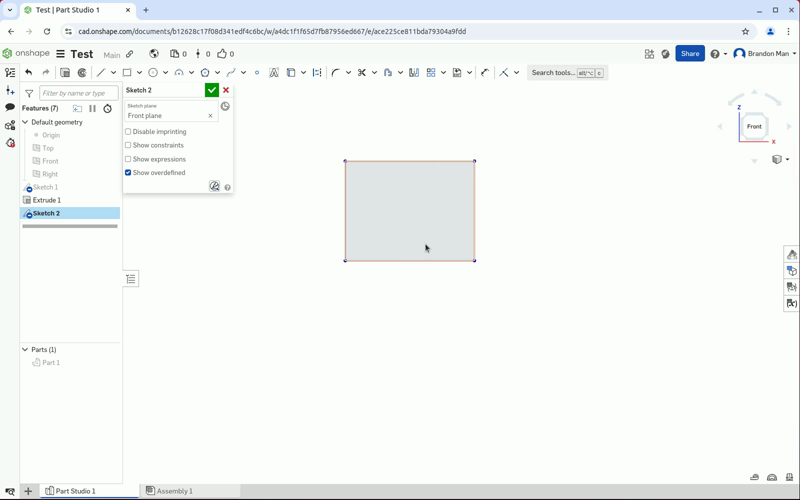
scroll(6)
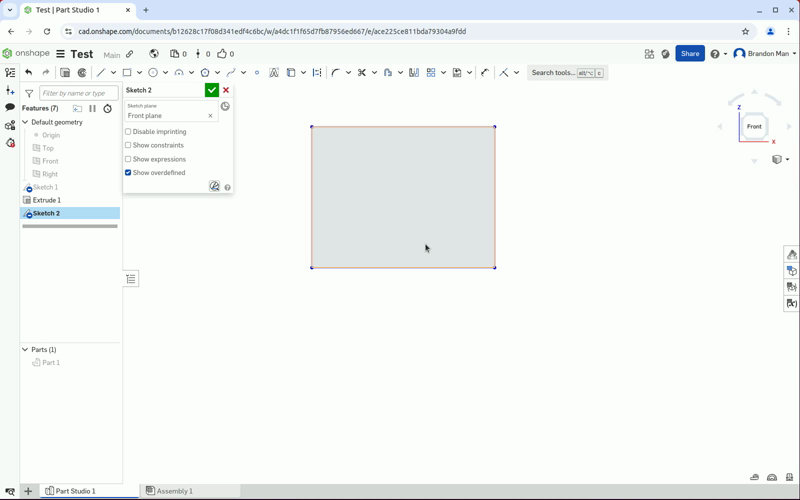
scroll(6)
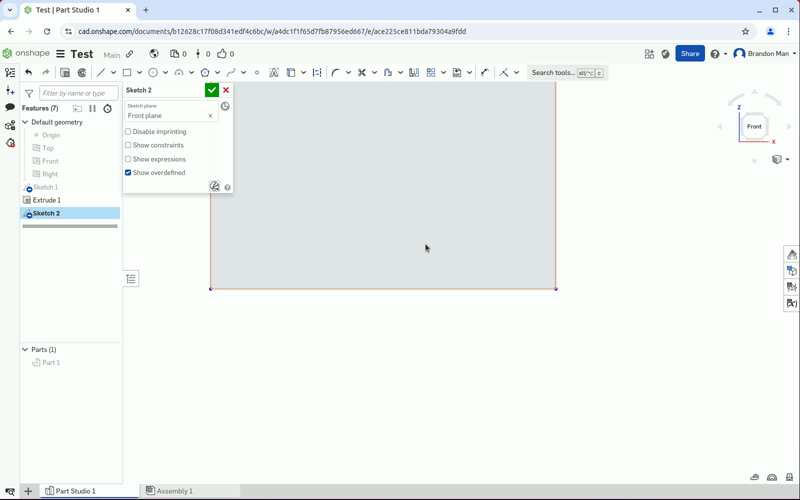
click(425, 243)
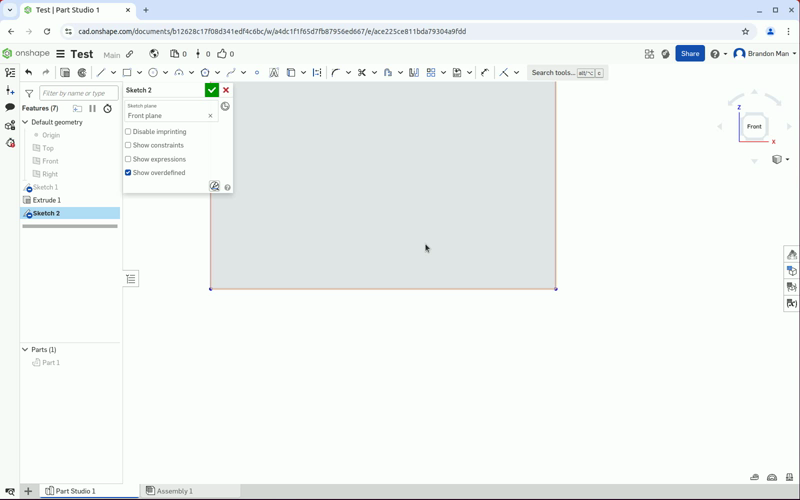
scroll(-6)
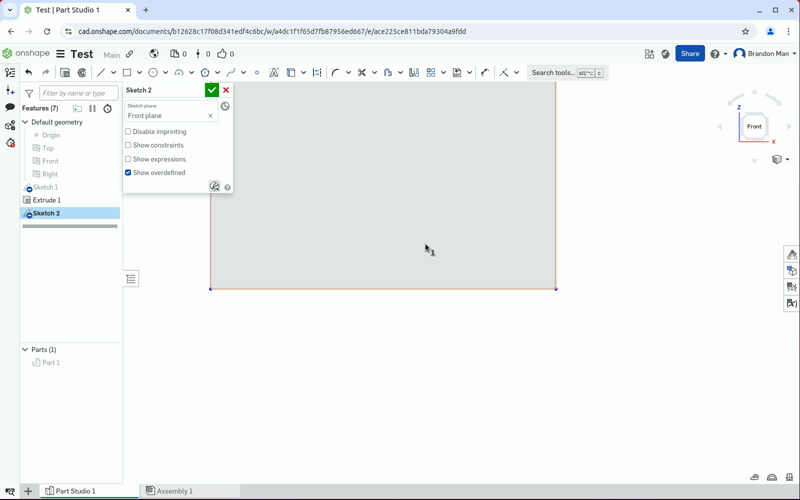
scroll(-6)
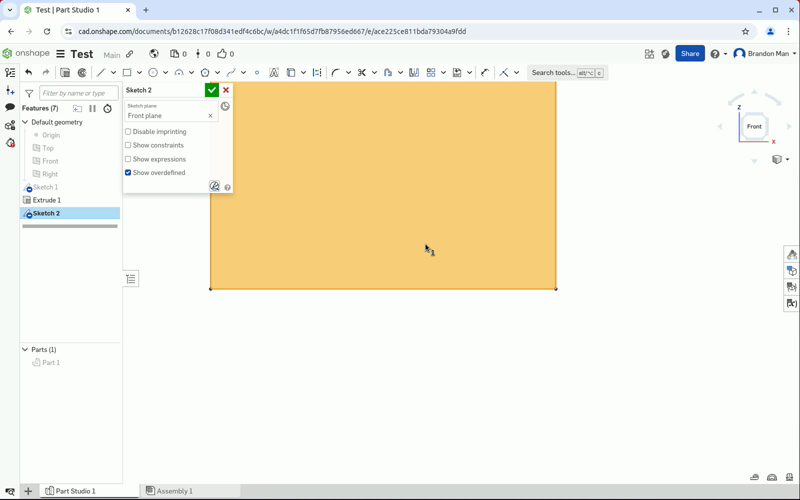
scroll(-6)
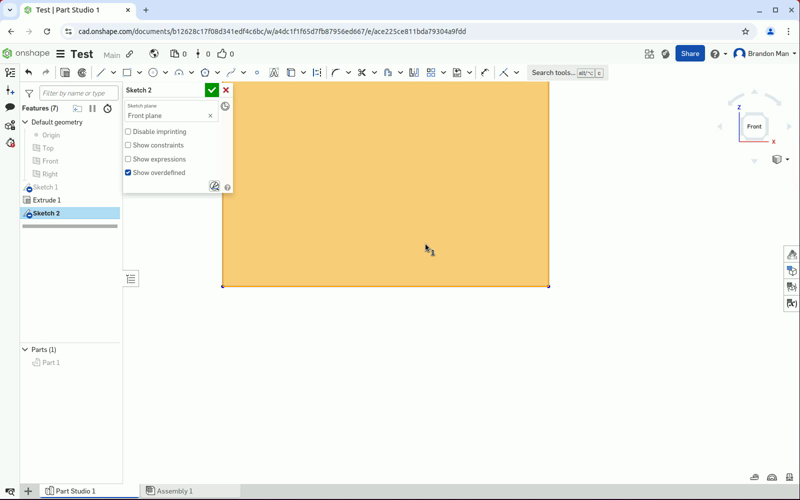
scroll(-6)
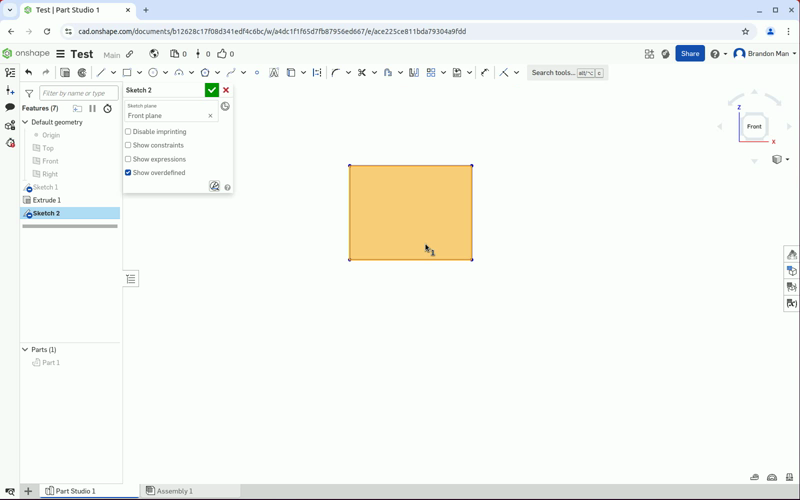
scroll(-6)
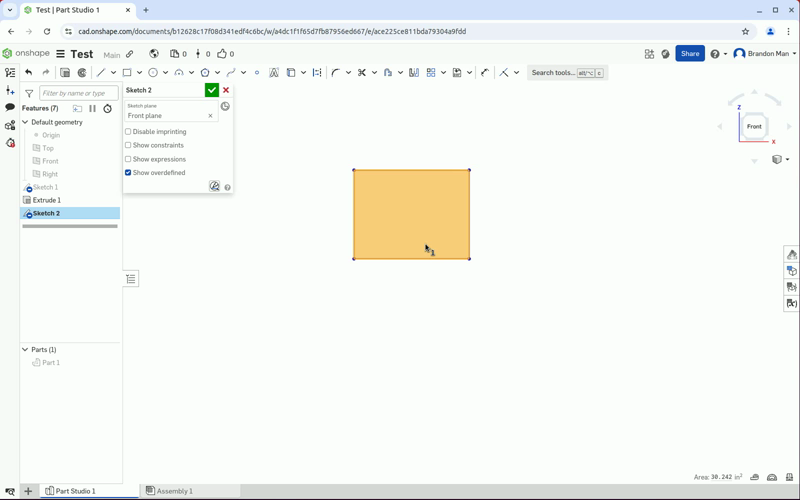
scroll(-6)
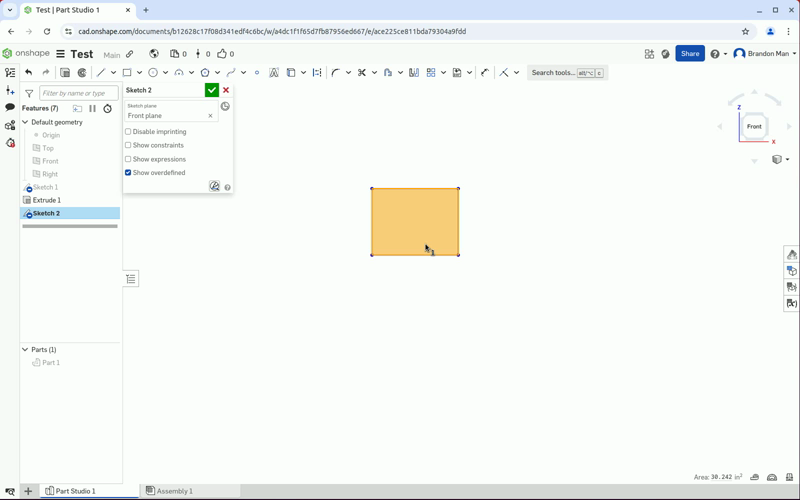
scroll(-6)
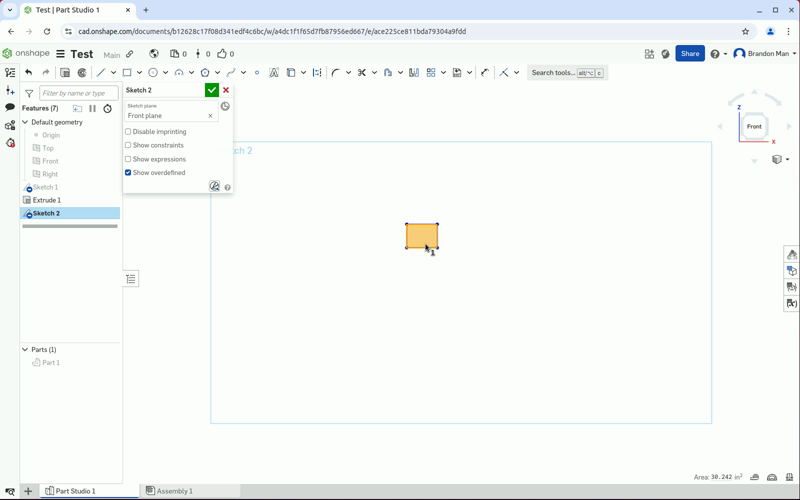
mouse_move(73, 352)
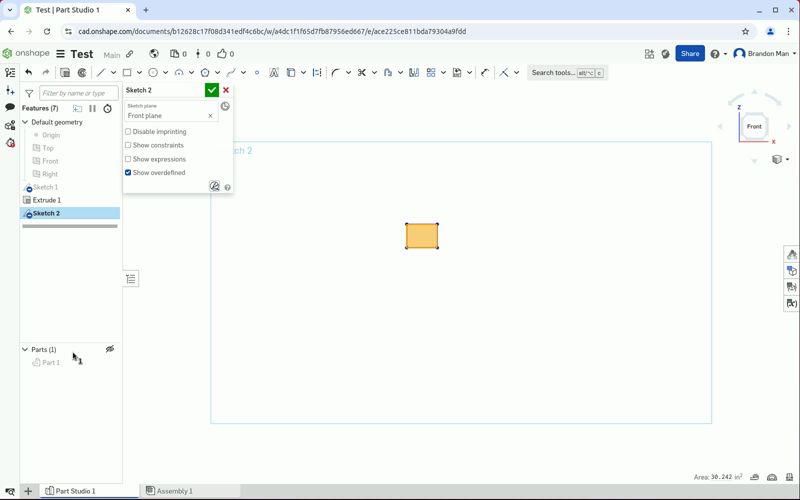
key(shift+y)
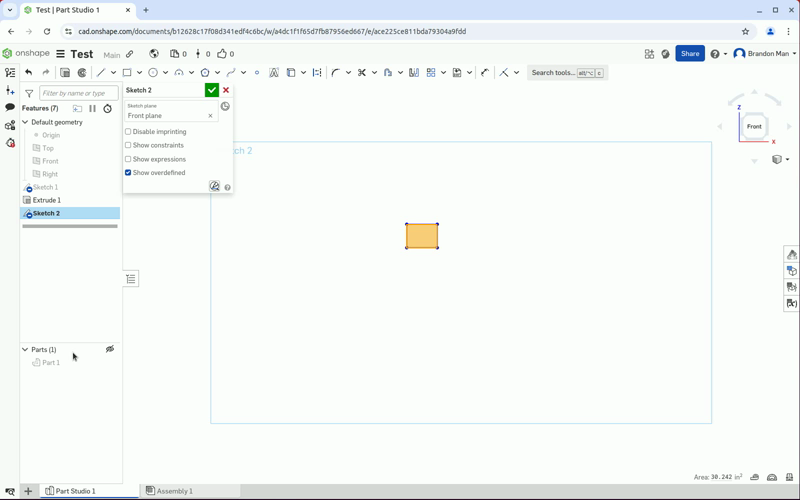
key(shift+e)
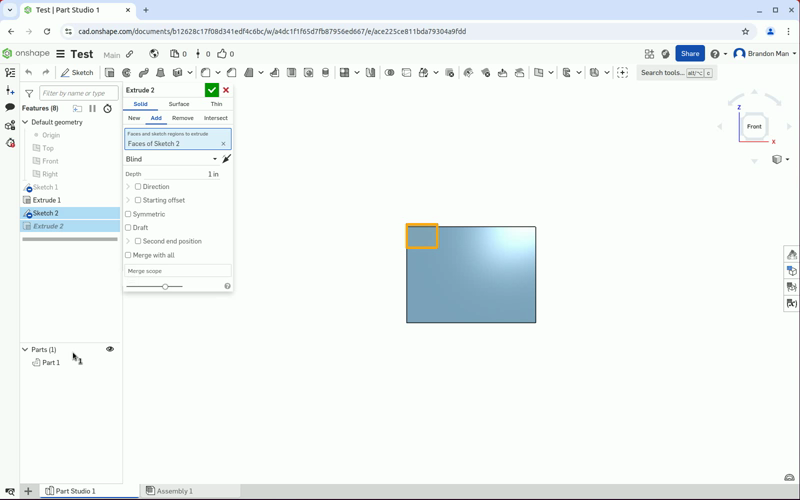
mouse_move(143, 106)
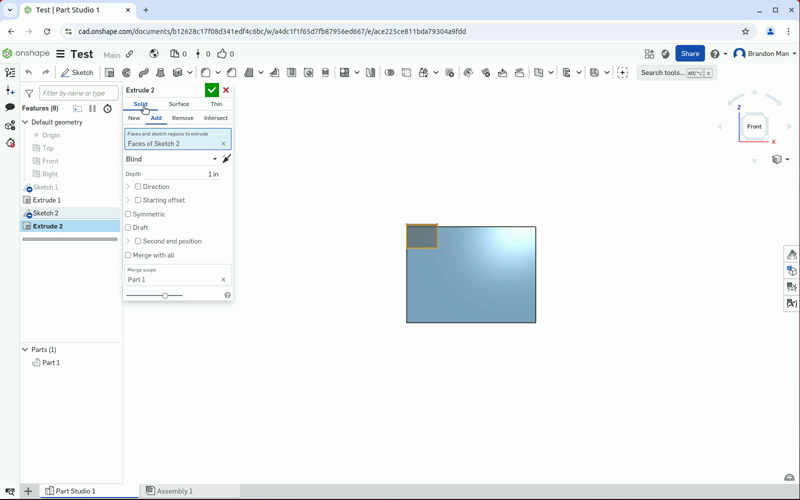
click(143, 106)
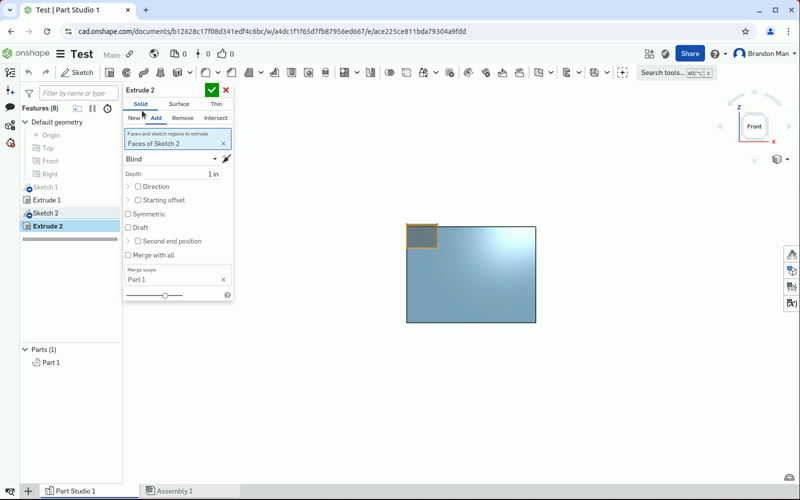
mouse_move(137, 120)
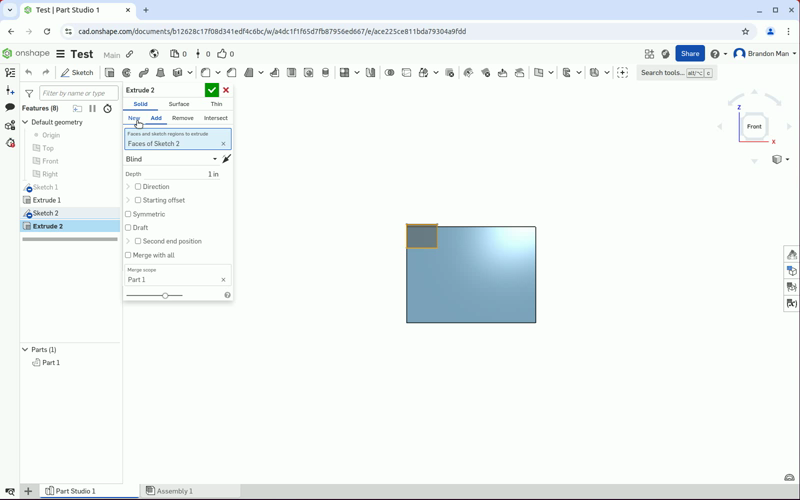
click(137, 120)
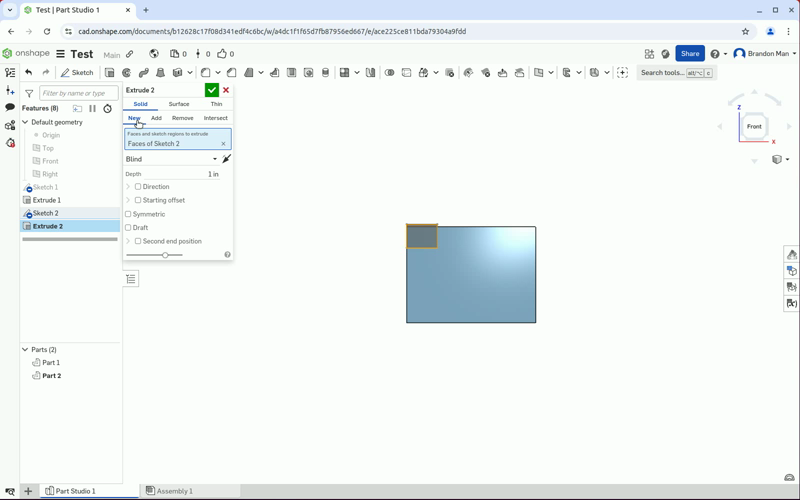
key(tab, 4)
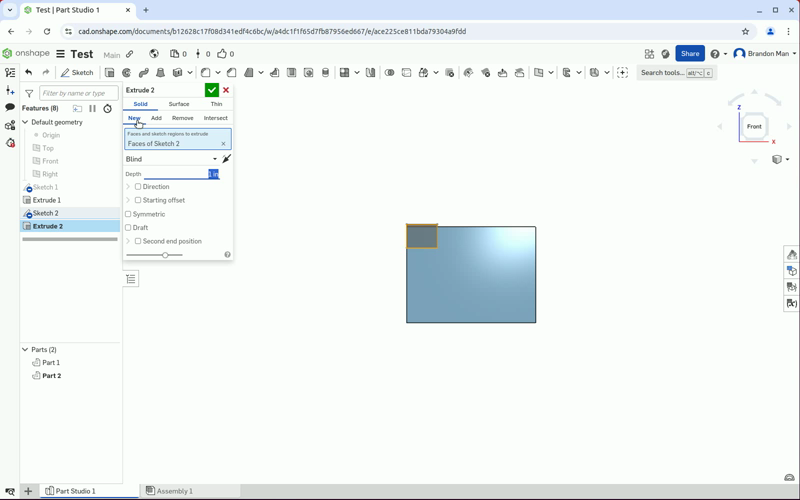
text(23.108)
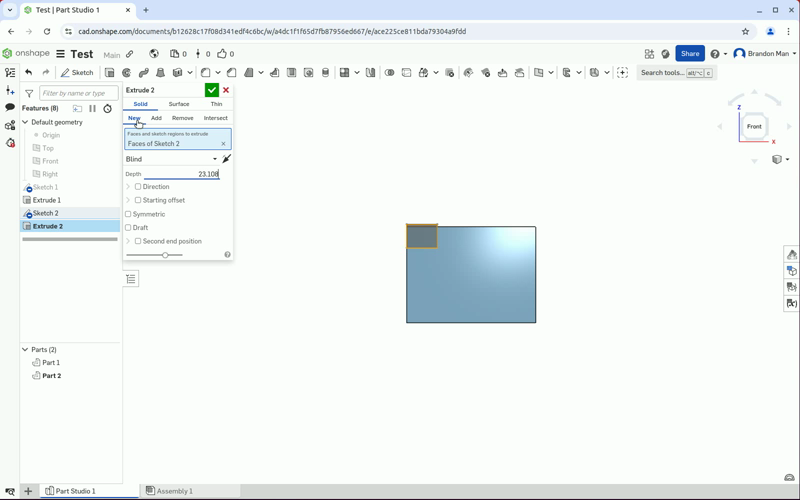
key(enter)
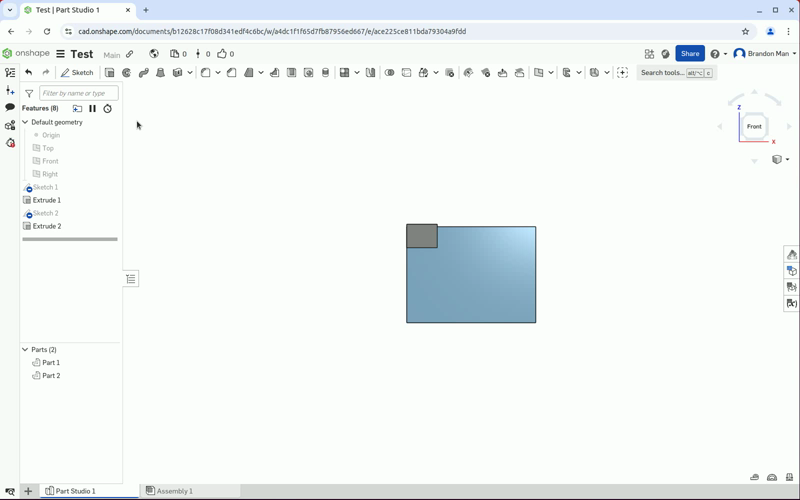
key(shift+h)
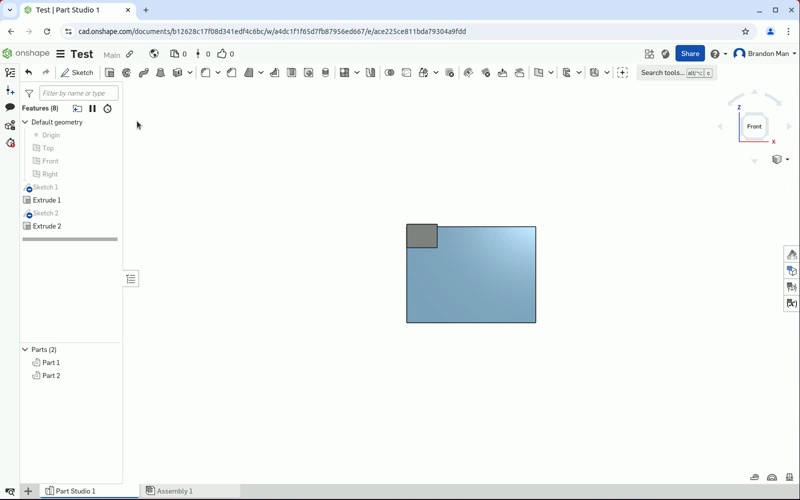
key(shift+h)
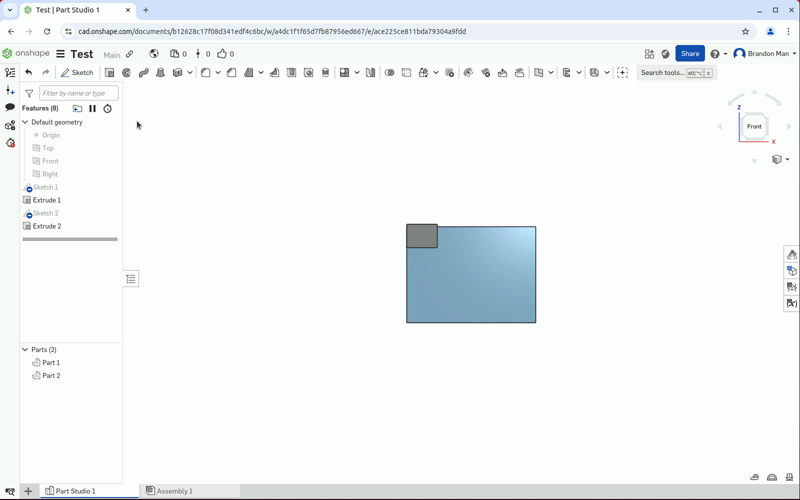
mouse_move(73, 189)
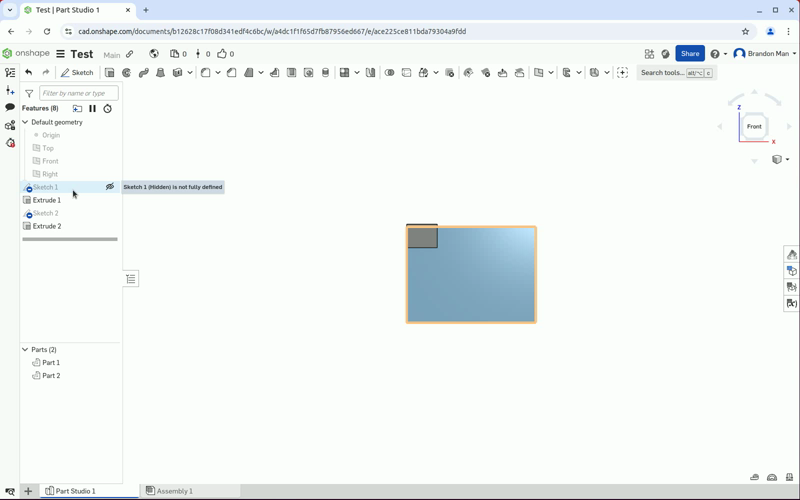
click(73, 189)
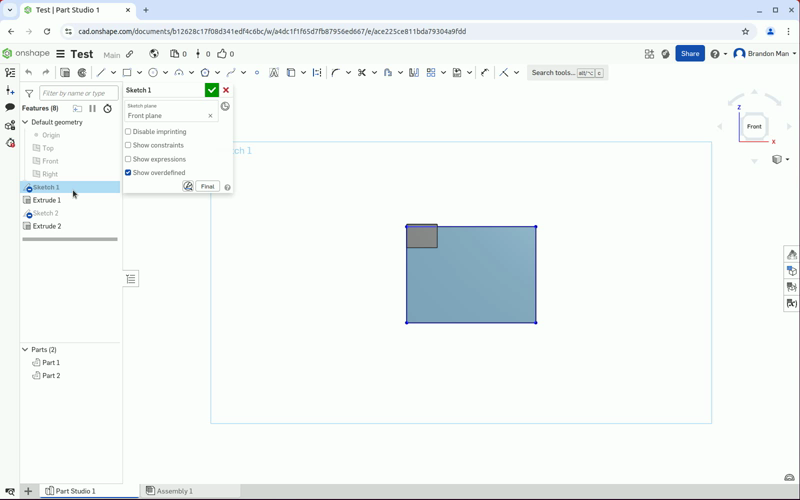
mouse_move(229, 92)
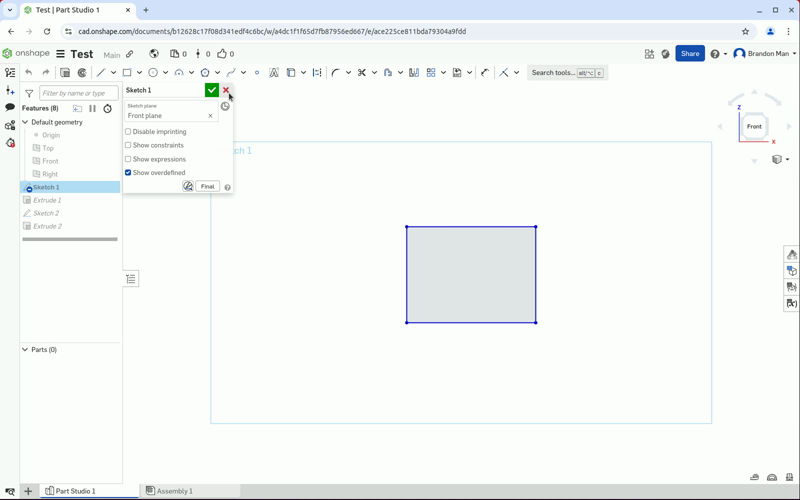
click(229, 92)
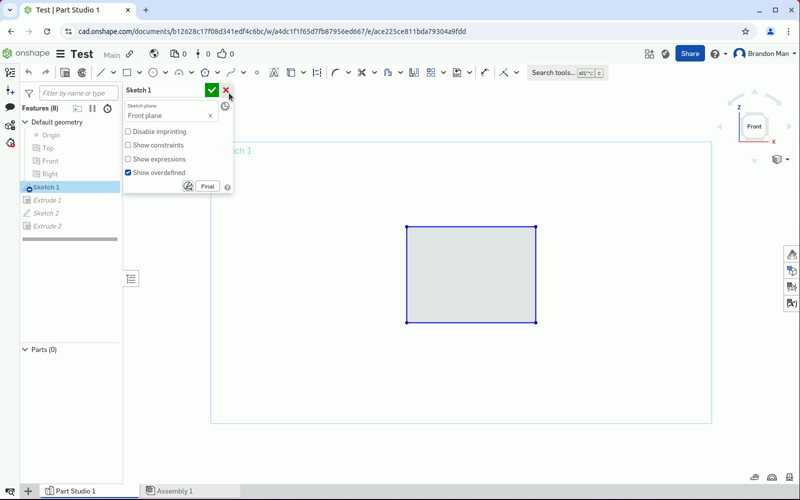
key(shift+s)
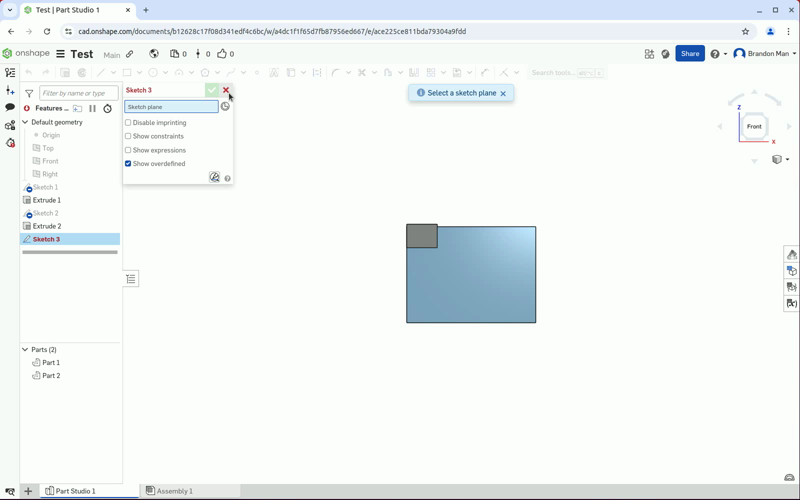
mouse_move(73, 163)
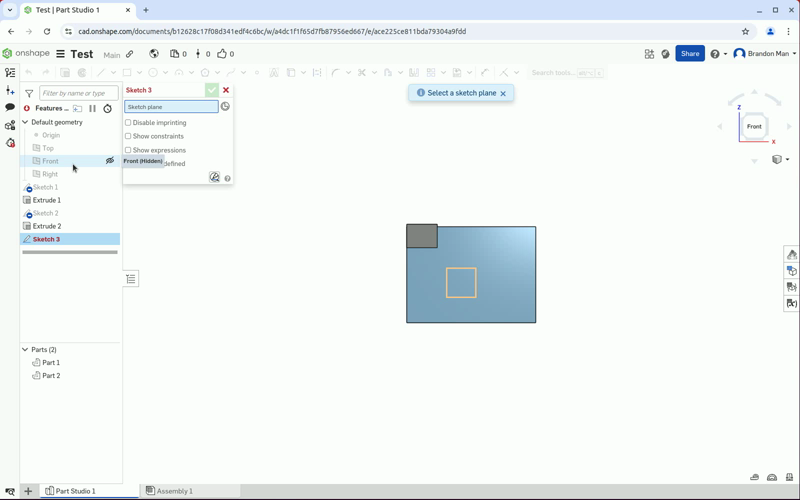
click(73, 163)
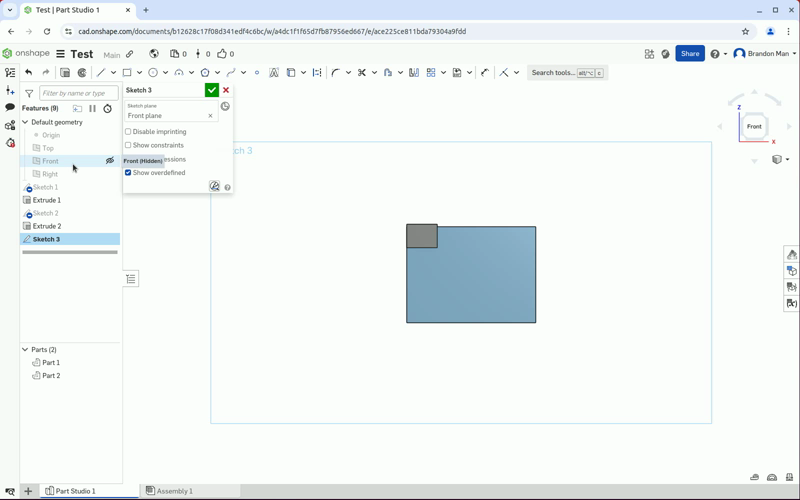
mouse_move(73, 352)
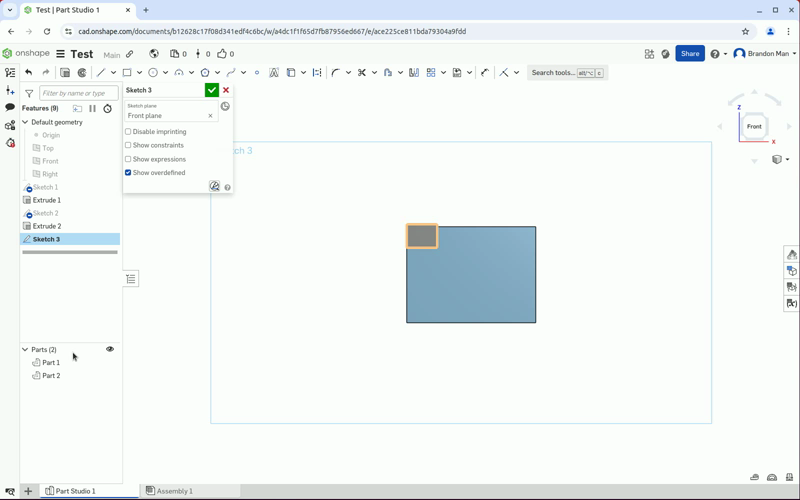
key(y)
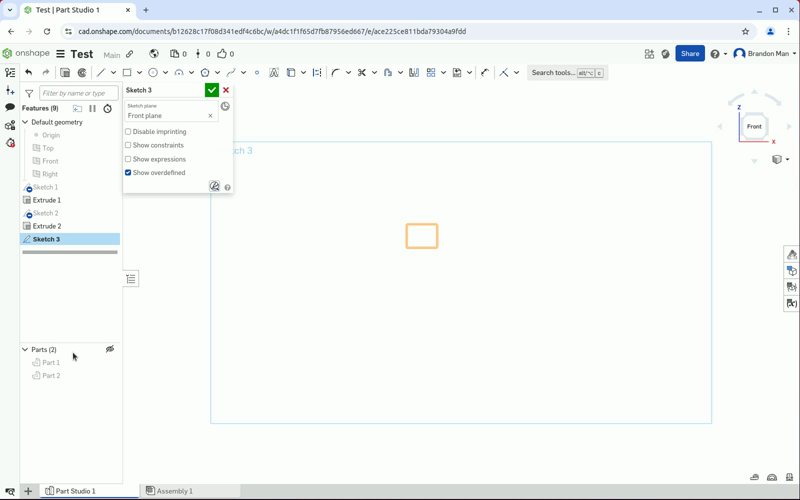
key(l)
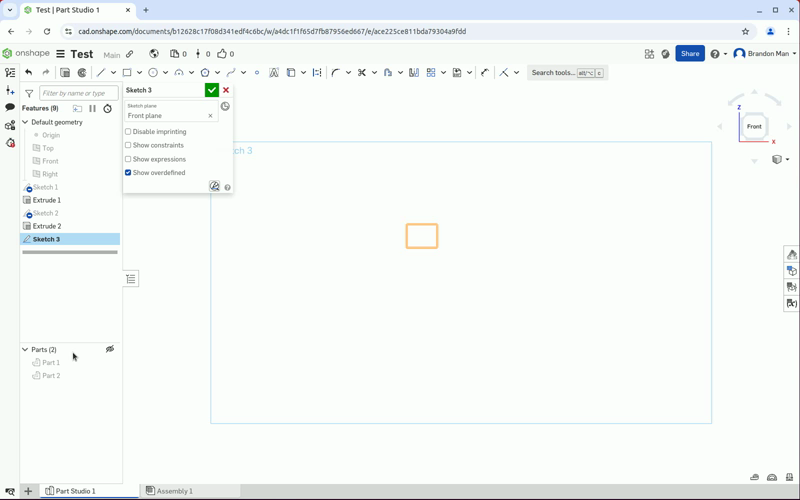
key_down(shift)
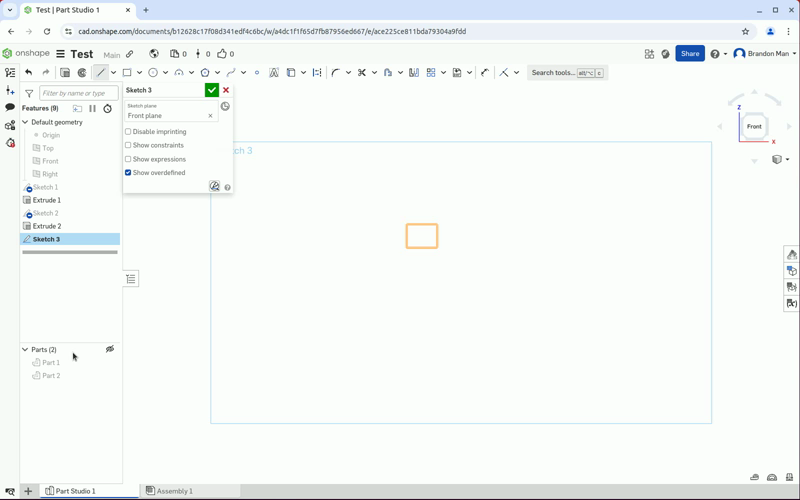
mouse_move(407, 320)
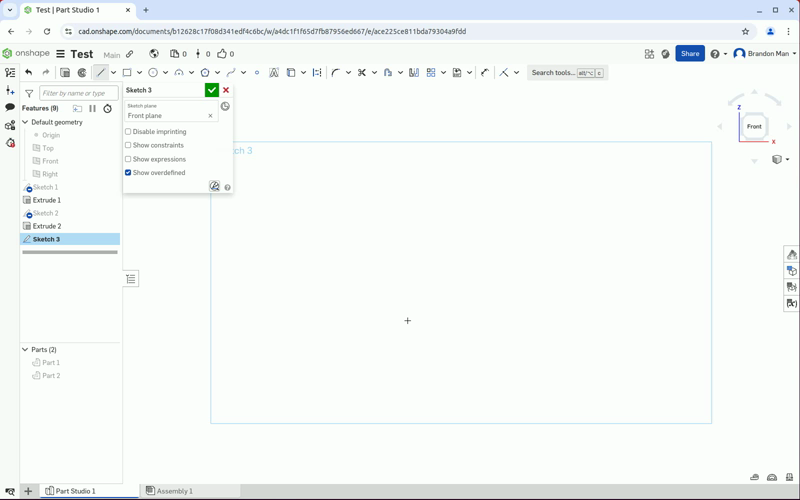
click(407, 320)
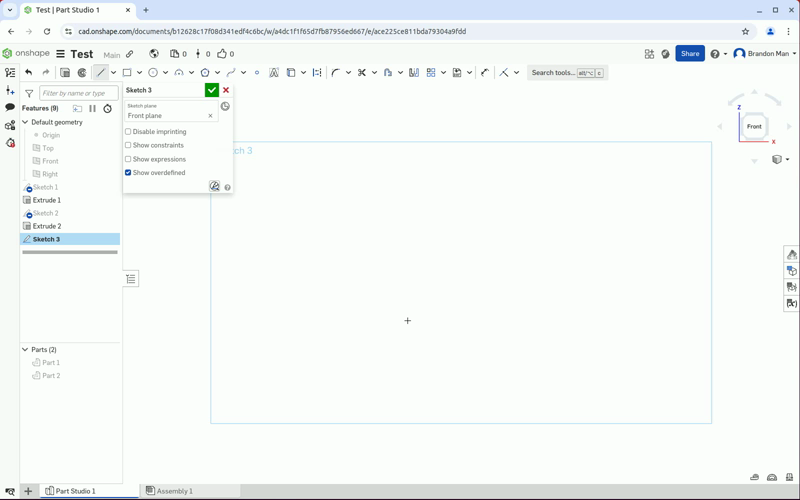
key_up(shift)
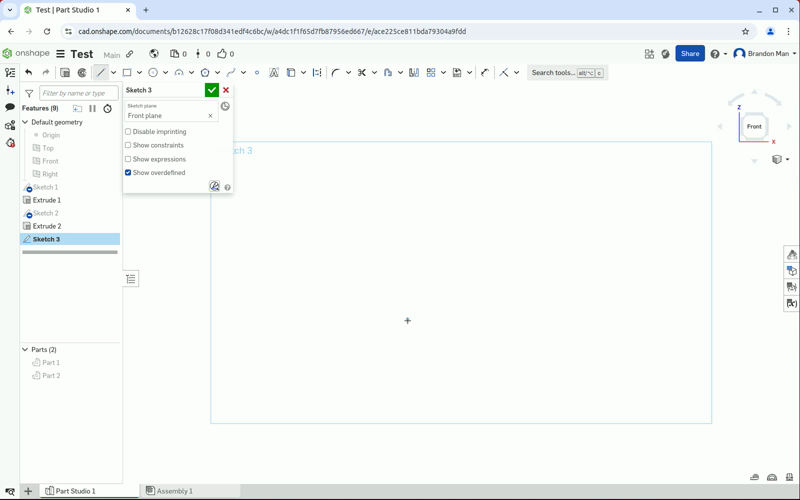
key_down(shift)
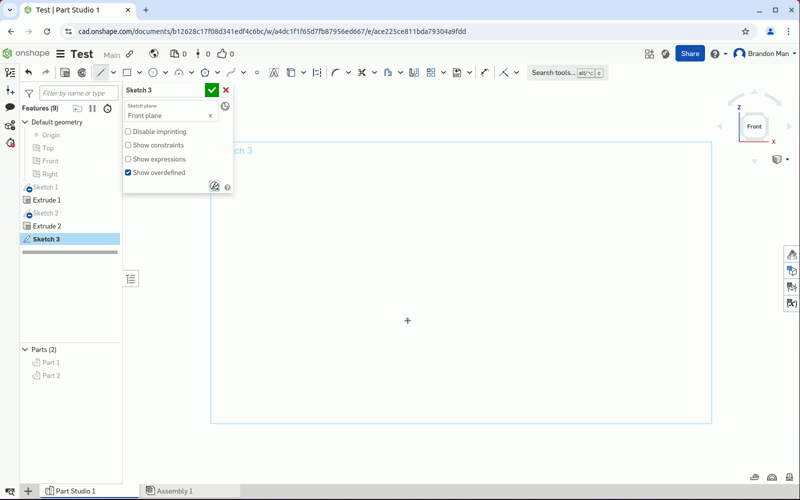
mouse_move(437, 320)
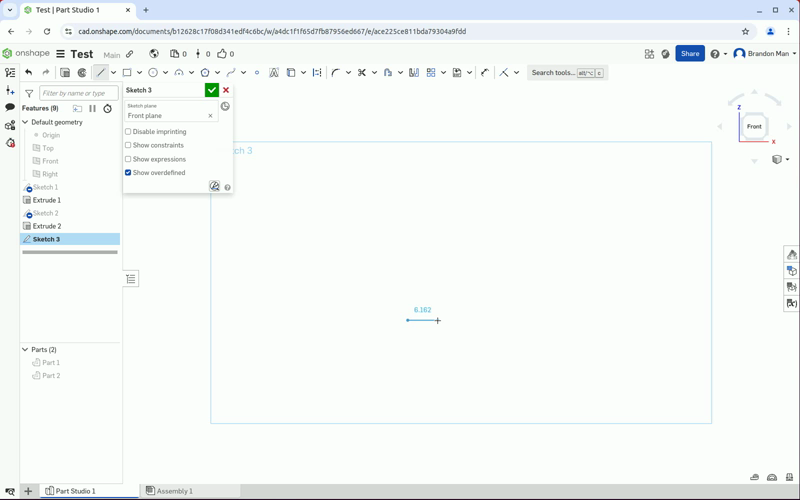
mouse_move(440, 320)
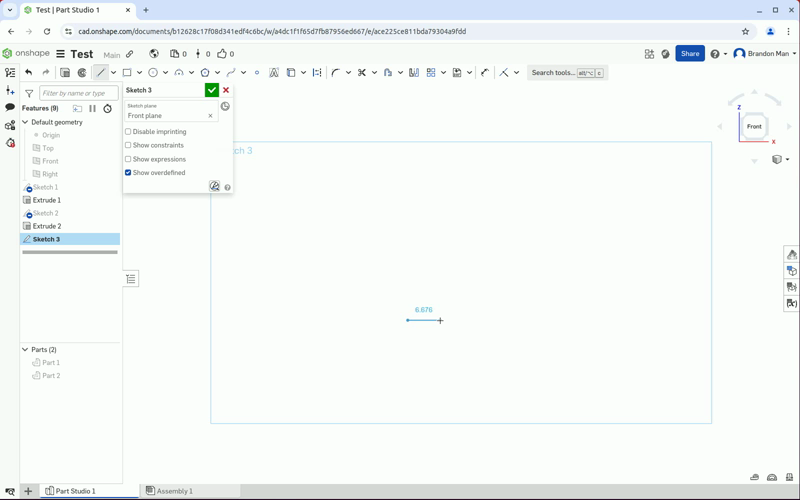
click(440, 320)
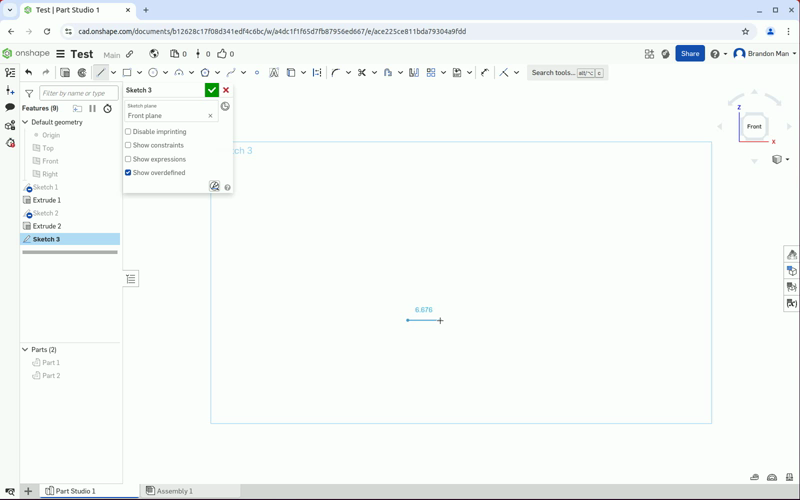
key_up(shift)
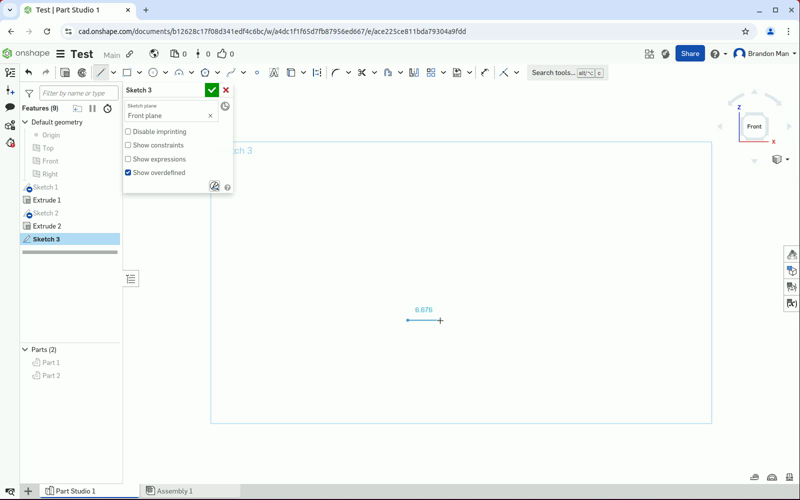
key_down(shift)
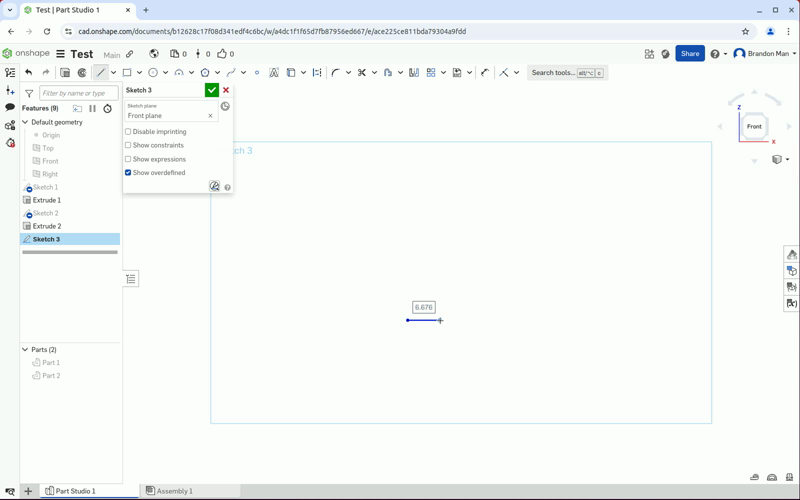
mouse_move(470, 320)
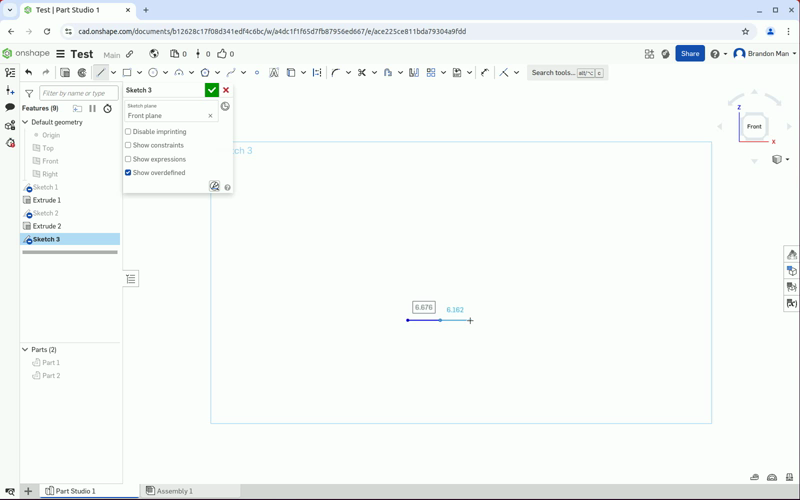
mouse_move(440, 299)
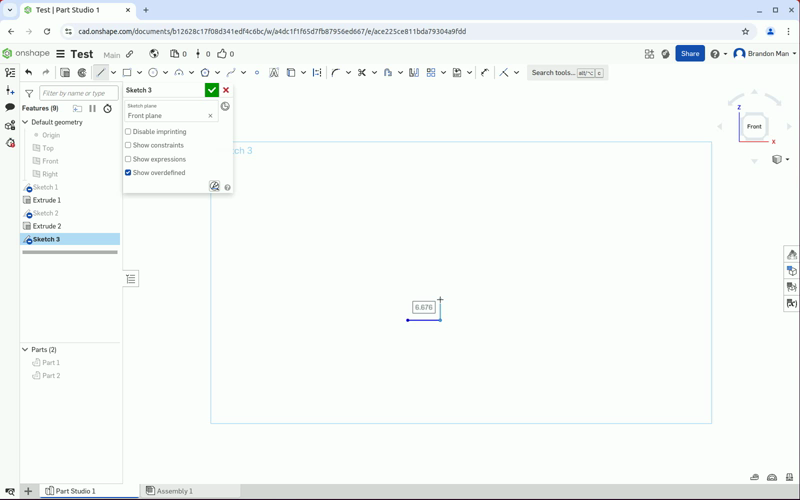
click(440, 299)
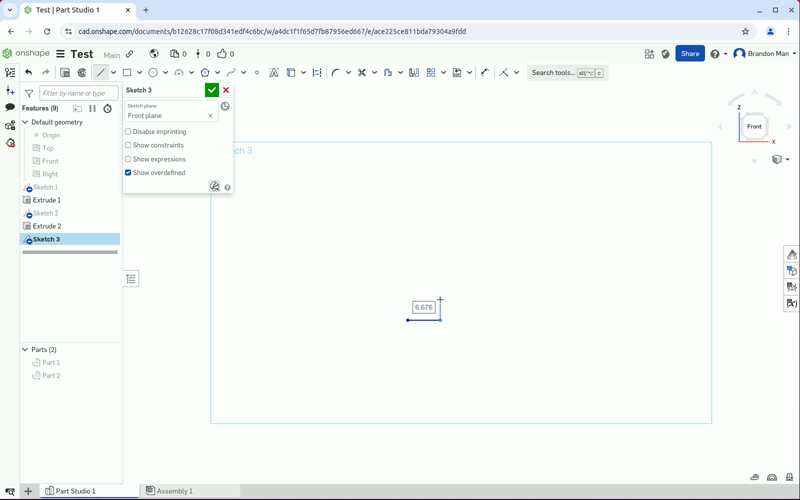
key_up(shift)
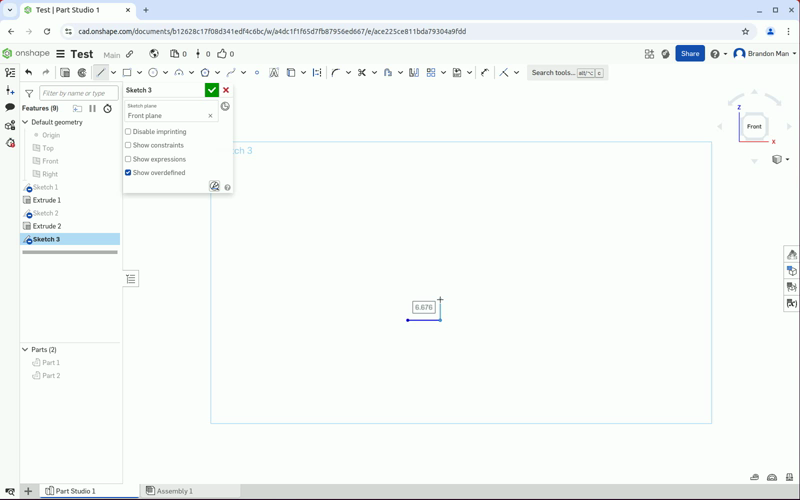
key_down(shift)
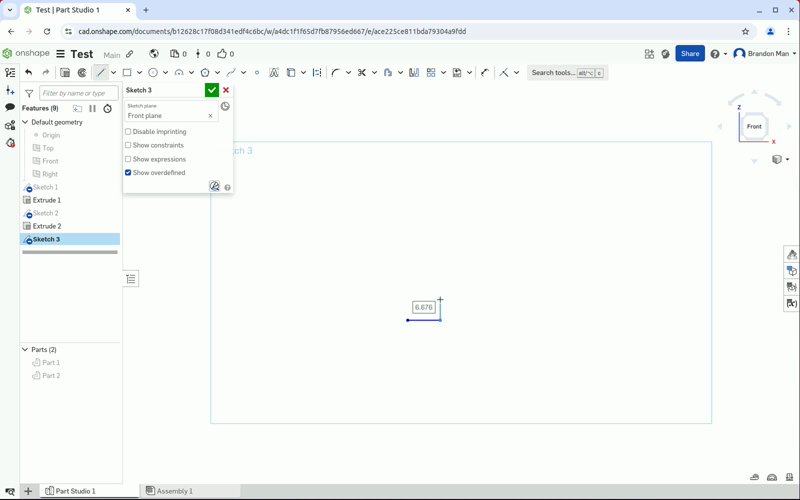
mouse_move(470, 299)
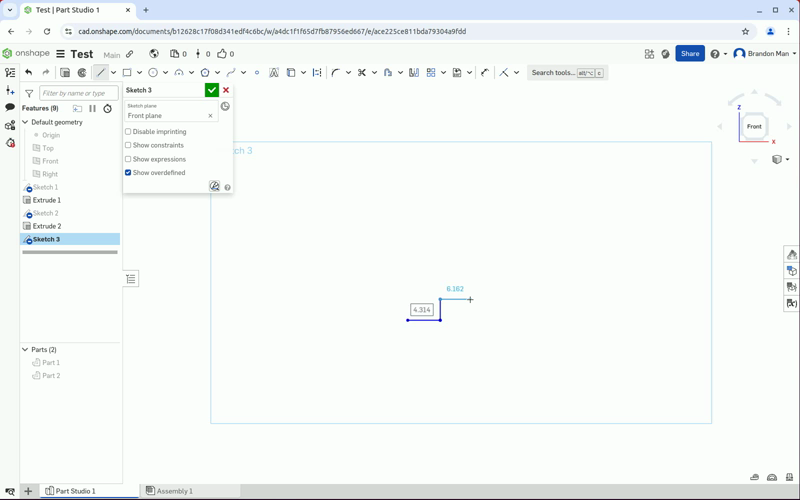
mouse_move(407, 299)
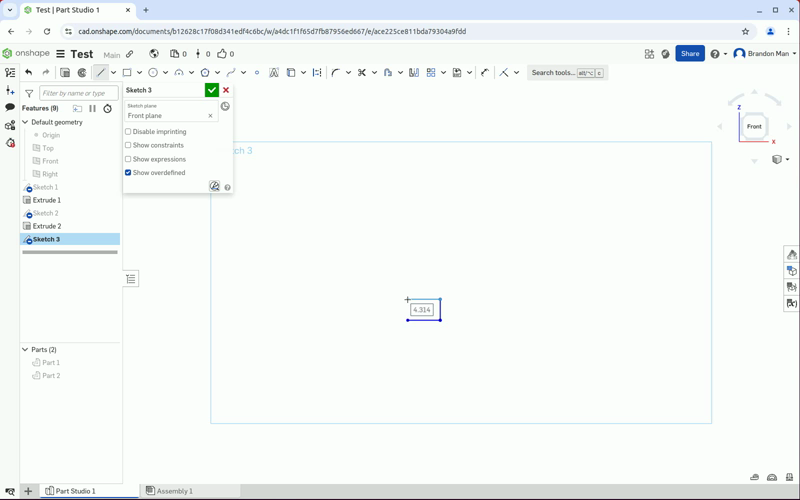
click(407, 299)
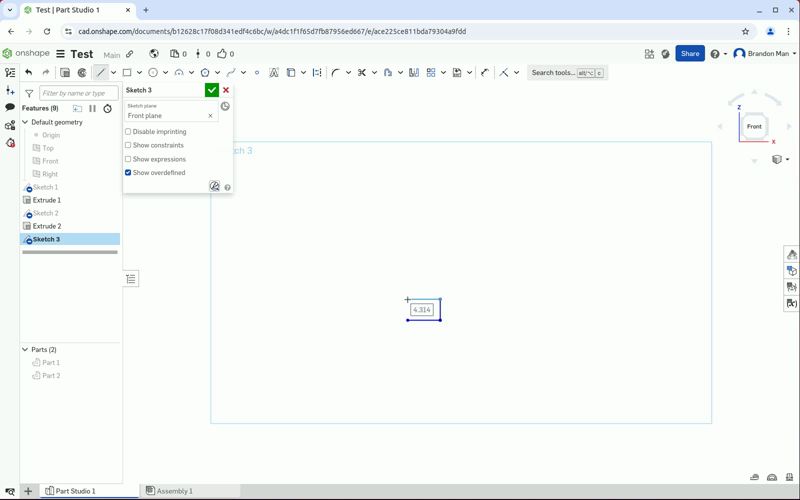
key_up(shift)
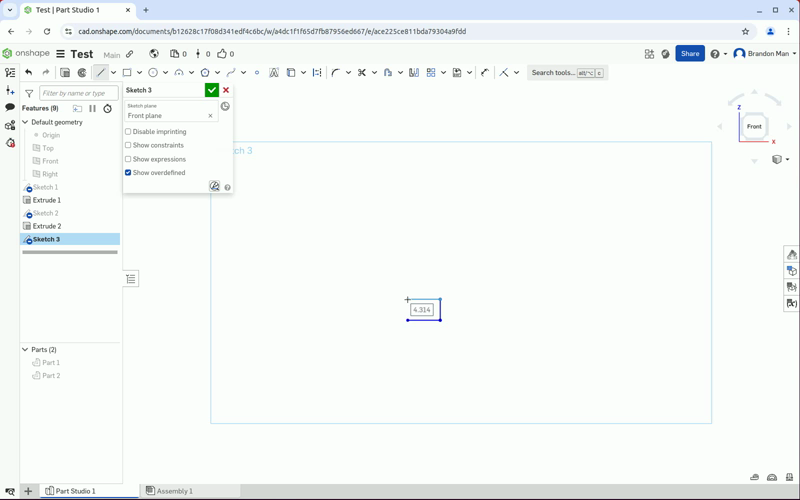
mouse_move(437, 299)
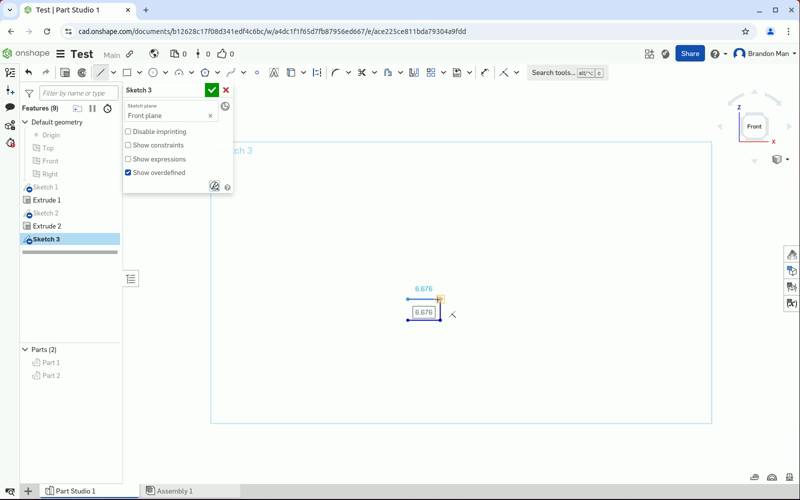
key_down(shift)
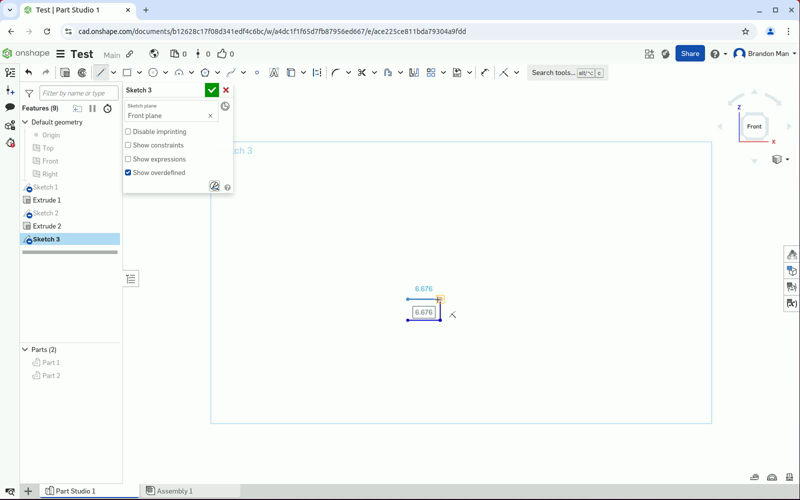
mouse_move(407, 320)
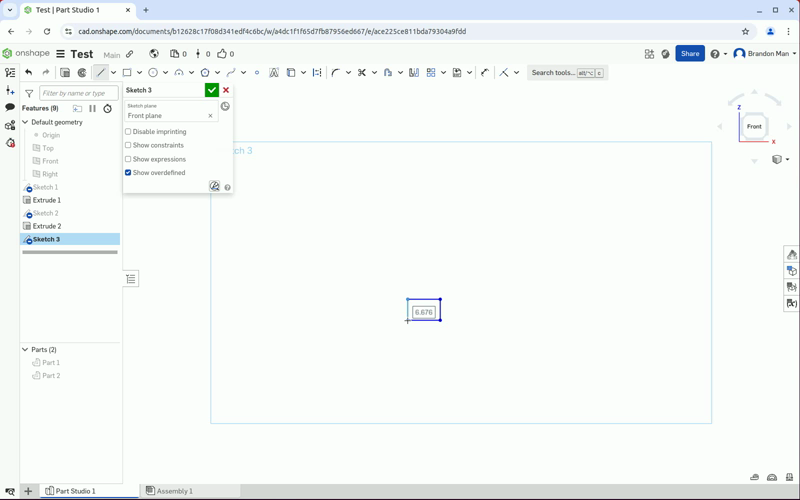
key_up(shift)
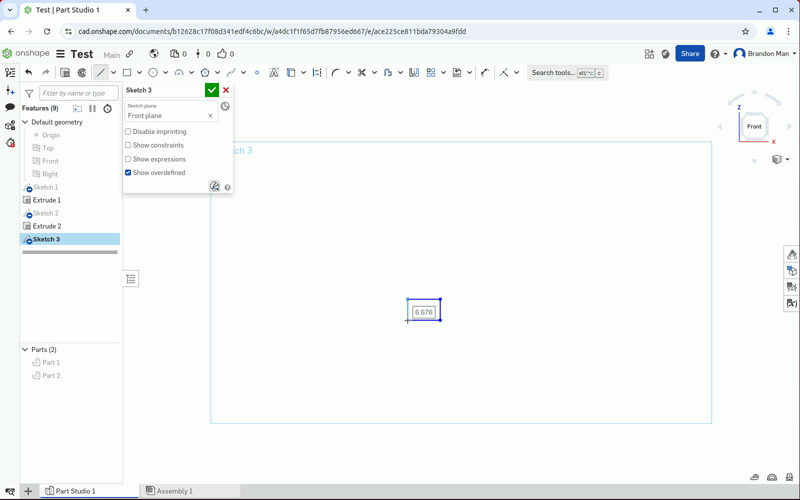
click(407, 320)
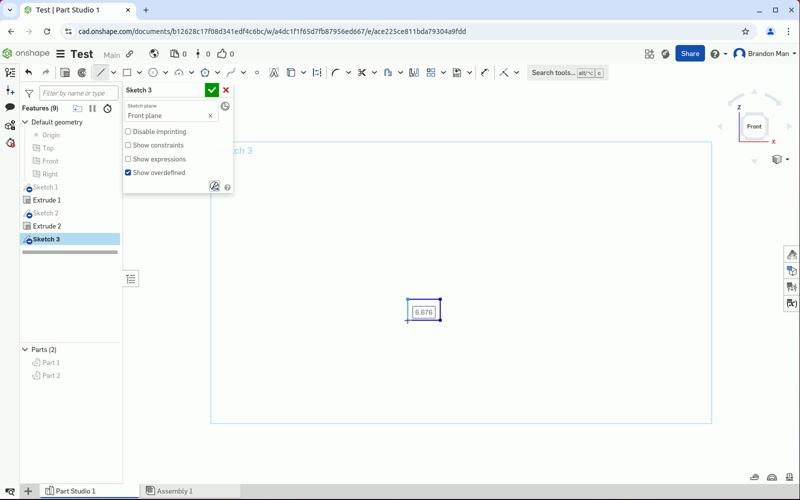
key(esc)
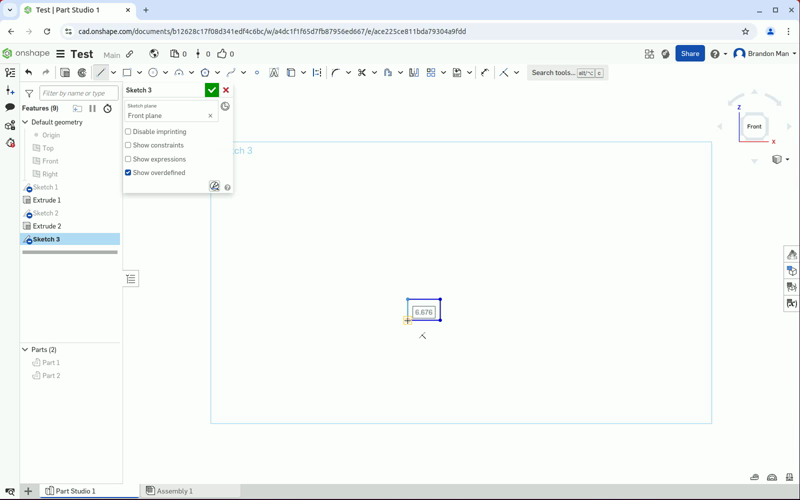
mouse_move(412, 311)
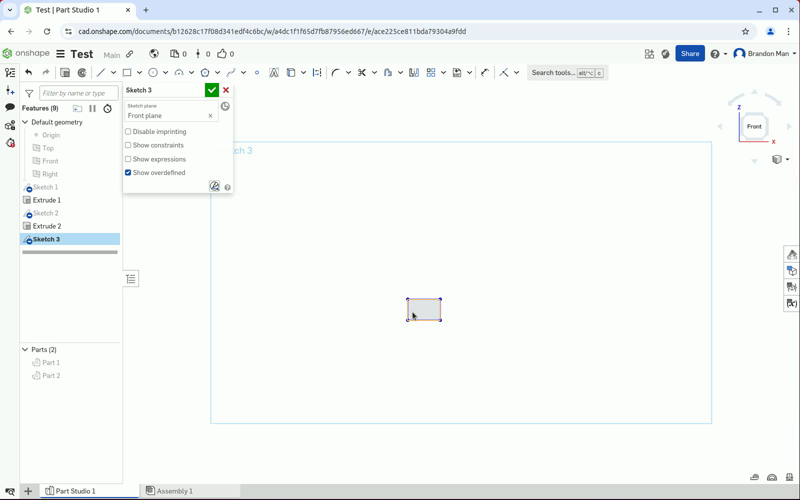
scroll(6)
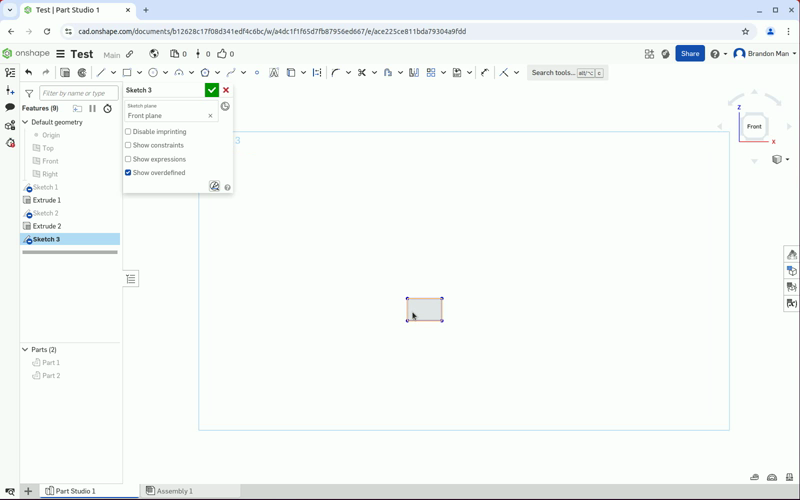
scroll(6)
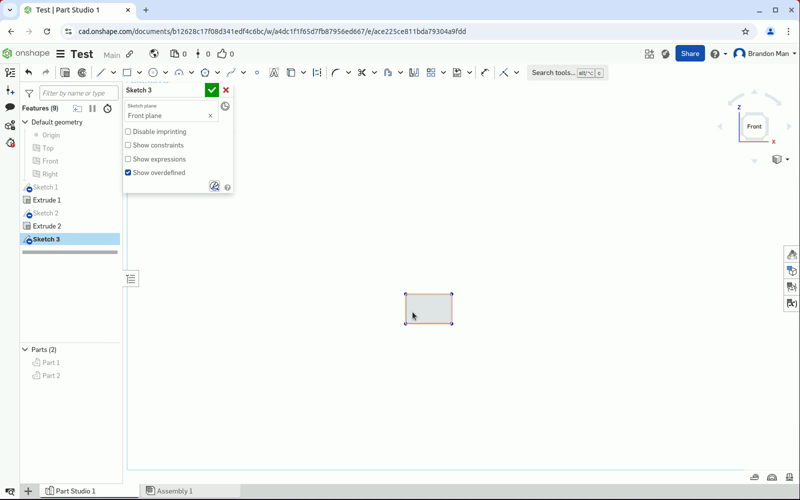
scroll(6)
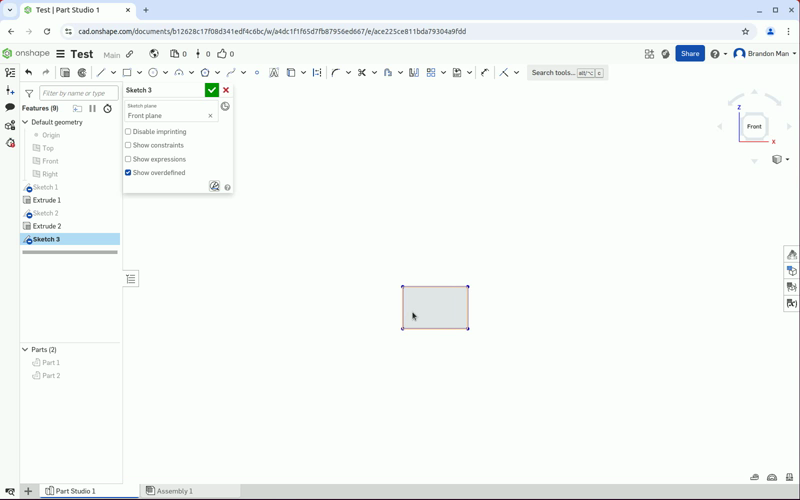
scroll(6)
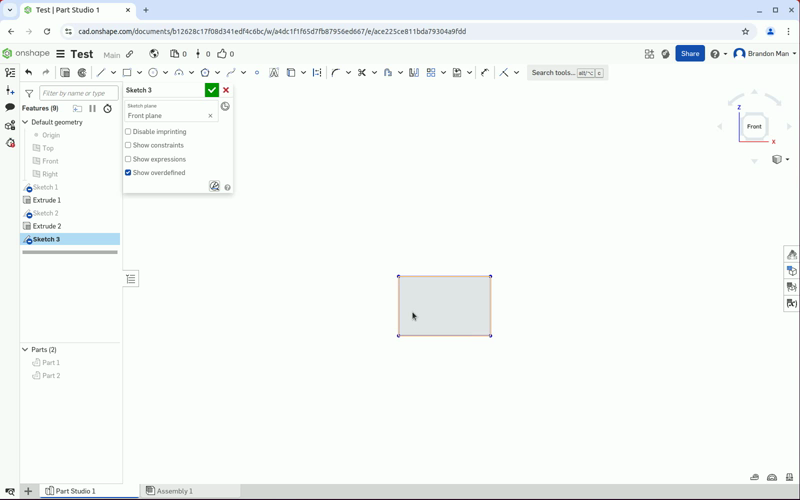
scroll(6)
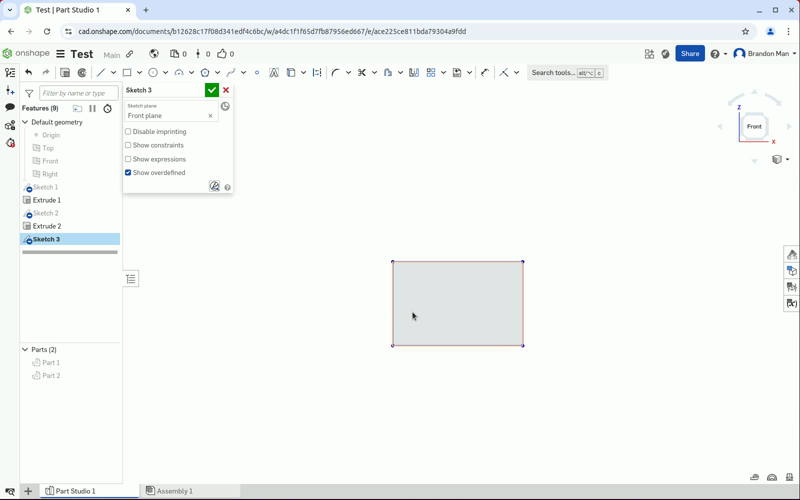
scroll(6)
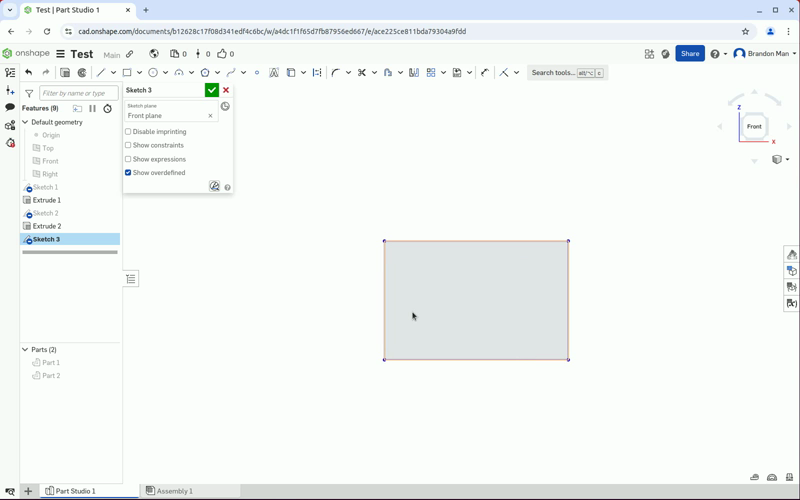
scroll(6)
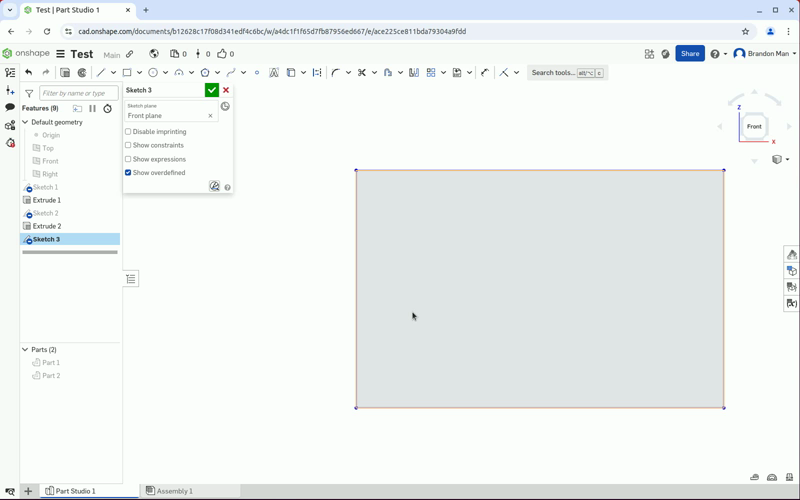
click(412, 311)
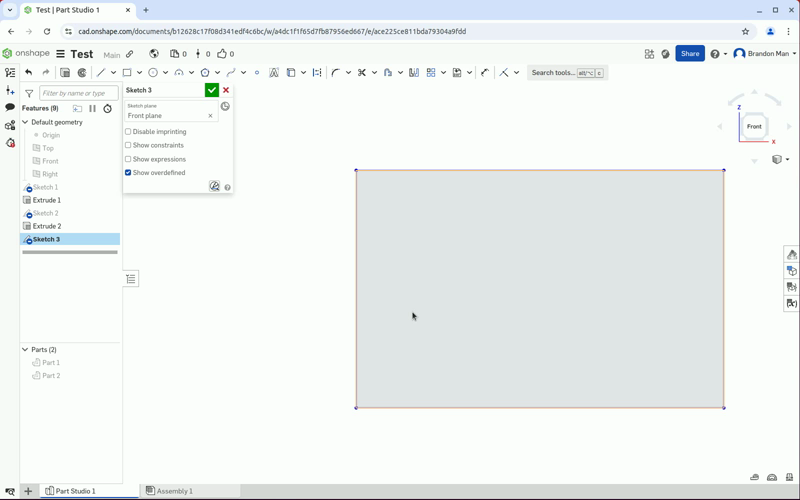
scroll(-6)
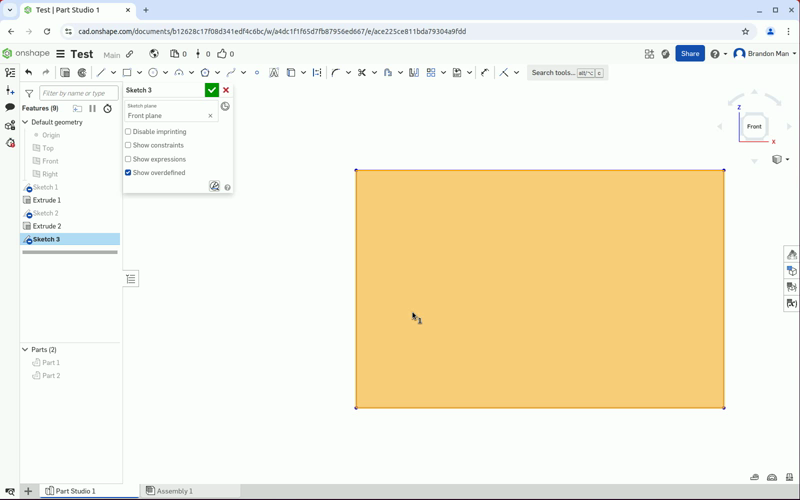
scroll(-6)
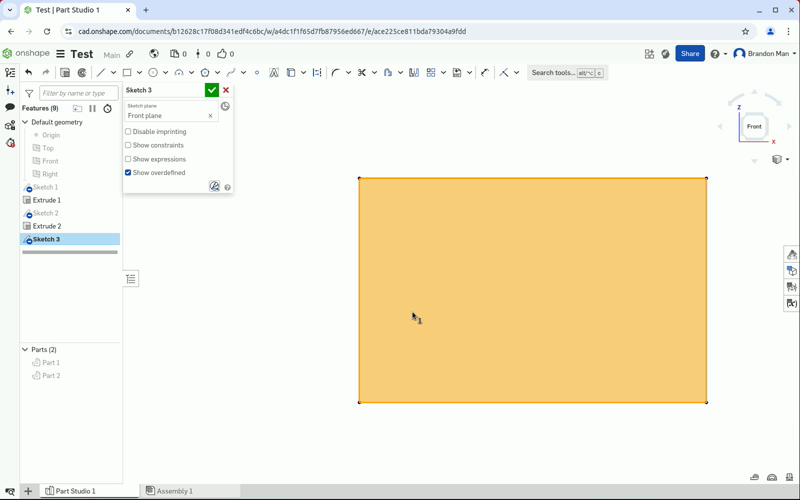
scroll(-6)
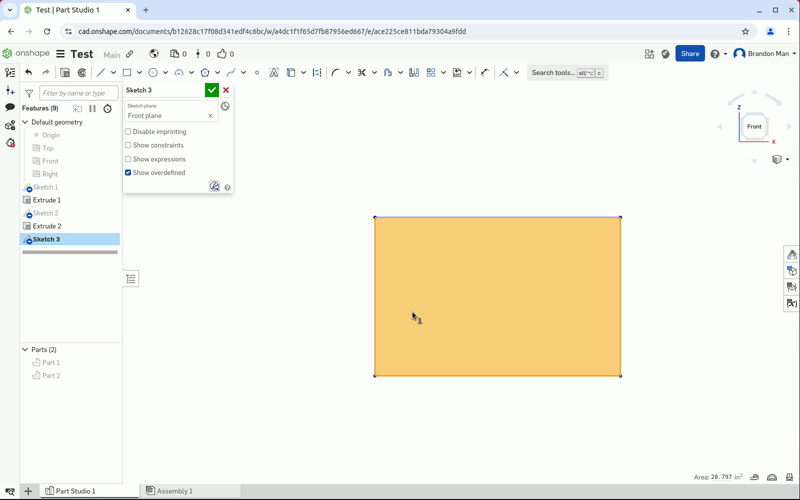
scroll(-6)
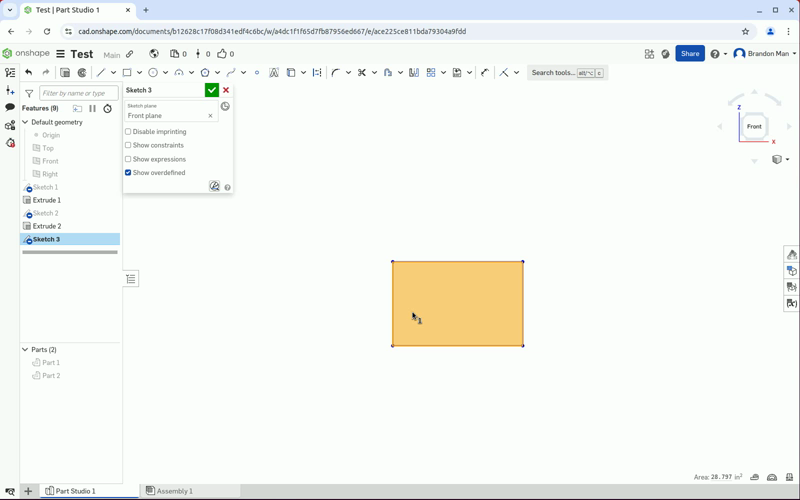
scroll(-6)
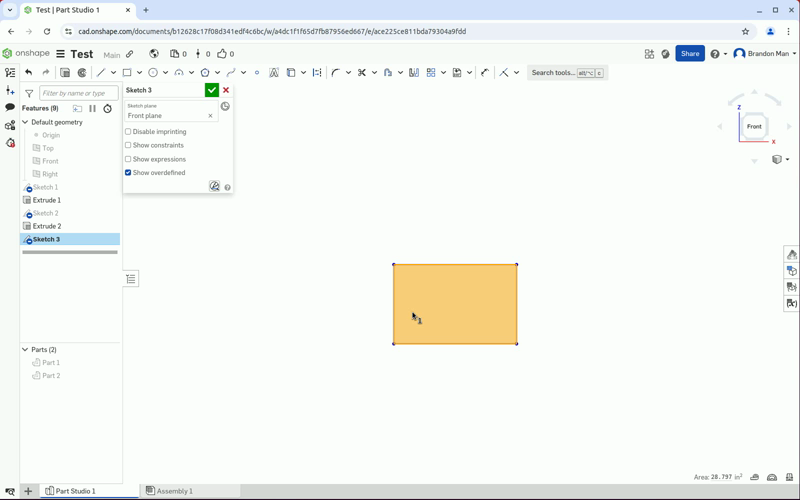
scroll(-6)
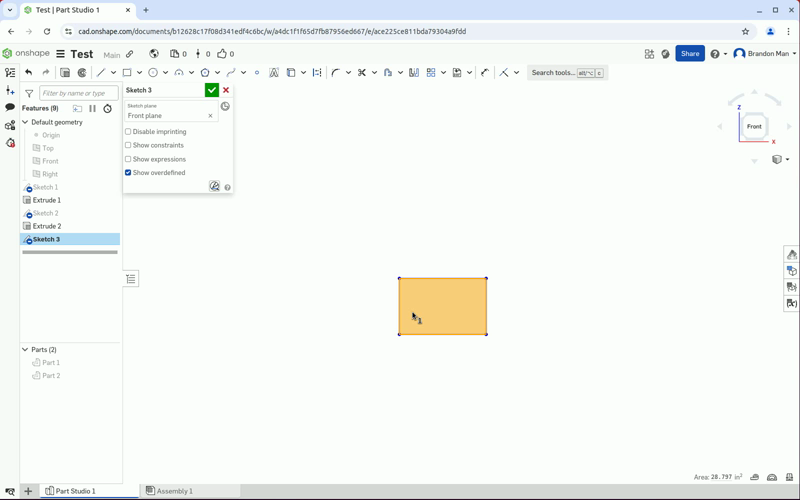
scroll(-6)
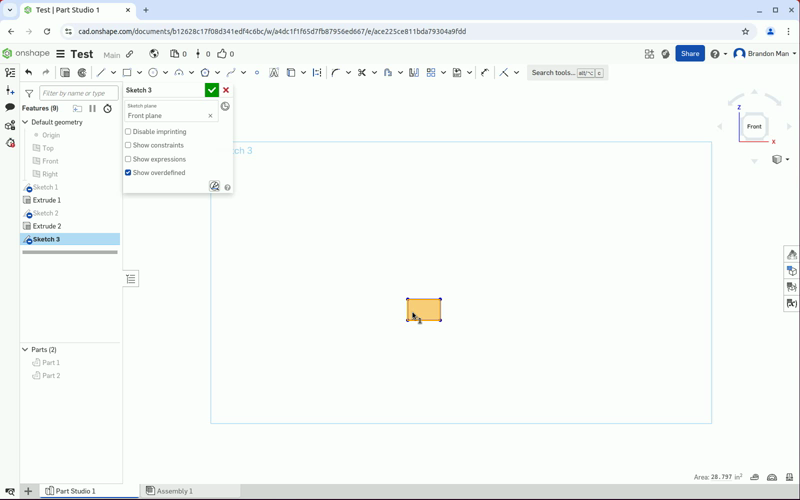
mouse_move(73, 352)
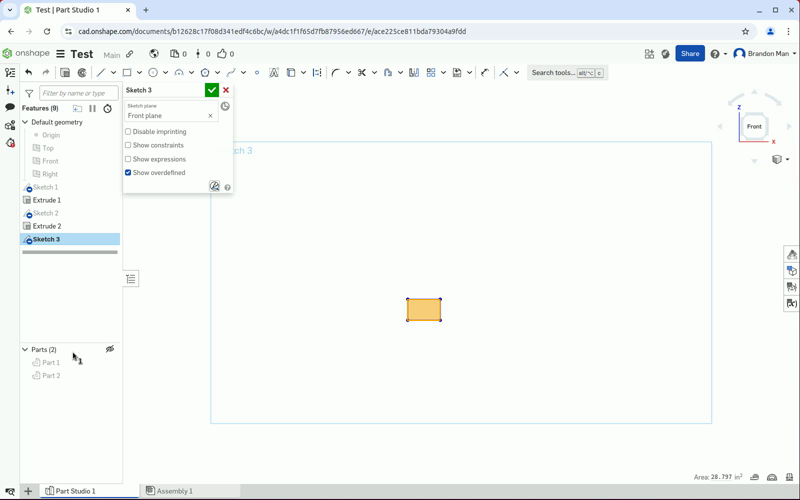
key(shift+y)
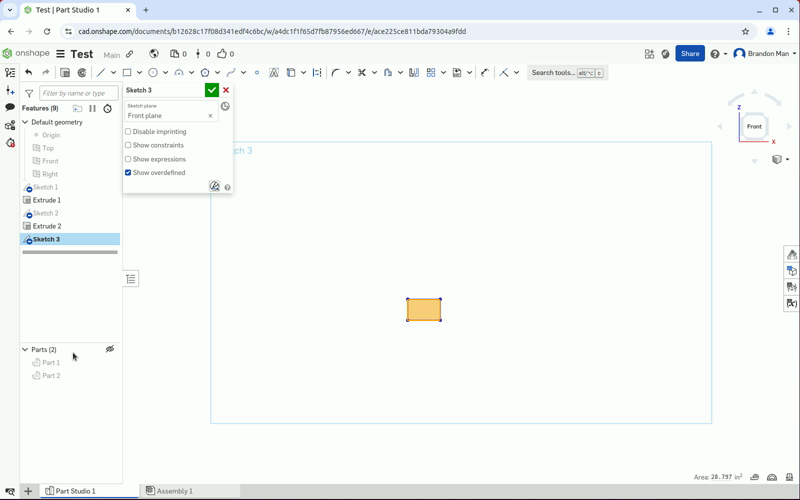
key(shift+e)
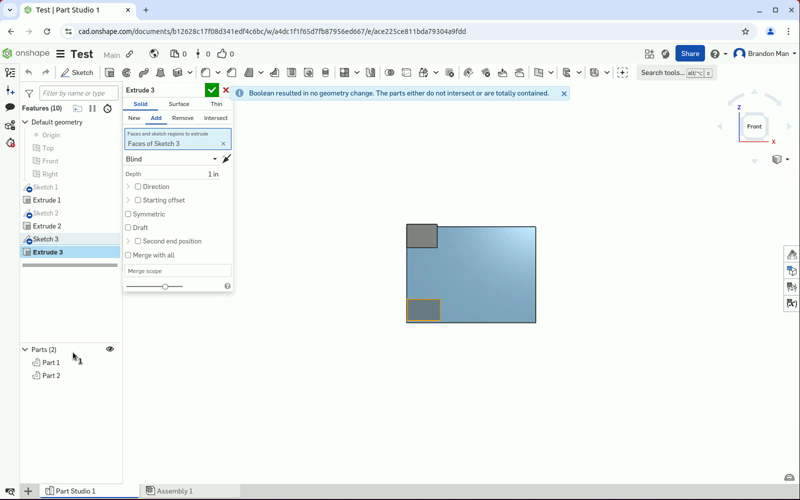
mouse_move(143, 106)
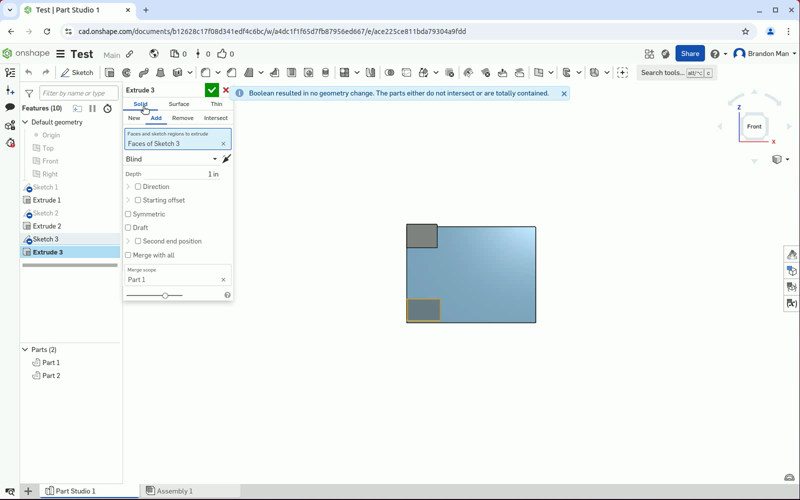
click(143, 106)
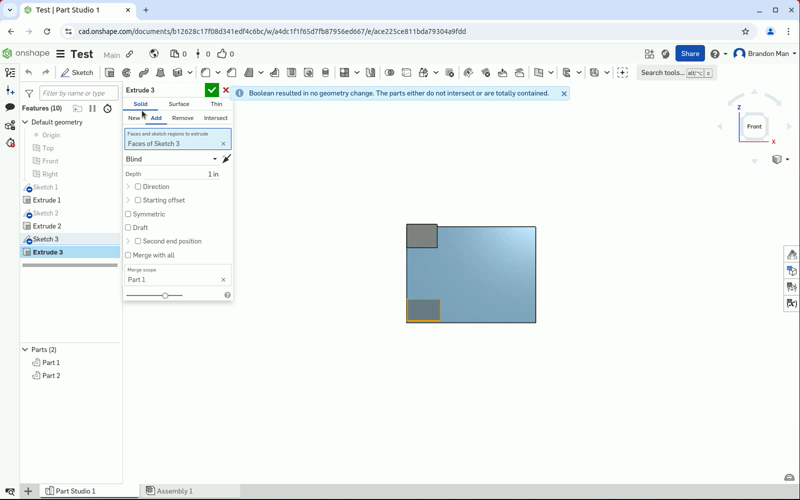
mouse_move(137, 120)
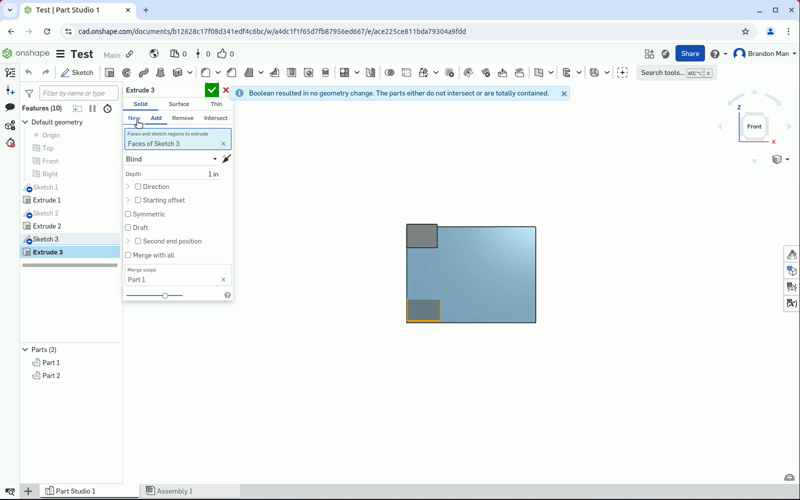
click(137, 120)
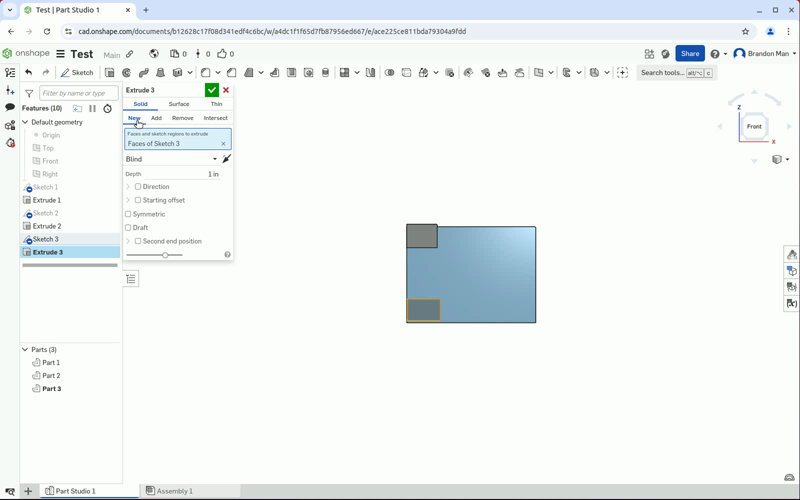
key(tab, 4)
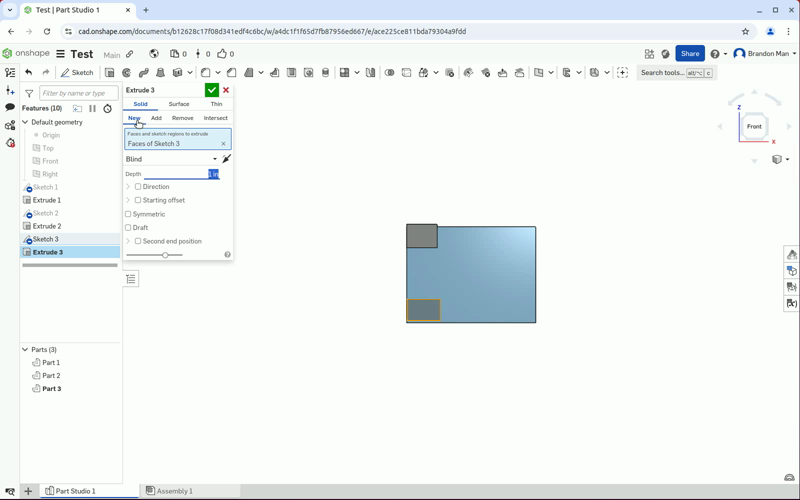
text(23.108)
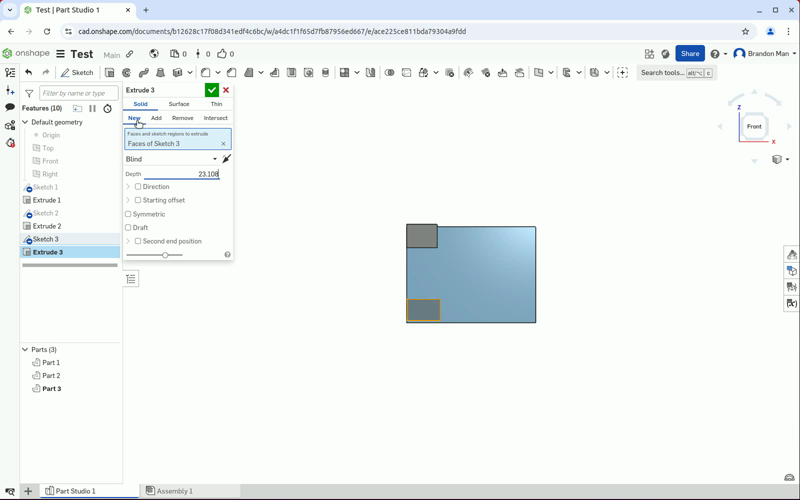
key(enter)
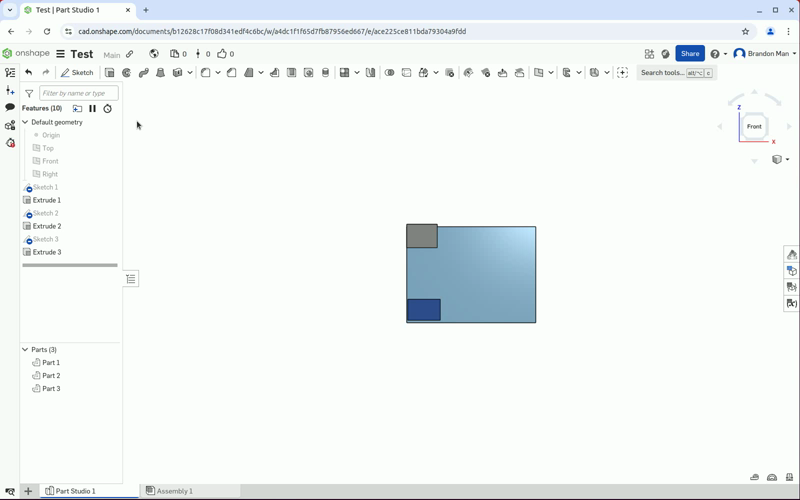
key(shift+h)
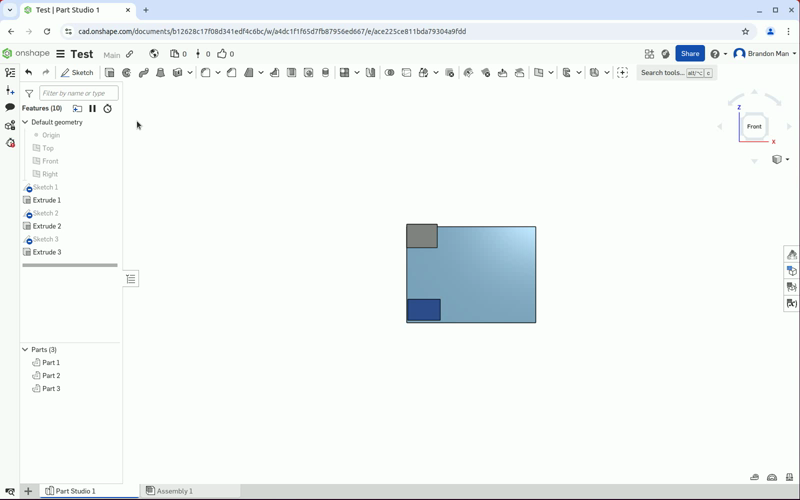
key(shift+h)
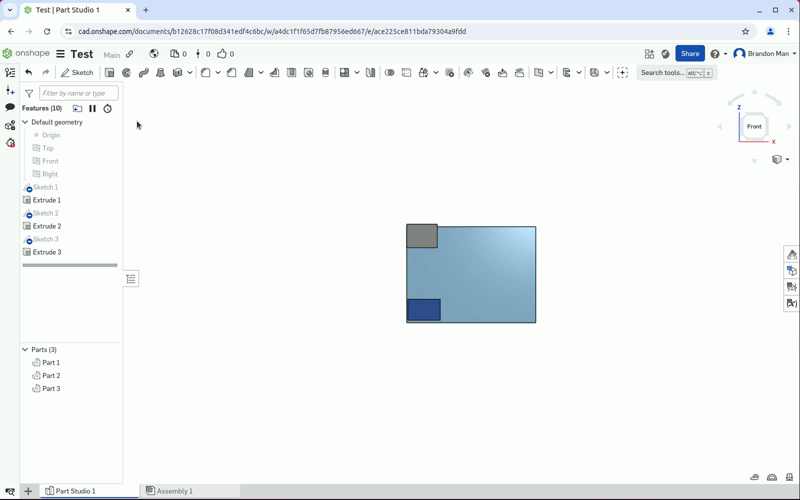
mouse_move(73, 189)
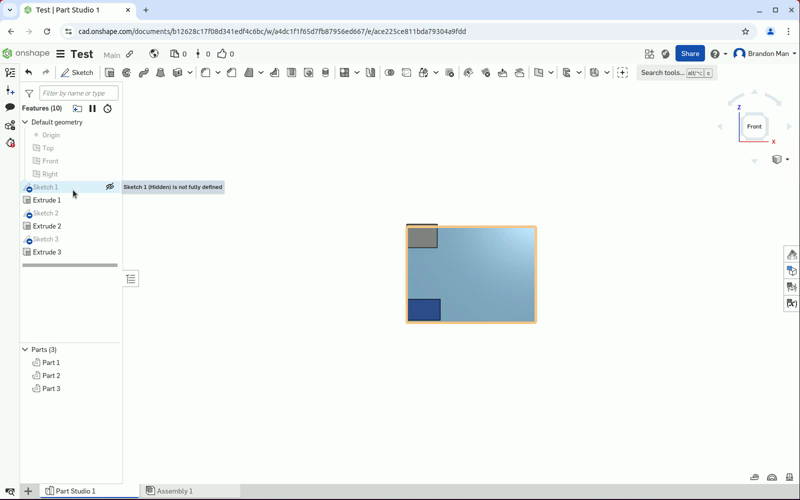
click(73, 189)
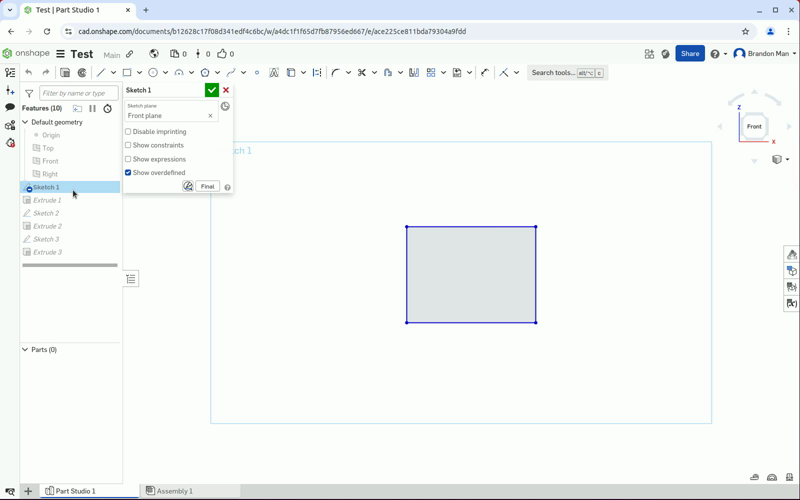
mouse_move(229, 92)
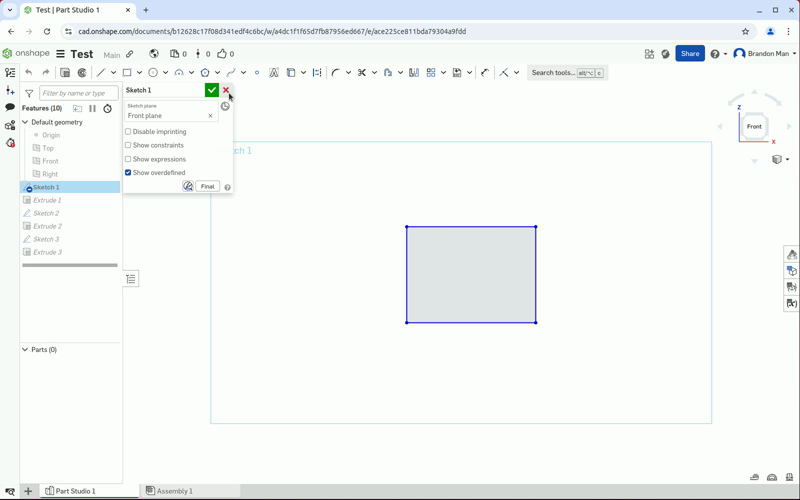
click(229, 92)
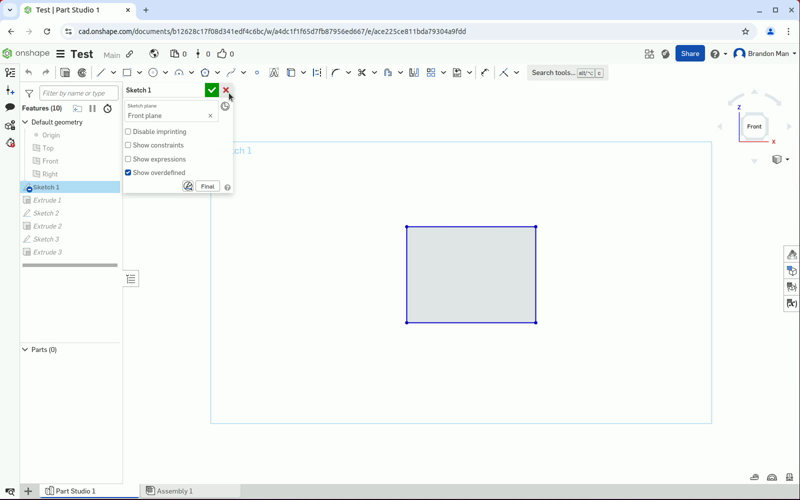
key(shift+s)
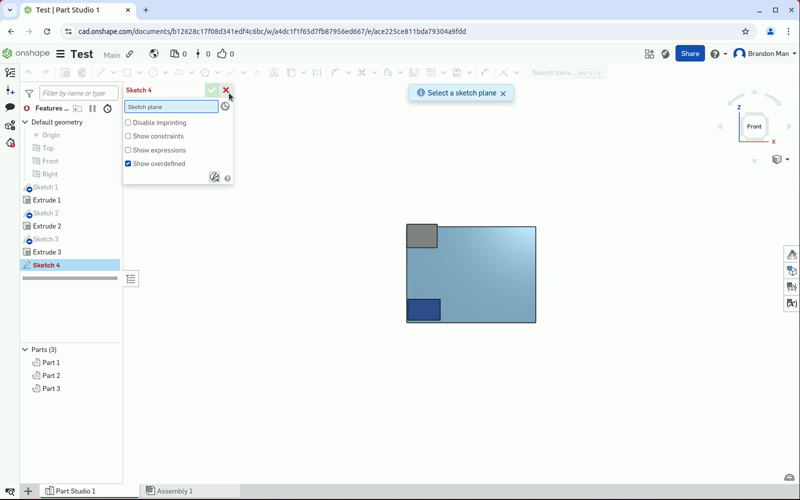
mouse_move(73, 163)
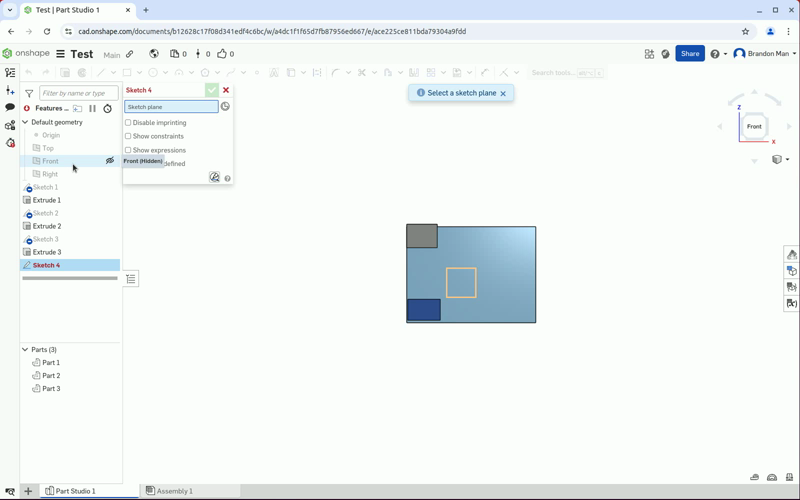
click(73, 163)
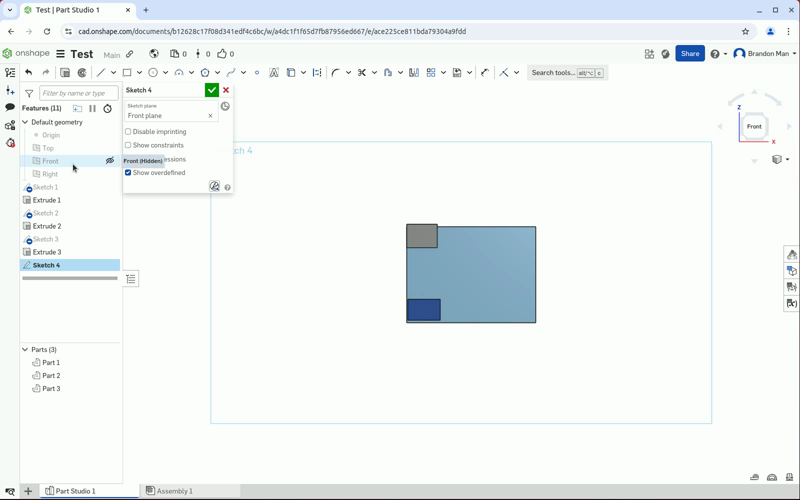
mouse_move(73, 352)
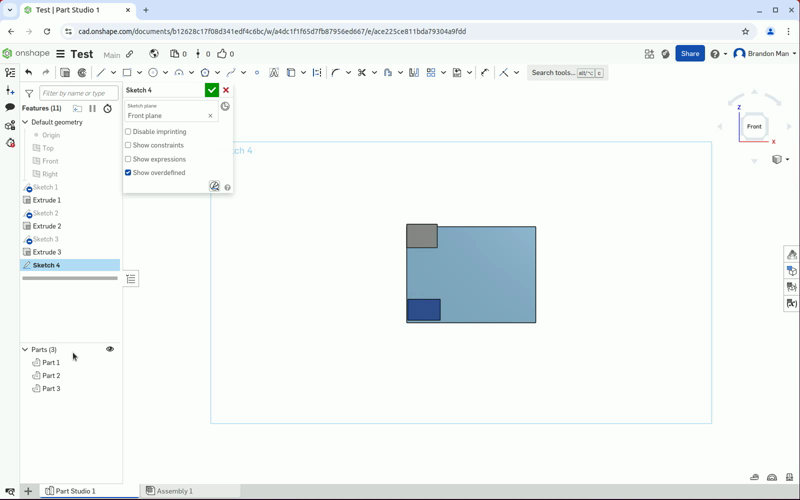
key(y)
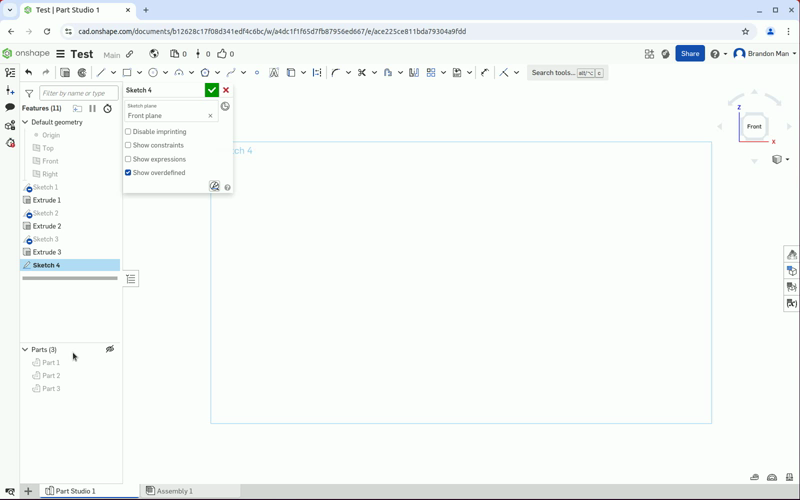
key(l)
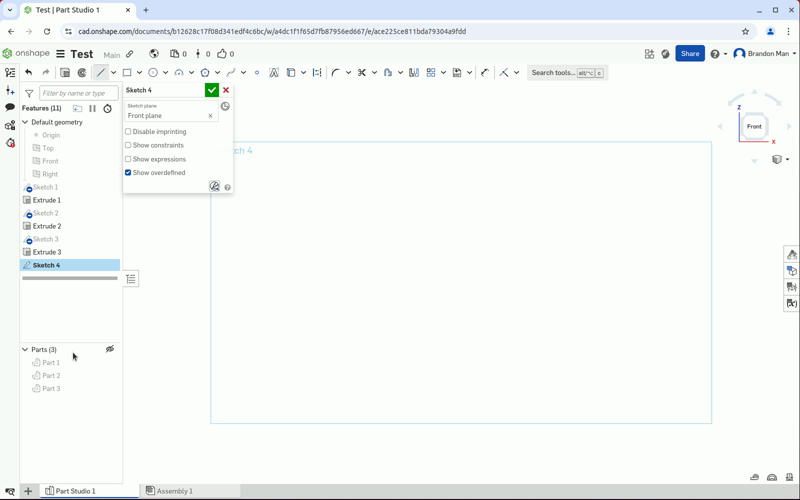
key_down(shift)
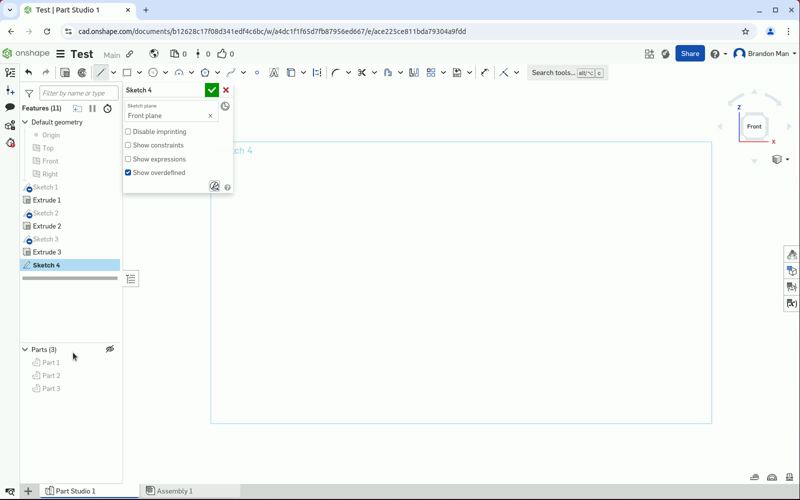
mouse_move(505, 249)
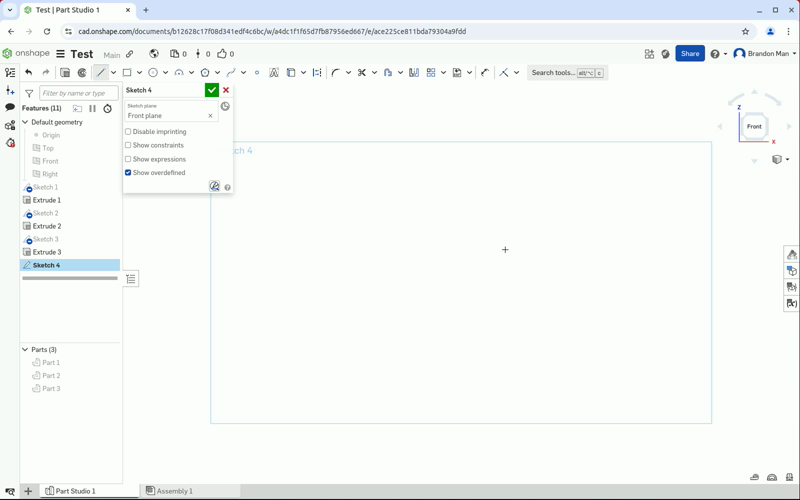
click(505, 249)
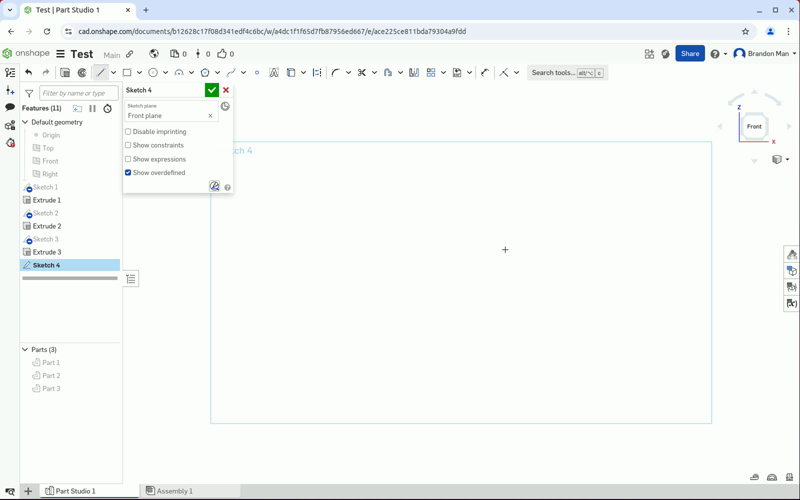
key_up(shift)
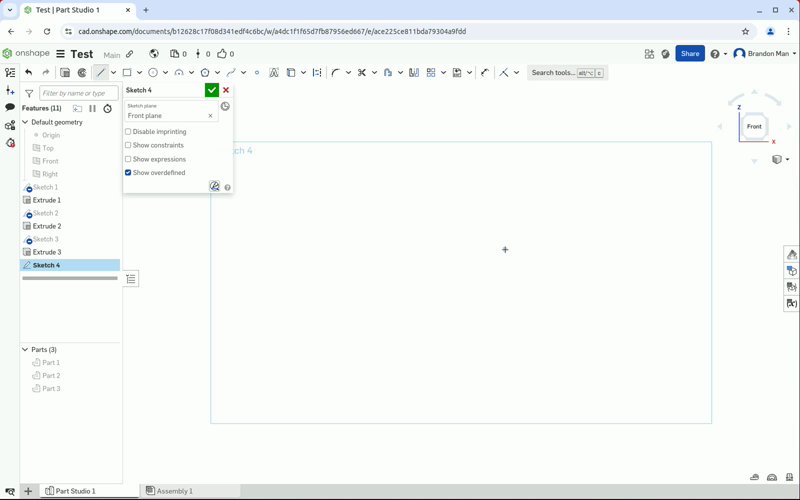
key_down(shift)
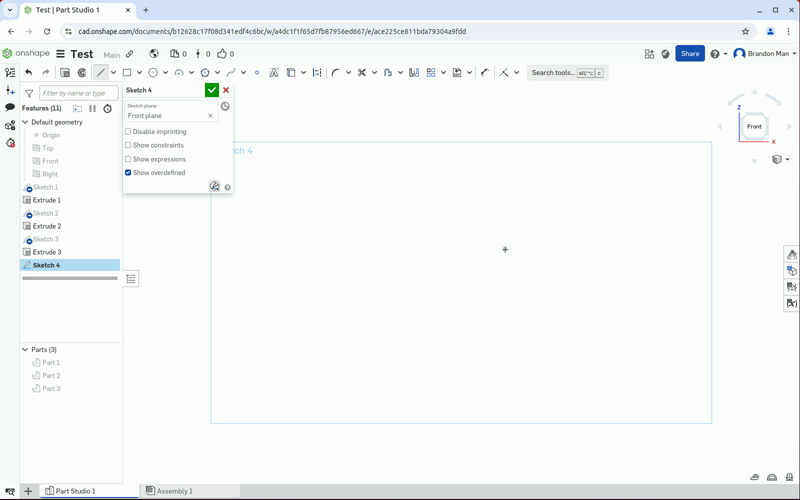
mouse_move(535, 249)
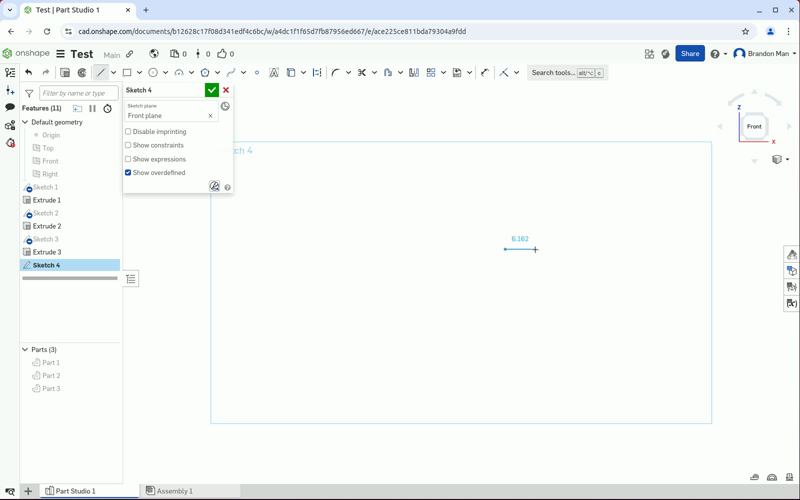
mouse_move(535, 249)
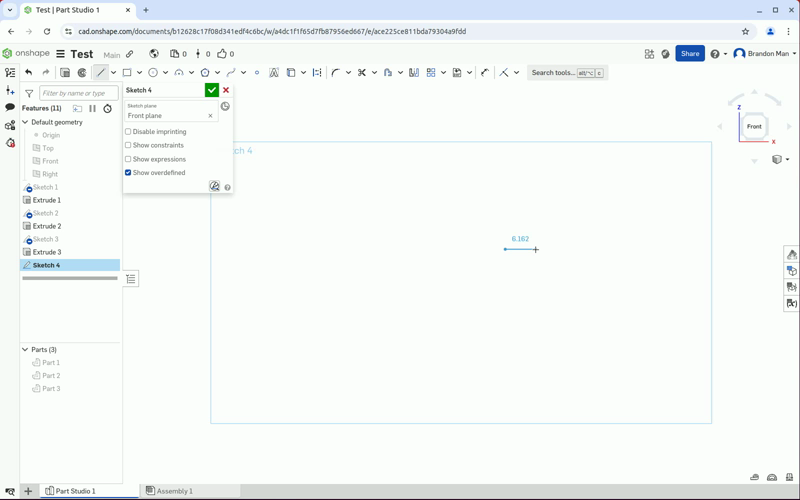
click(535, 249)
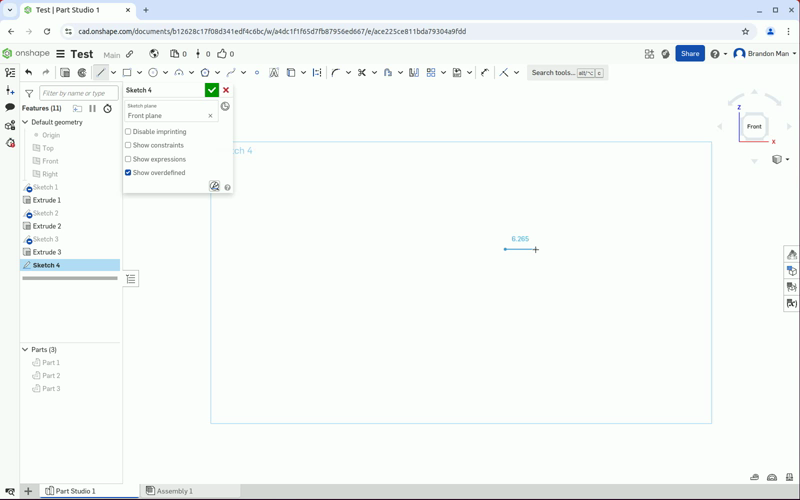
key_up(shift)
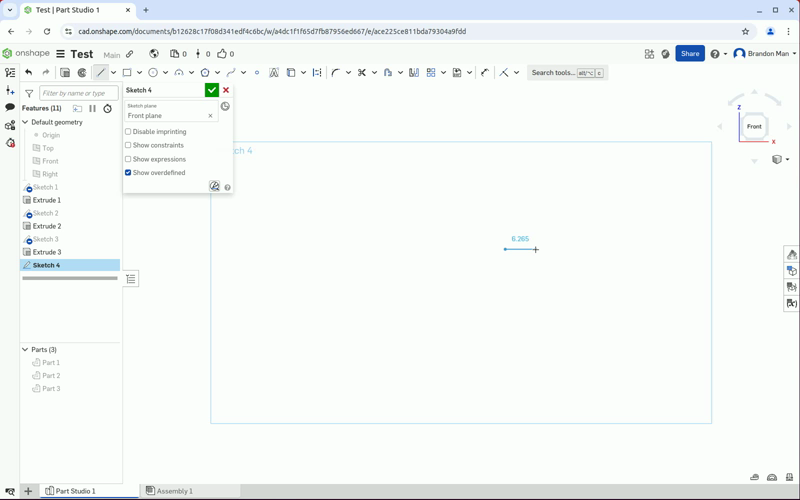
key_down(shift)
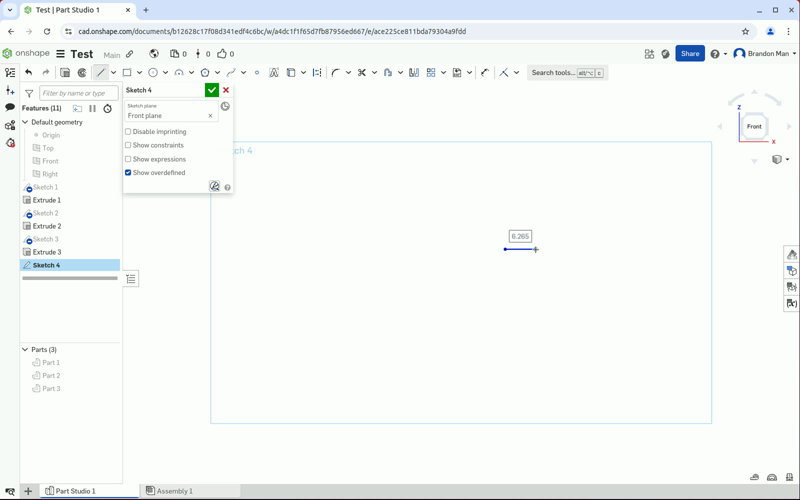
mouse_move(565, 249)
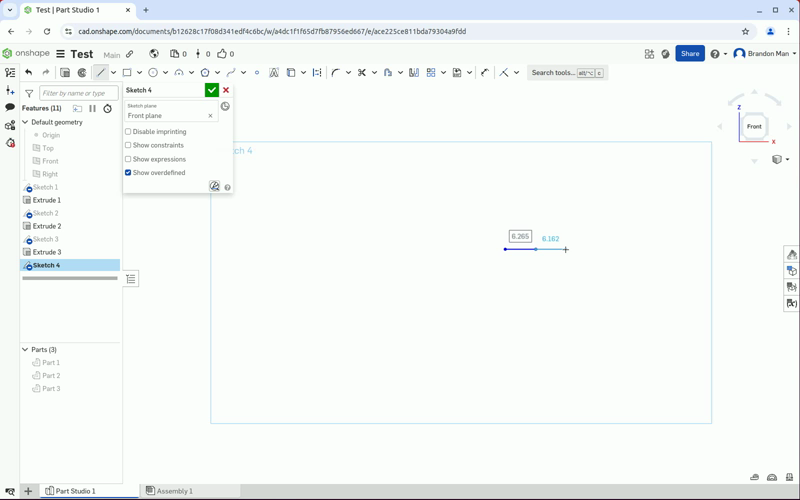
mouse_move(535, 224)
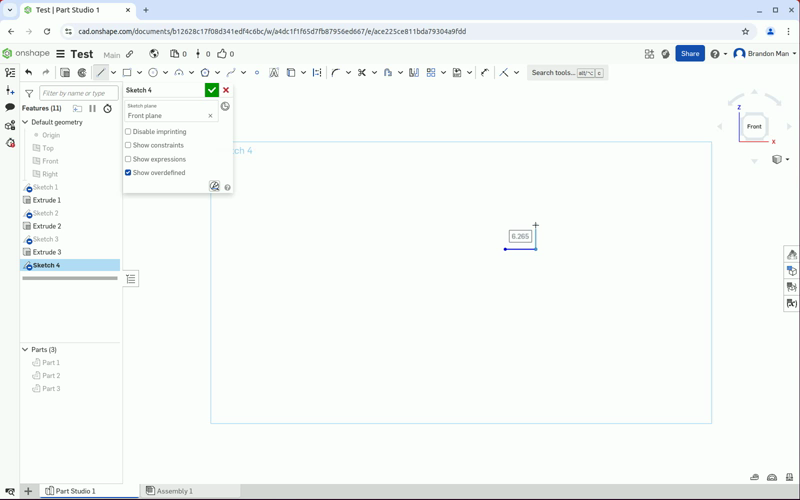
click(535, 224)
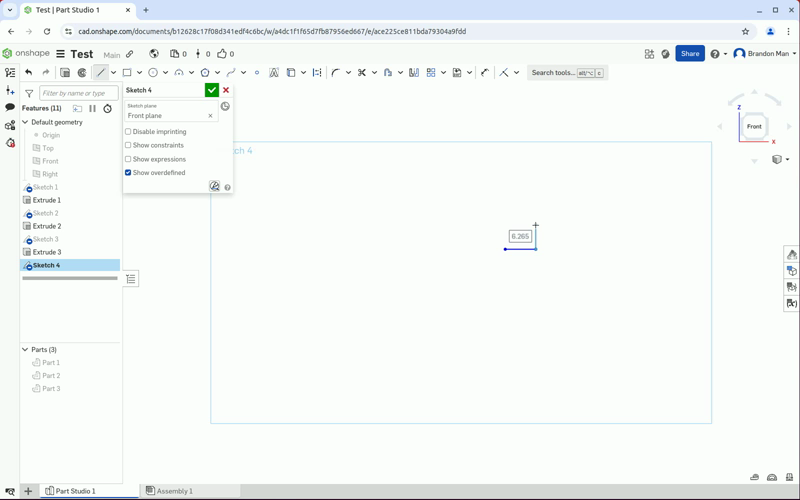
key_up(shift)
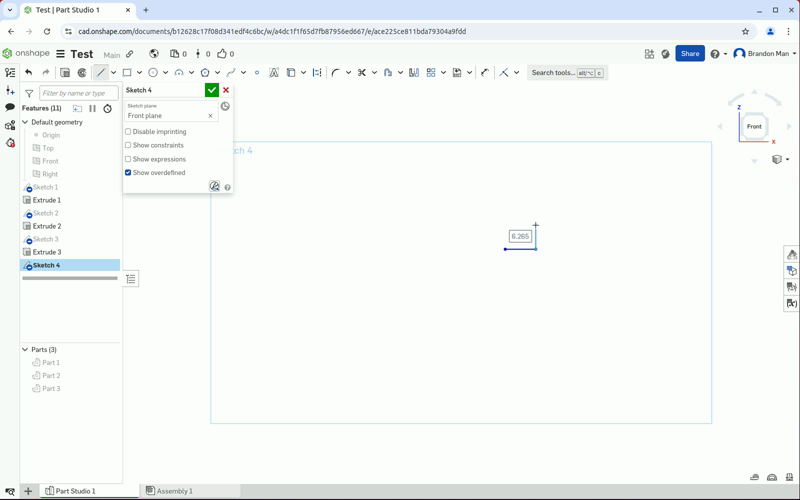
key_down(shift)
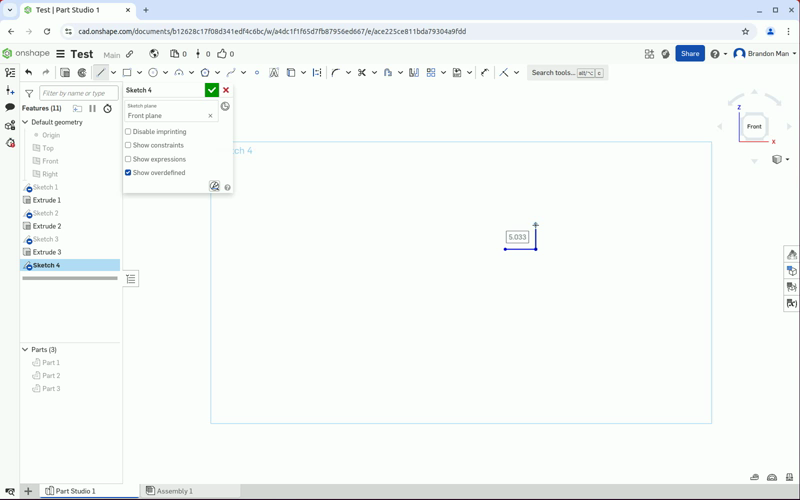
mouse_move(565, 224)
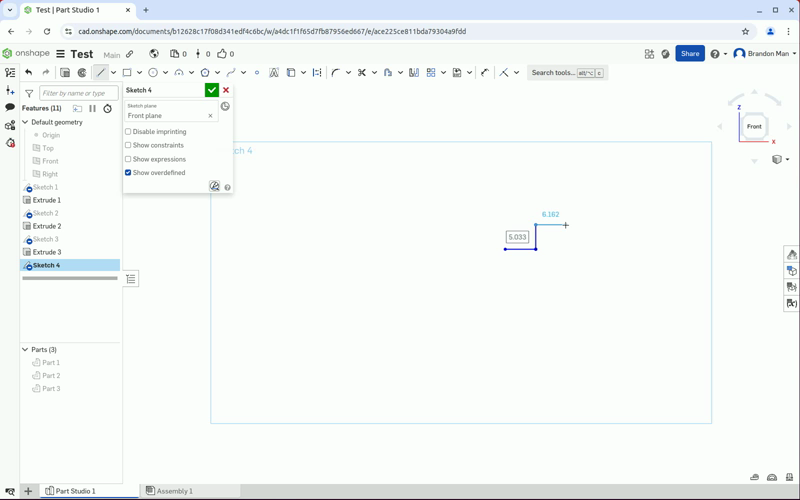
mouse_move(505, 224)
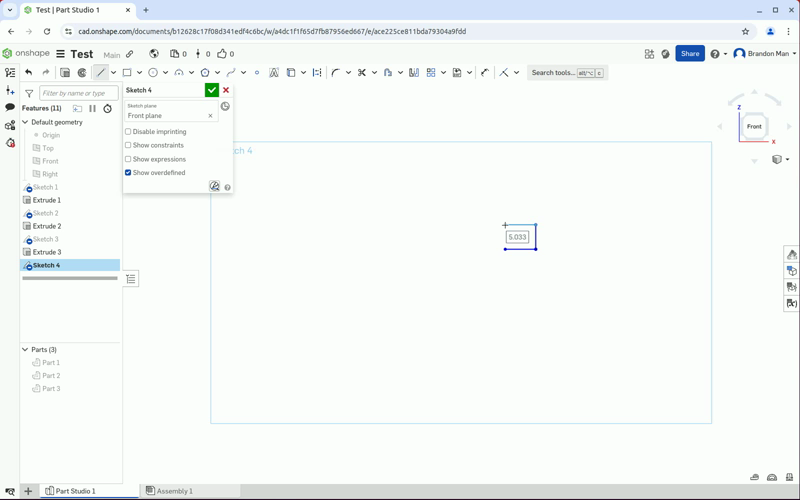
click(505, 224)
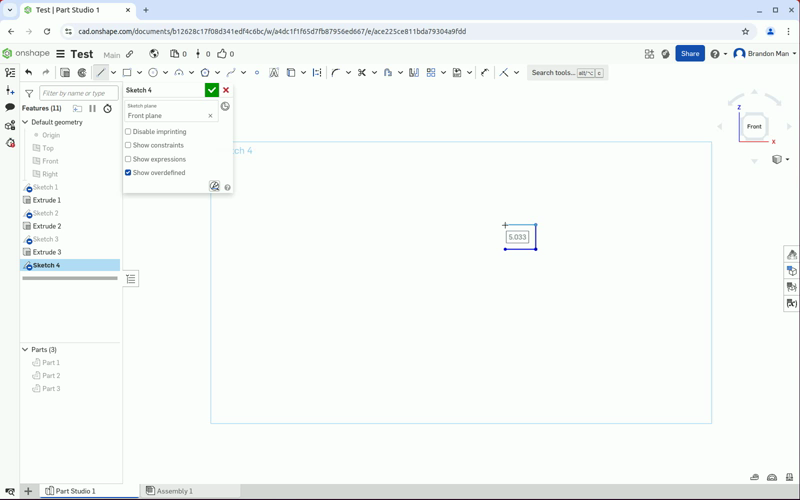
key_up(shift)
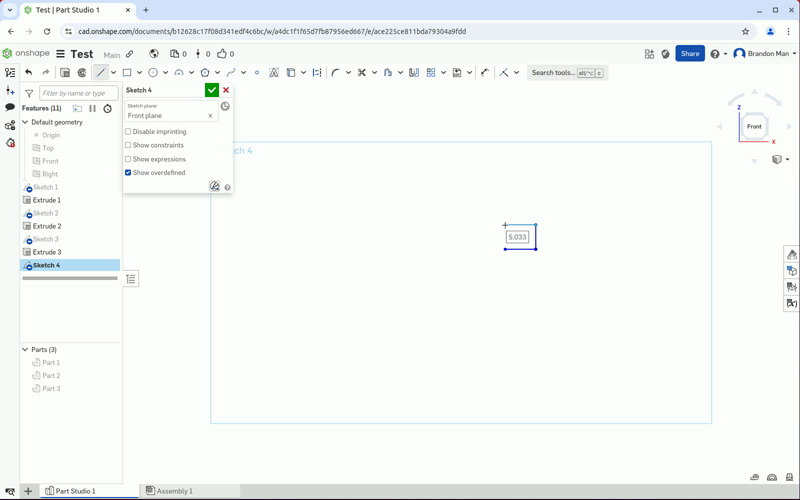
mouse_move(535, 224)
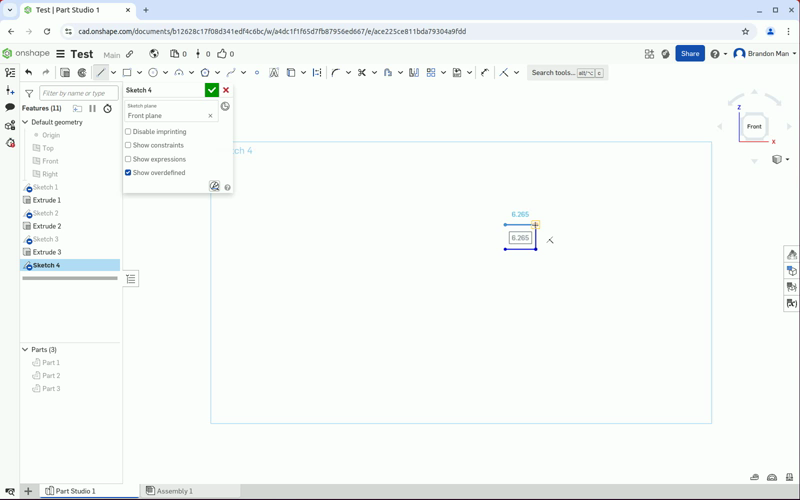
key_down(shift)
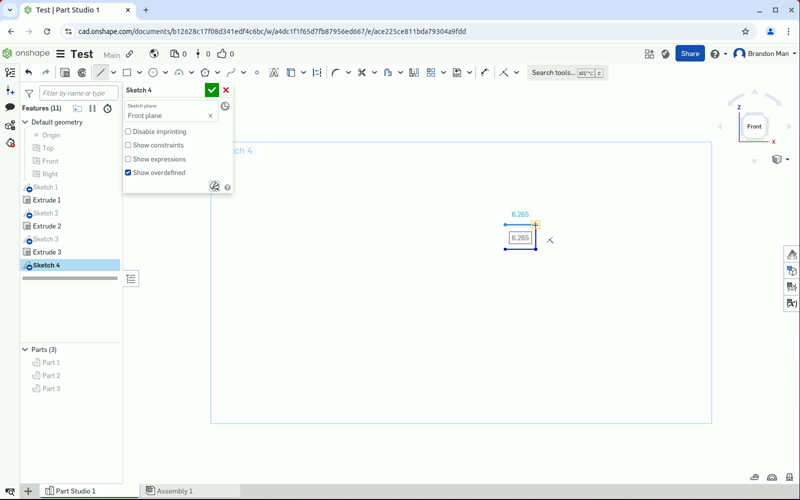
mouse_move(505, 249)
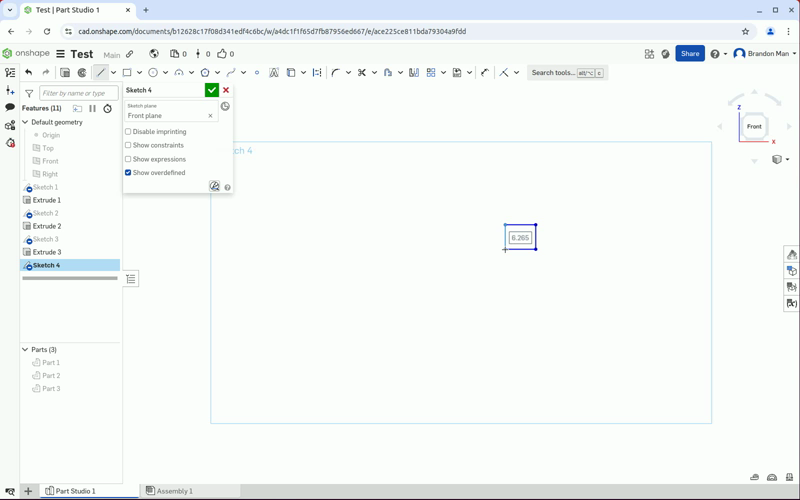
key_up(shift)
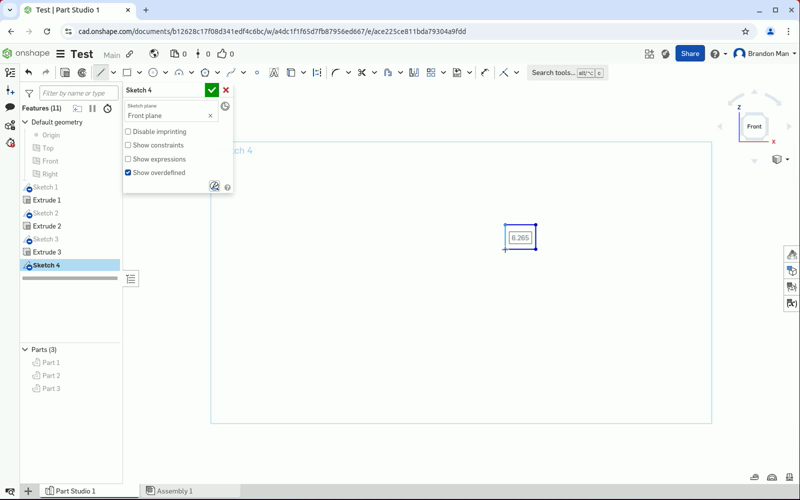
click(505, 249)
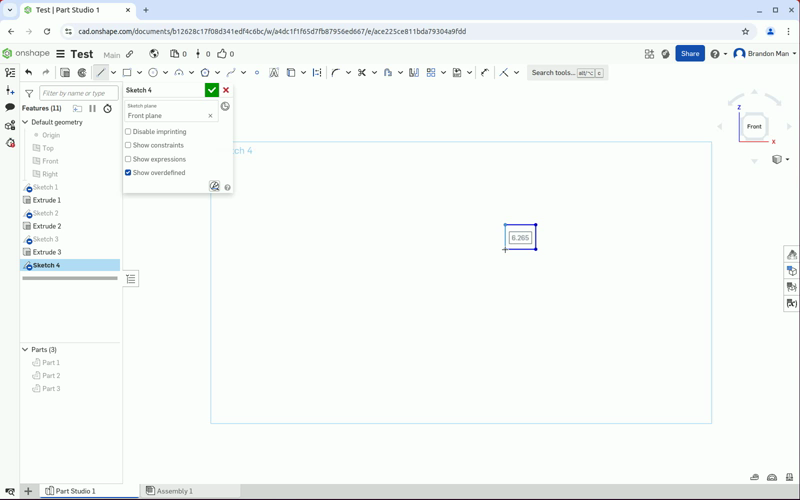
key(esc)
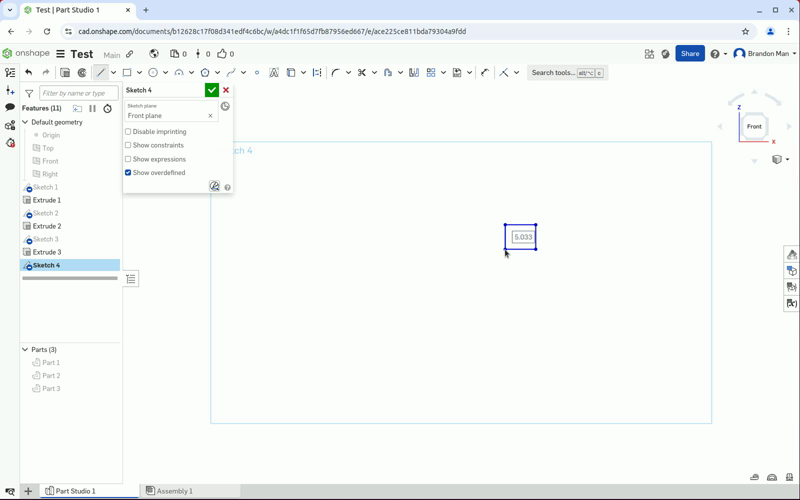
mouse_move(510, 239)
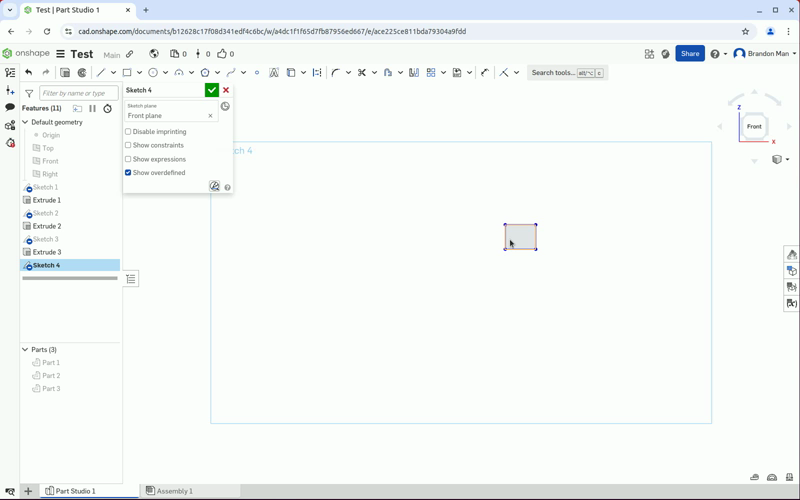
scroll(6)
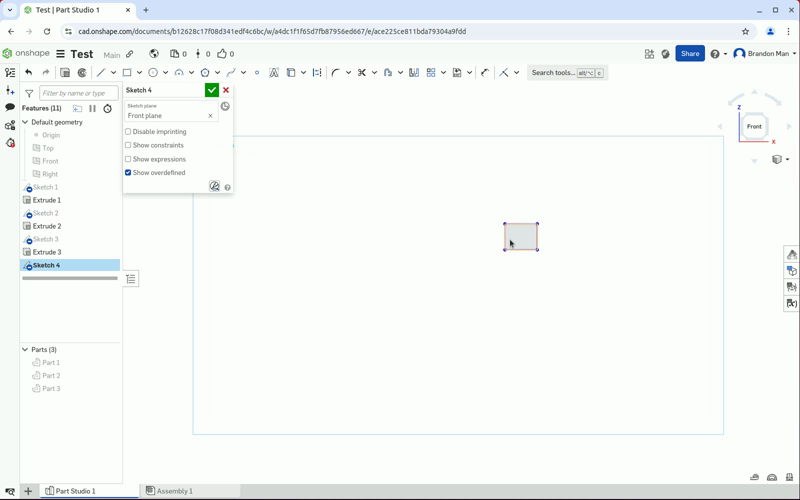
scroll(6)
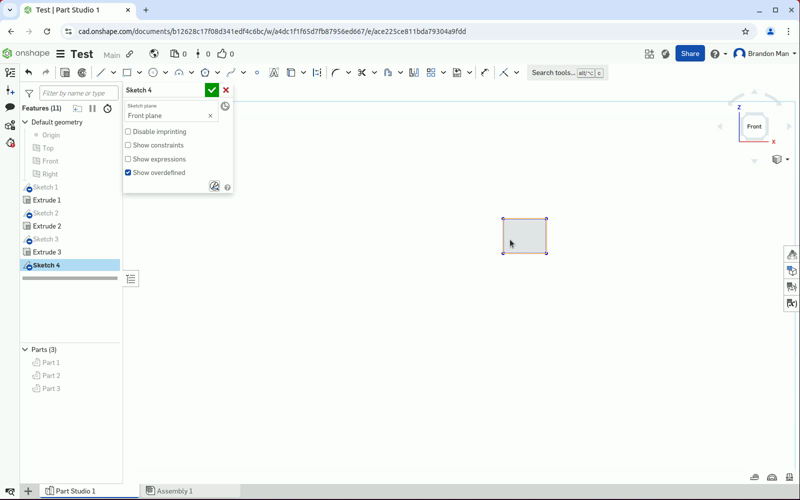
scroll(6)
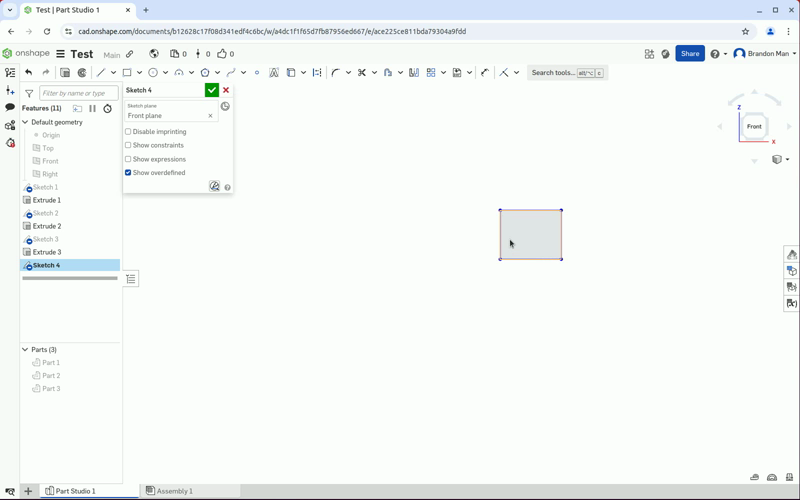
scroll(6)
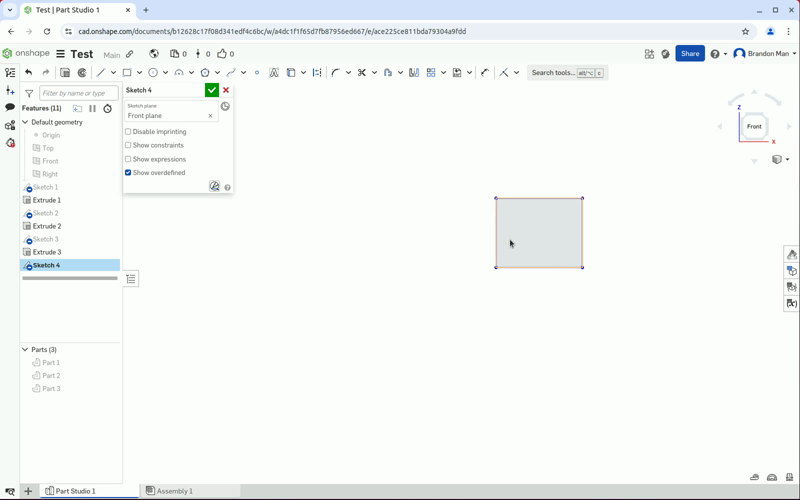
scroll(6)
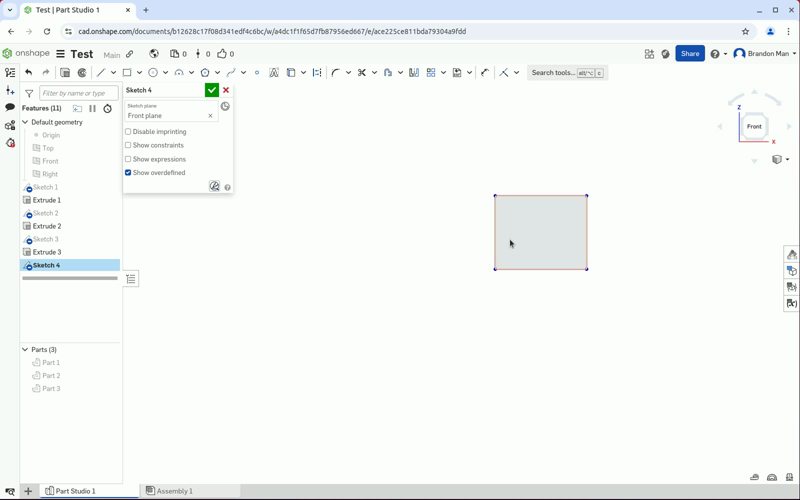
scroll(6)
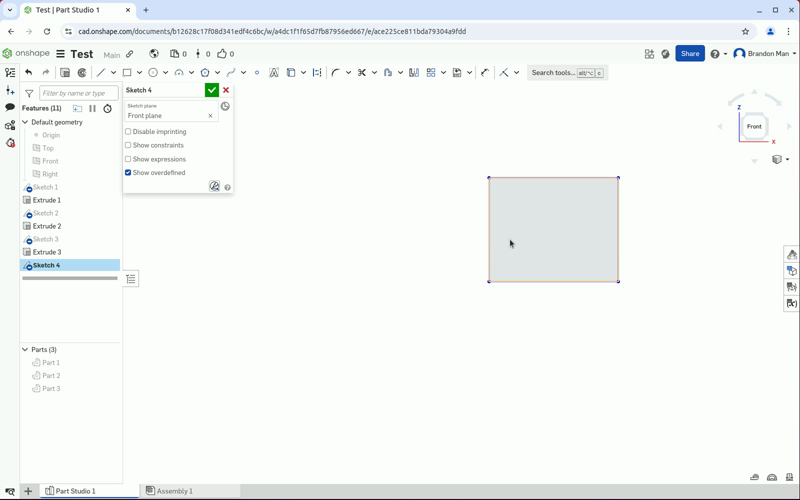
scroll(6)
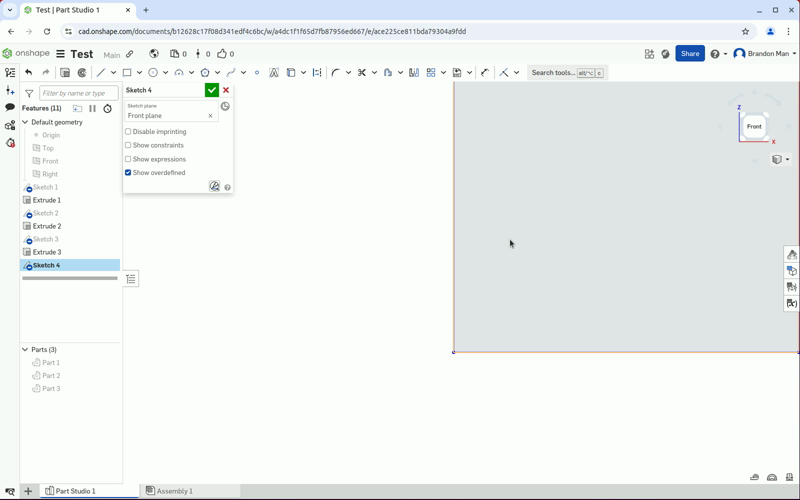
click(510, 239)
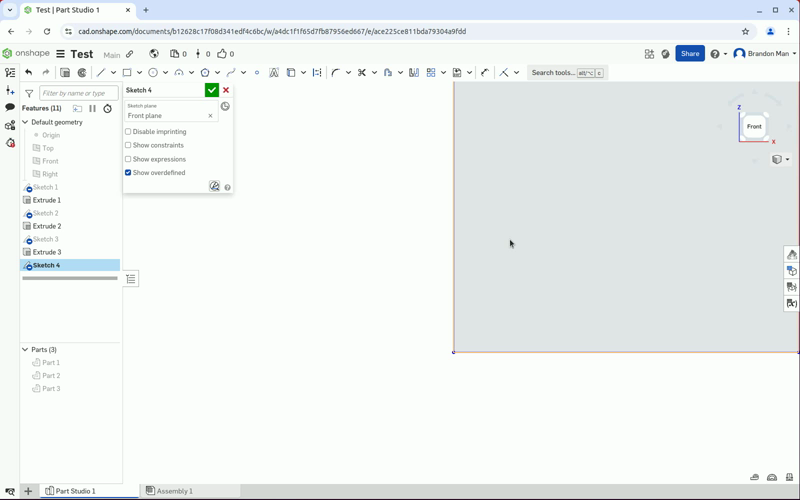
scroll(-6)
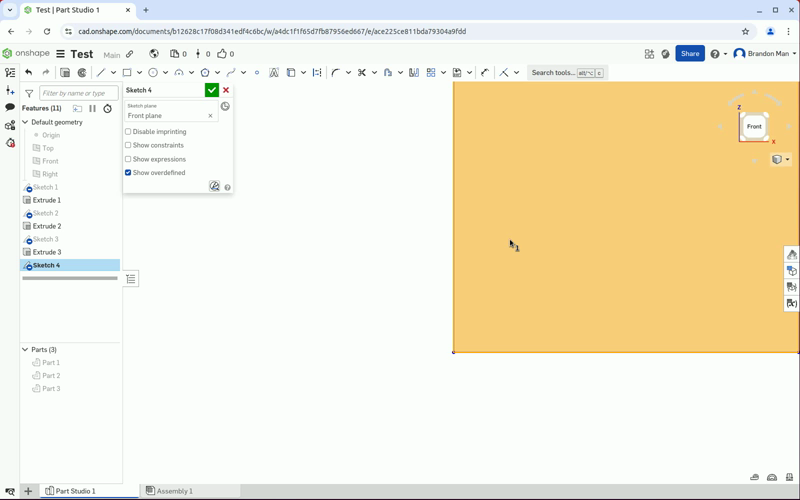
scroll(-6)
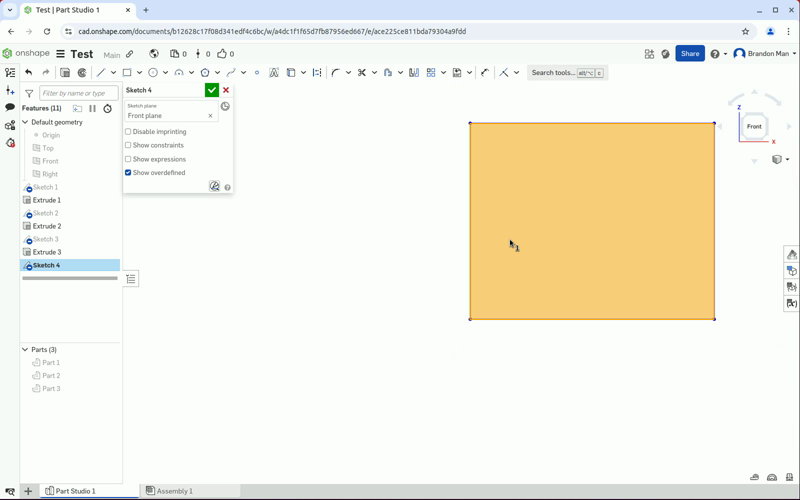
scroll(-6)
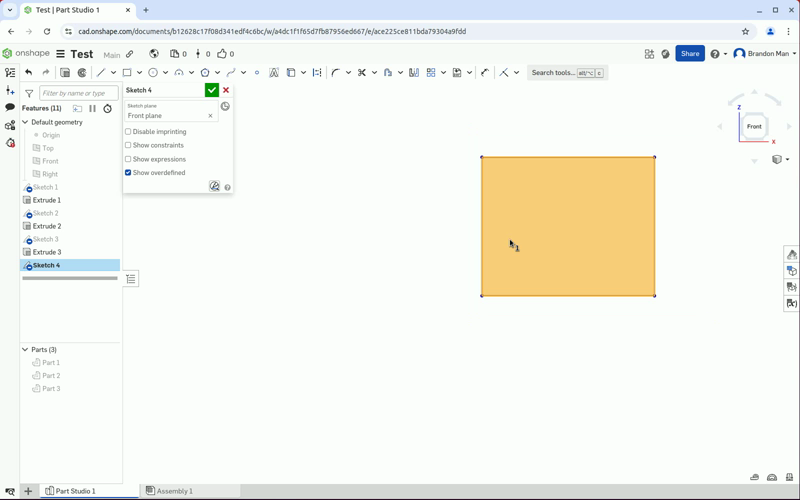
scroll(-6)
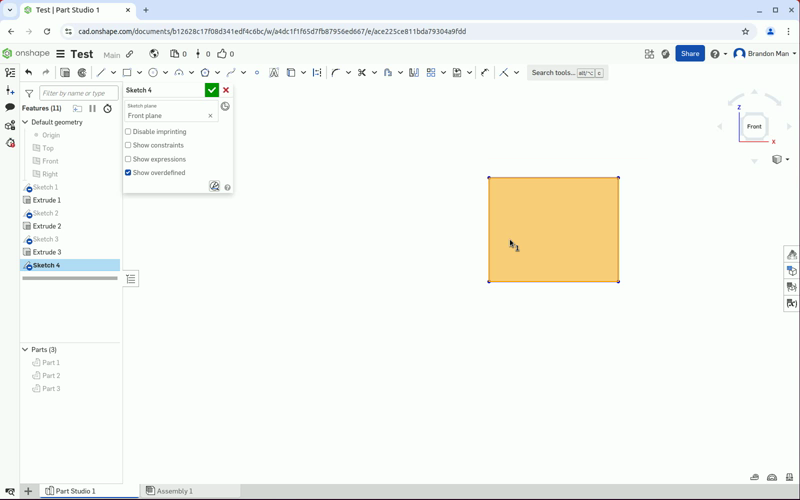
scroll(-6)
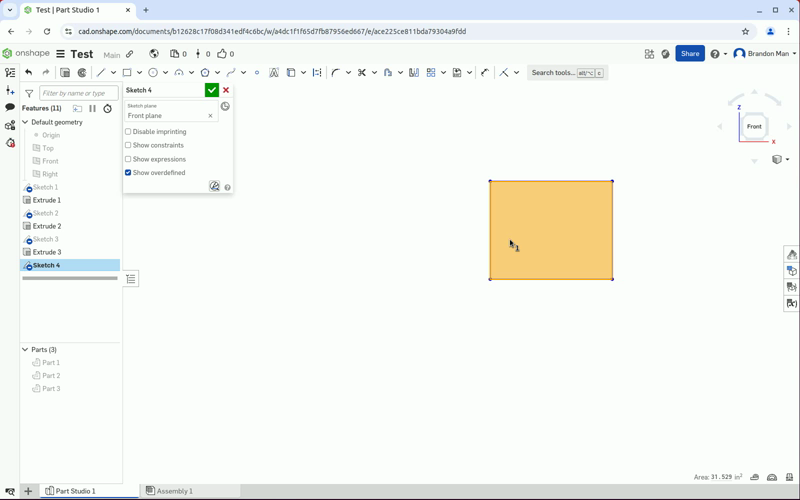
scroll(-6)
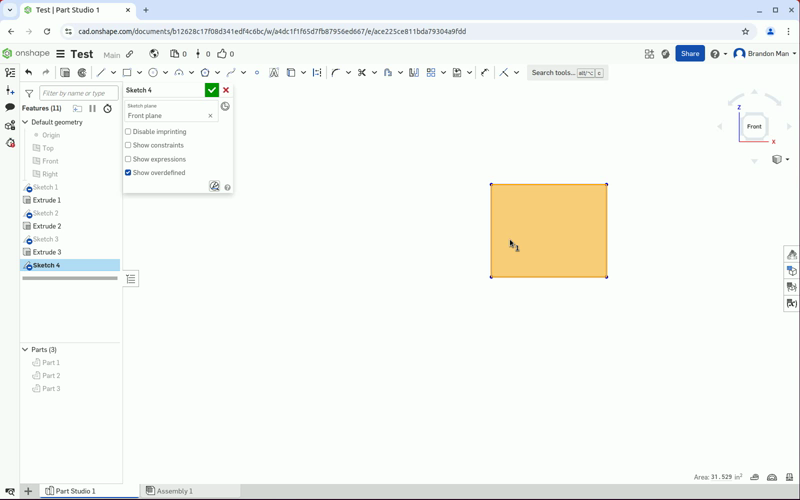
scroll(-6)
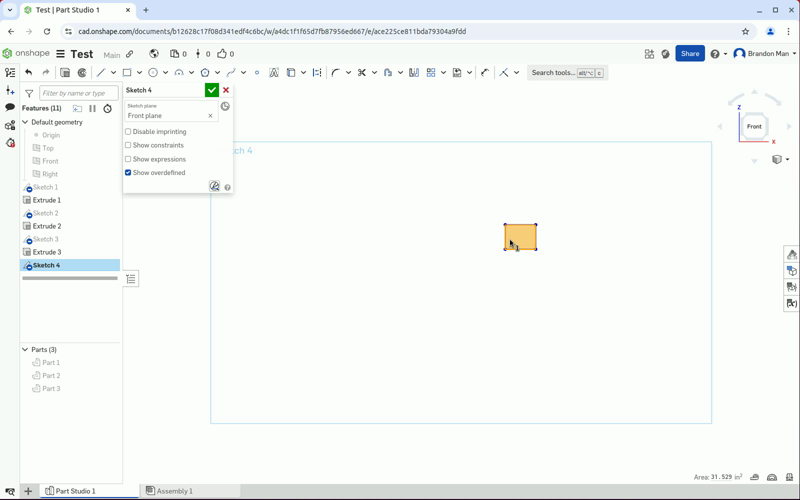
mouse_move(73, 352)
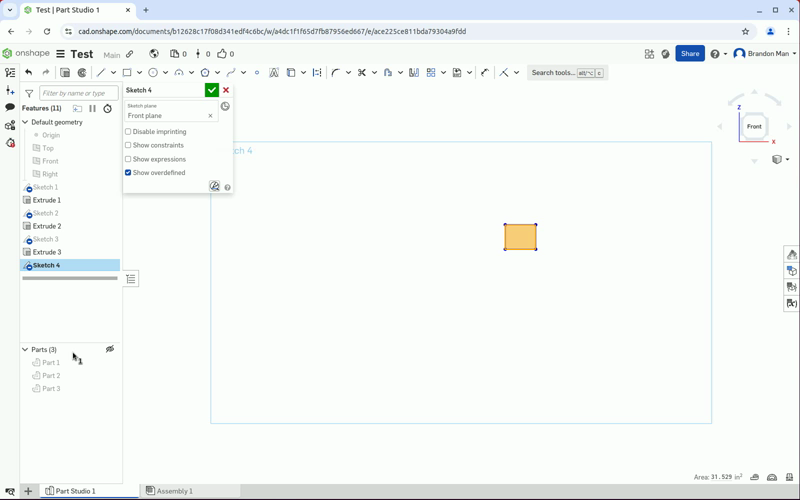
key(shift+y)
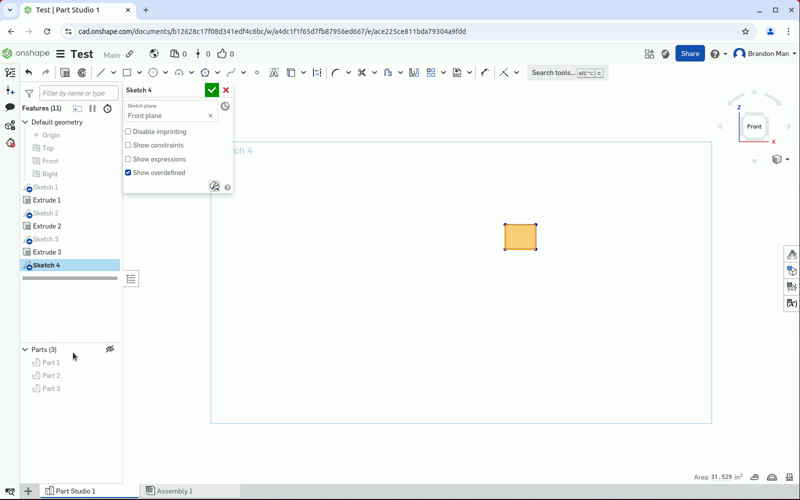
key(shift+e)
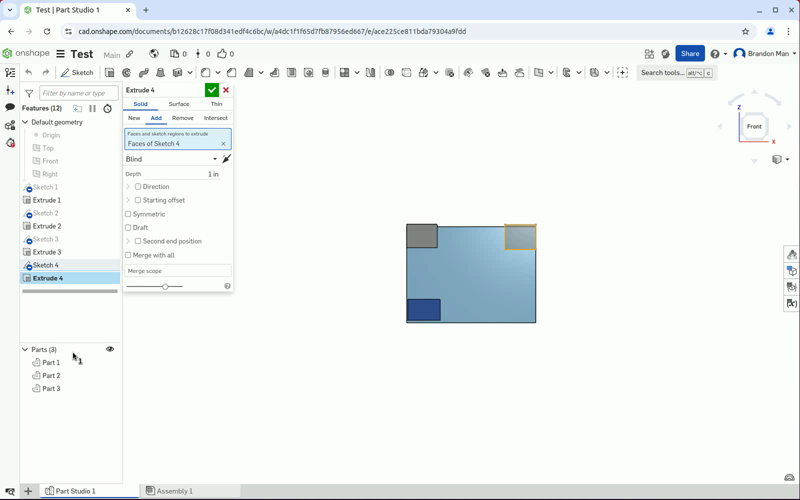
mouse_move(143, 106)
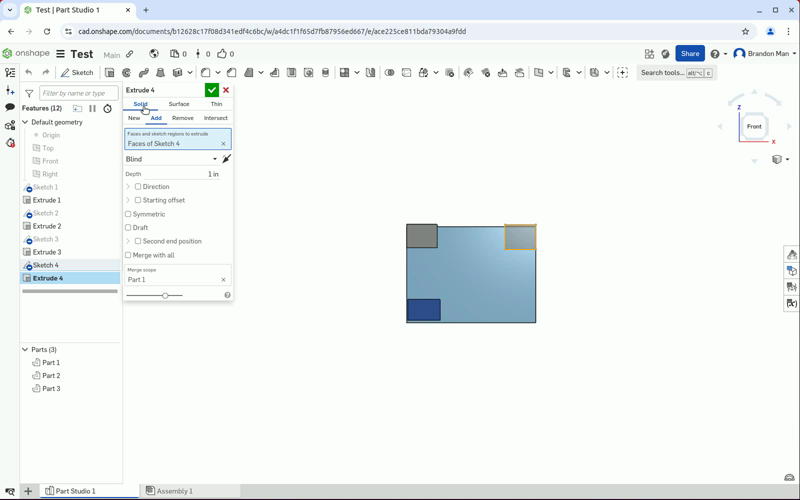
click(143, 106)
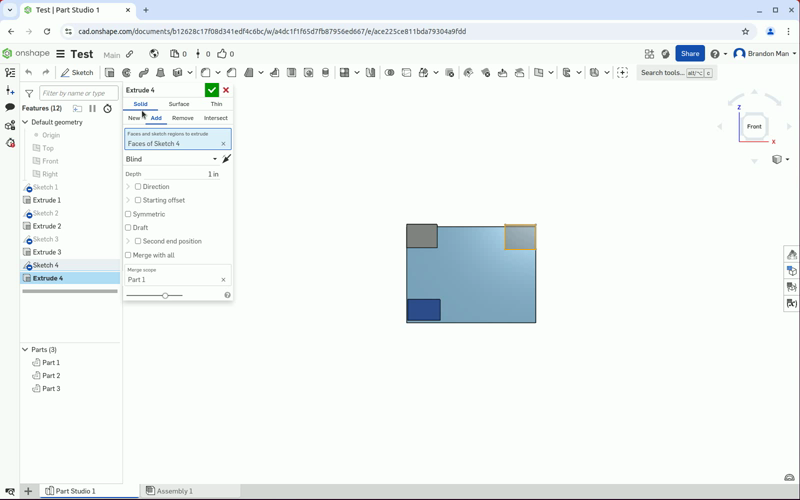
mouse_move(137, 120)
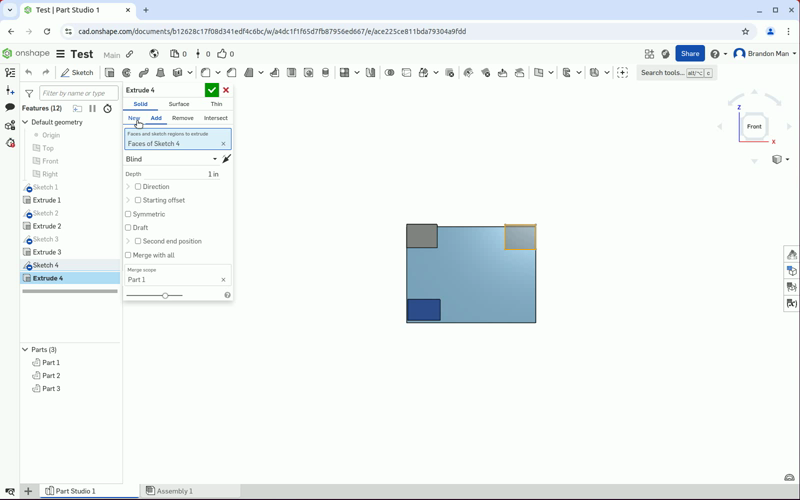
click(137, 120)
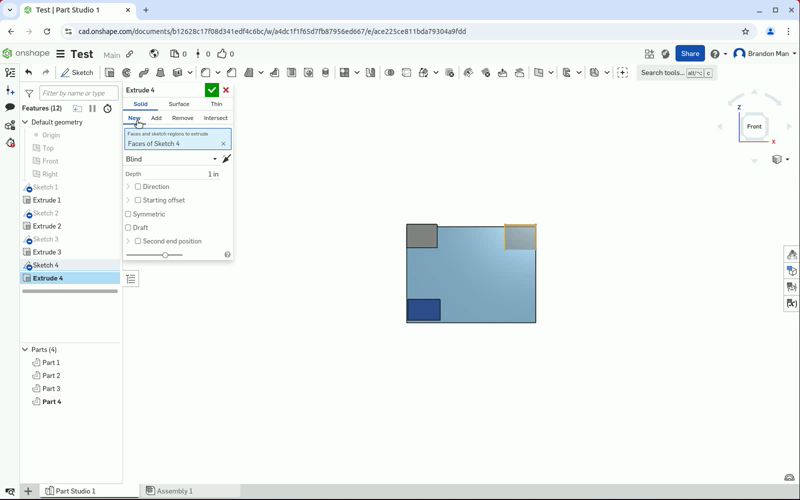
key(tab, 4)
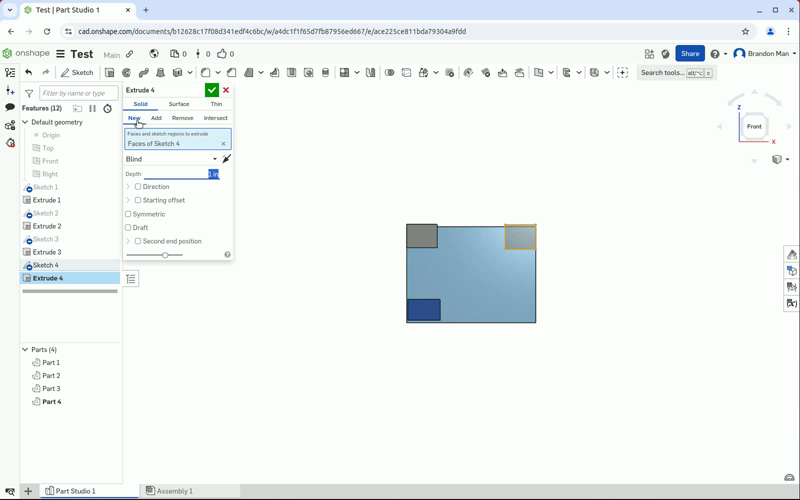
text(23.108)
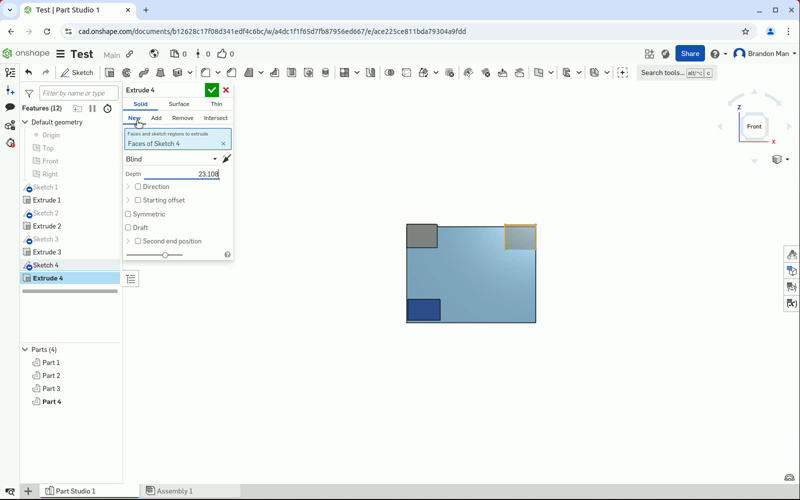
key(enter)
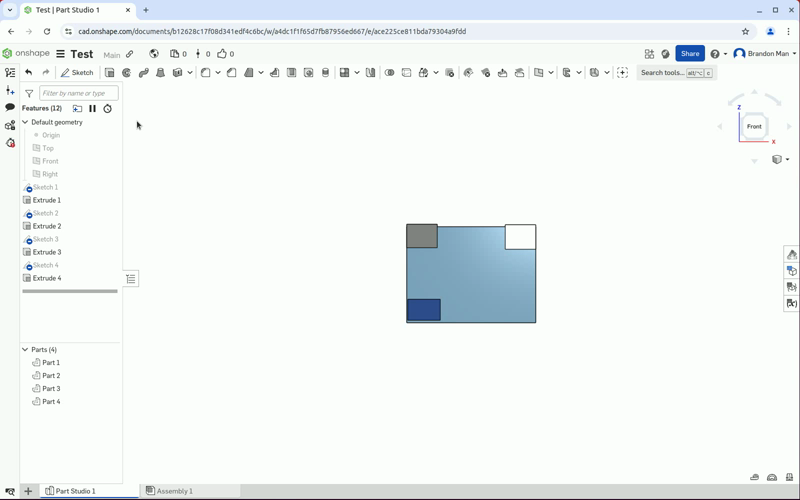
key(shift+h)
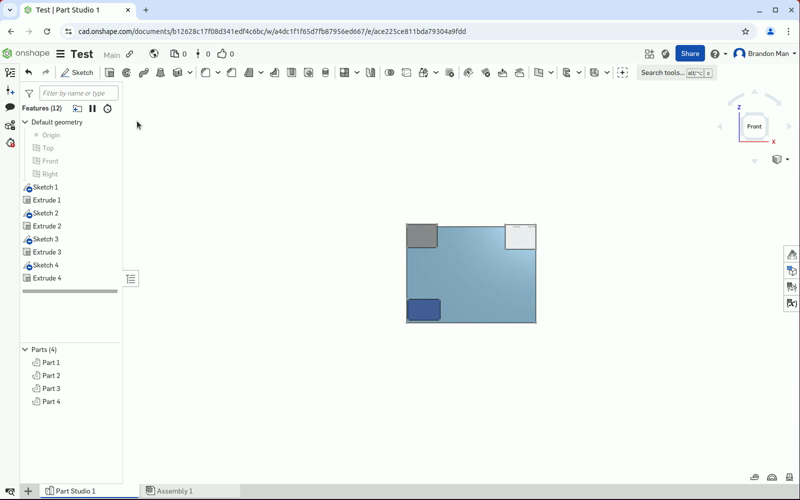
key(shift+h)
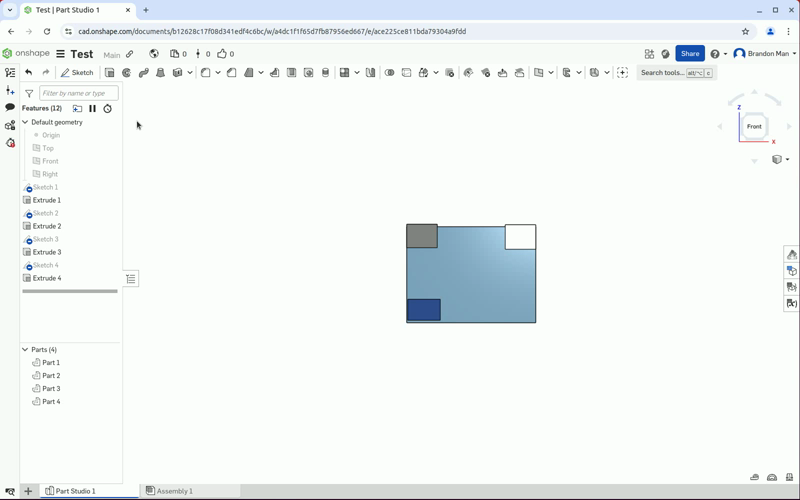
mouse_move(73, 189)
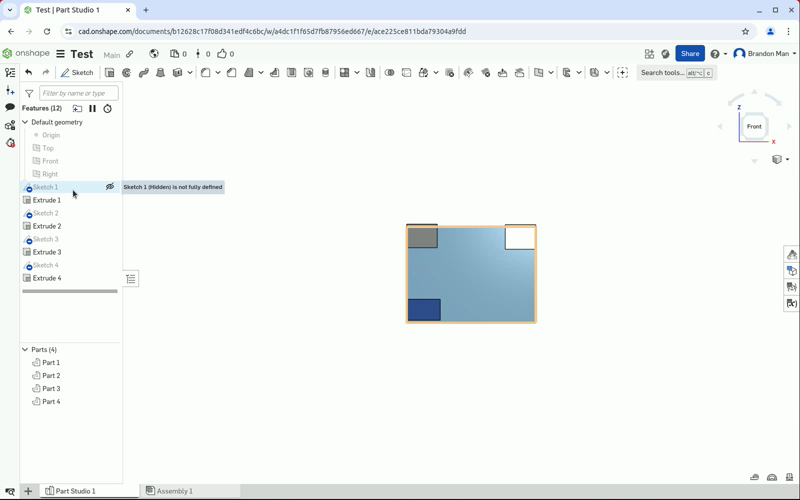
click(73, 189)
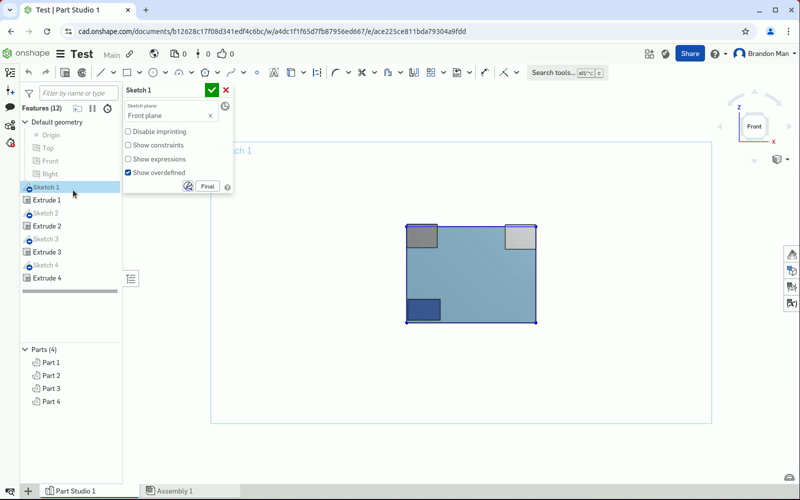
mouse_move(229, 92)
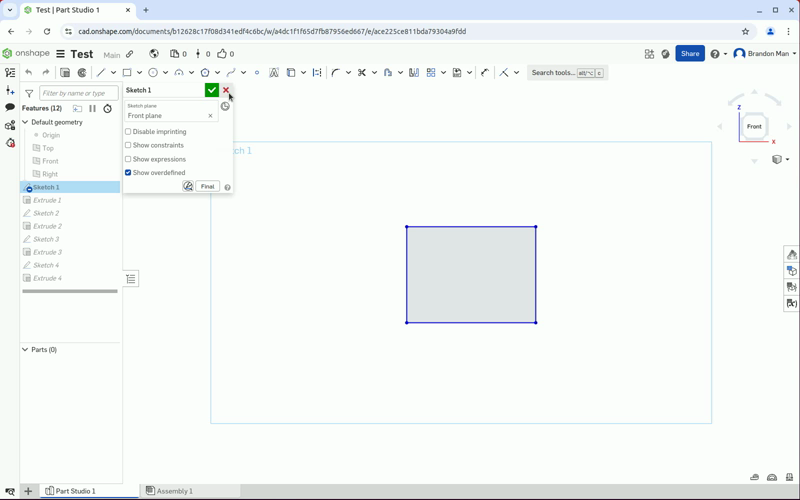
click(229, 92)
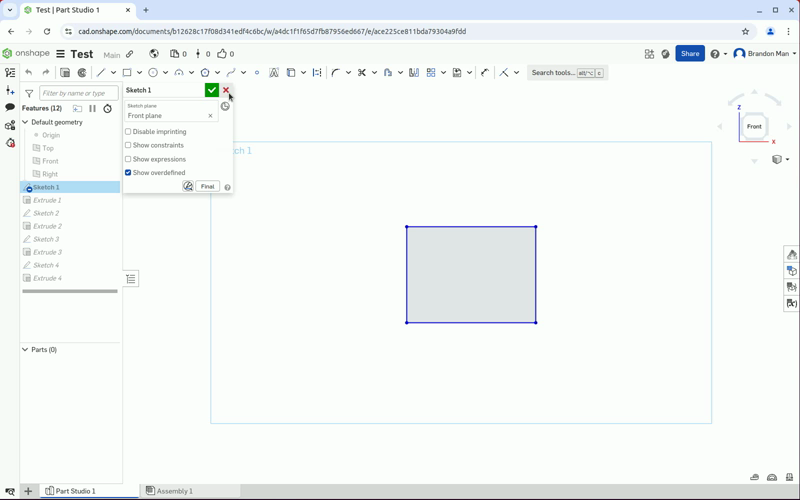
key(shift+s)
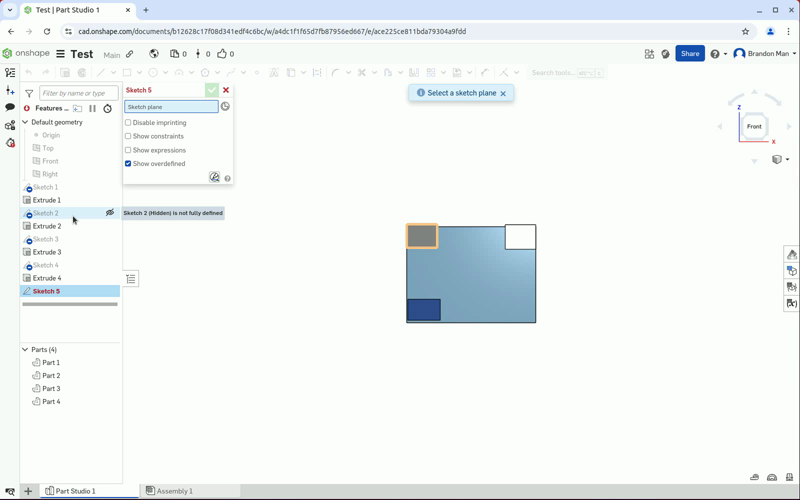
scroll(3)
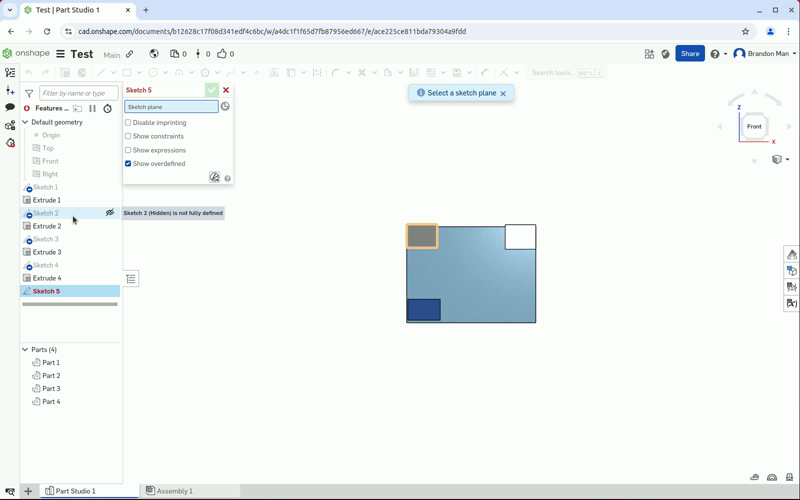
mouse_move(73, 163)
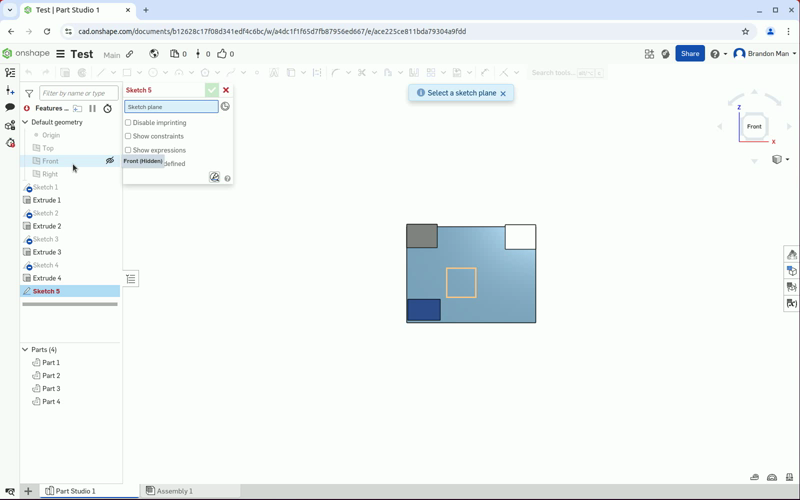
click(73, 163)
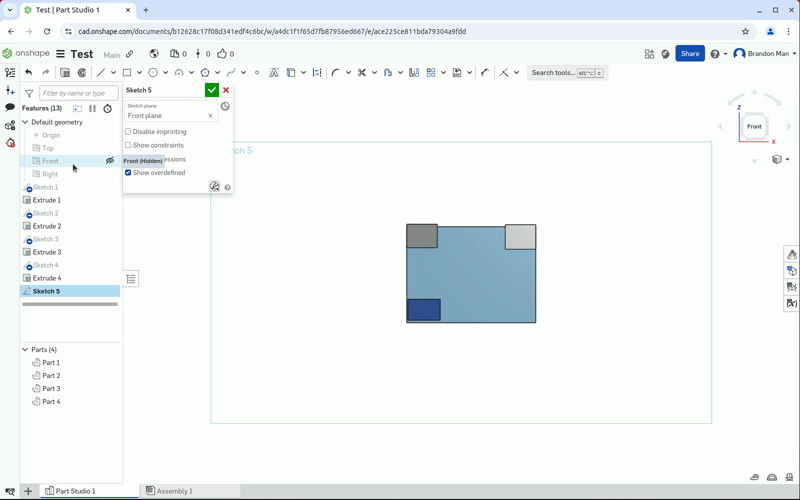
mouse_move(73, 352)
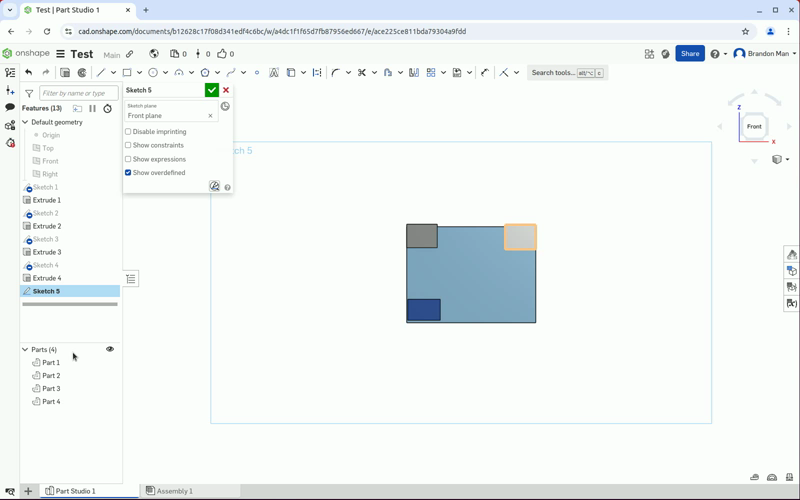
key(y)
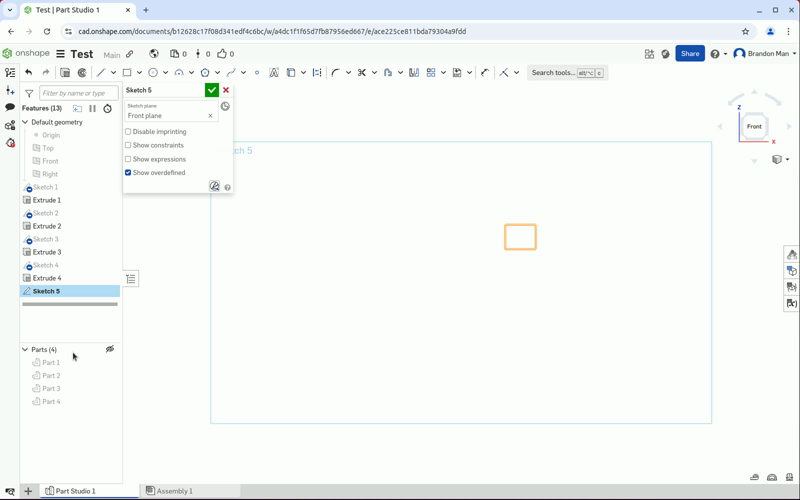
key(l)
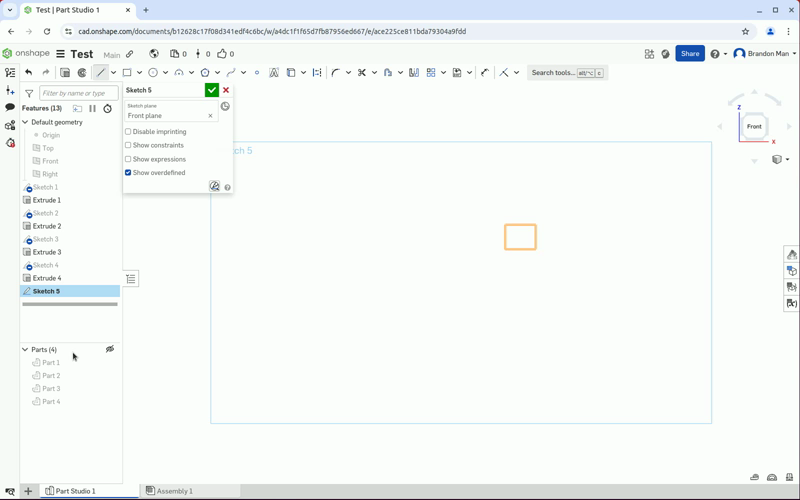
key_down(shift)
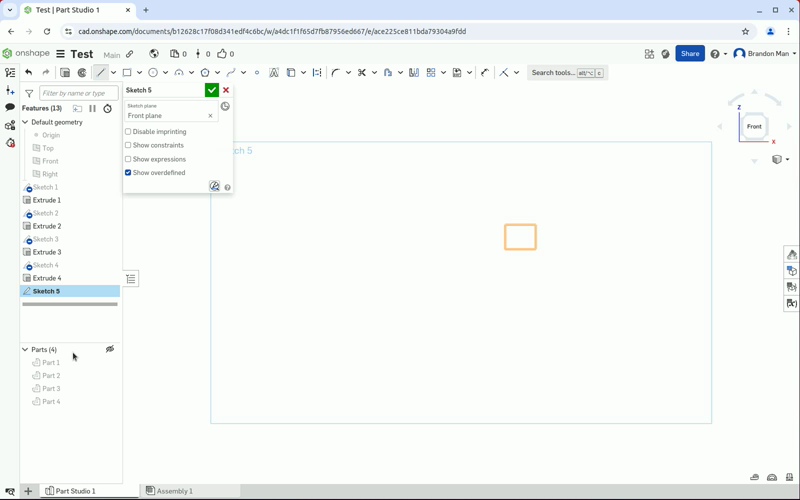
mouse_move(499, 321)
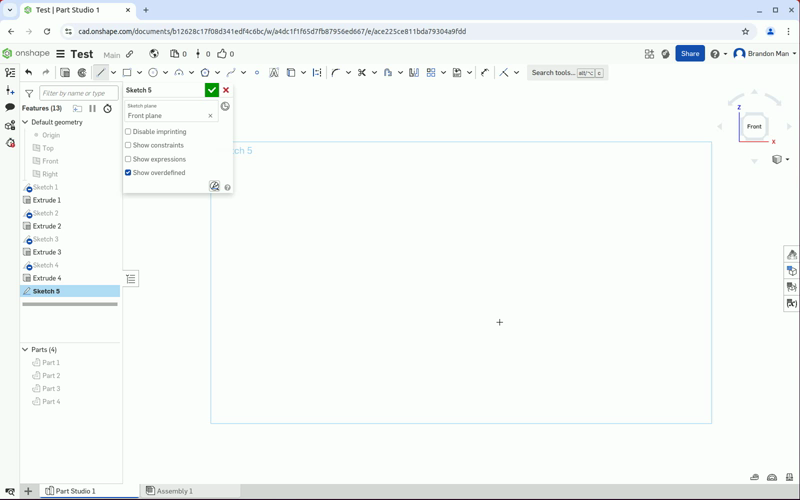
click(499, 321)
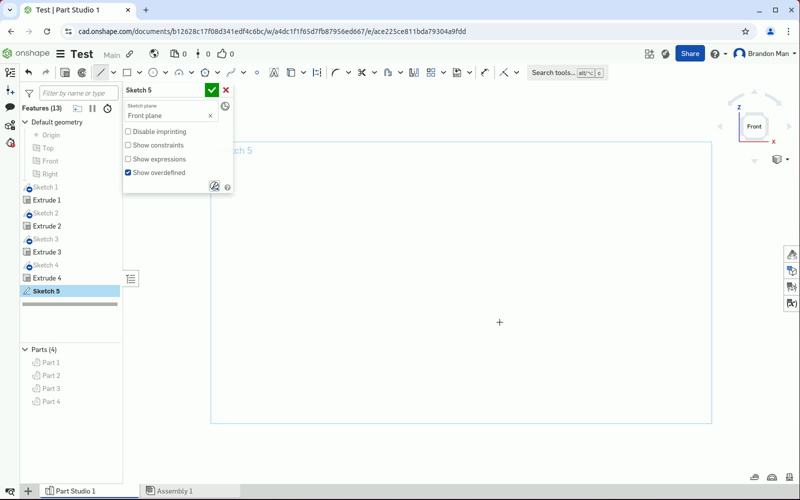
key_up(shift)
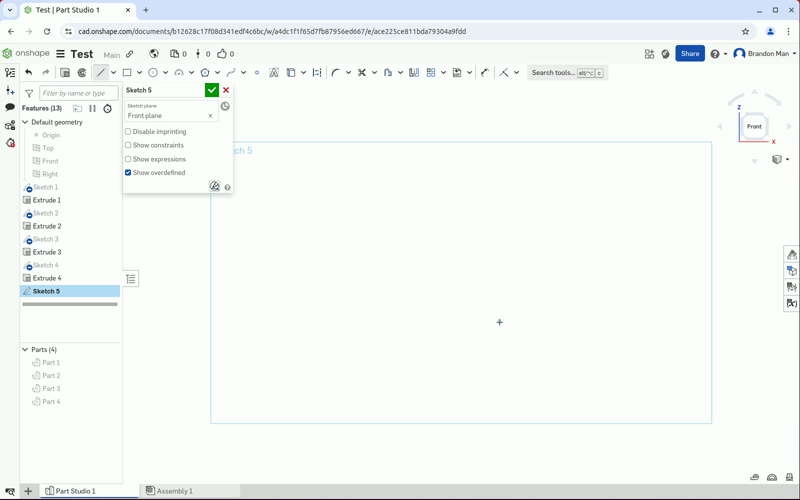
key_down(shift)
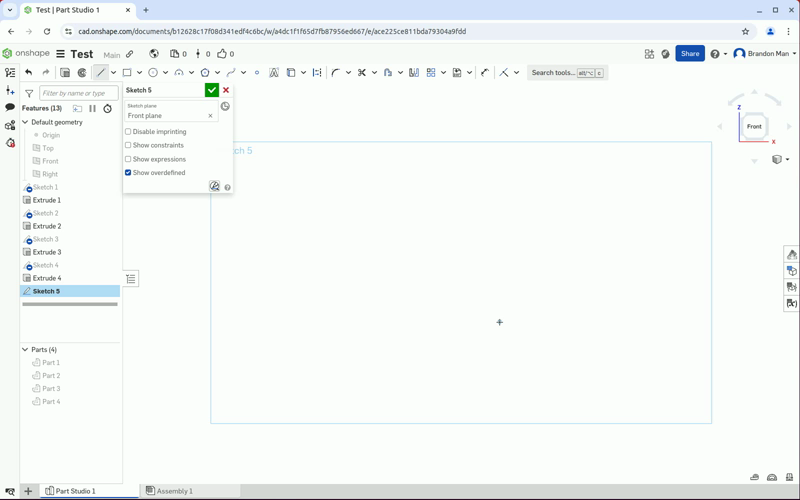
mouse_move(529, 321)
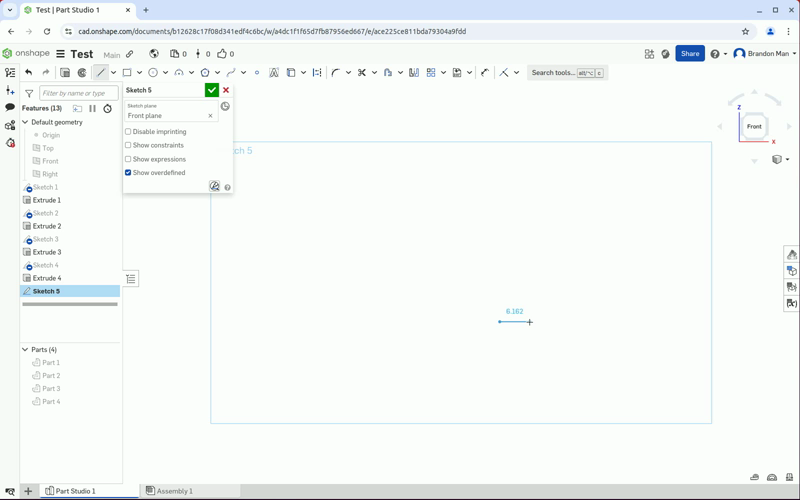
mouse_move(535, 321)
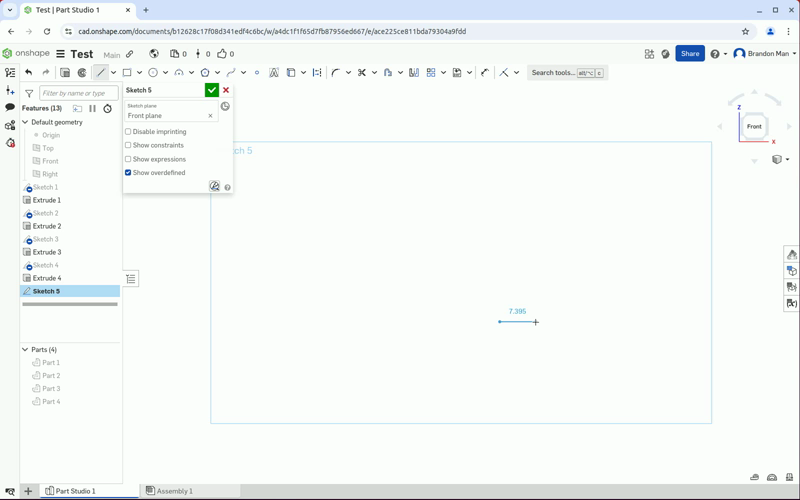
click(535, 321)
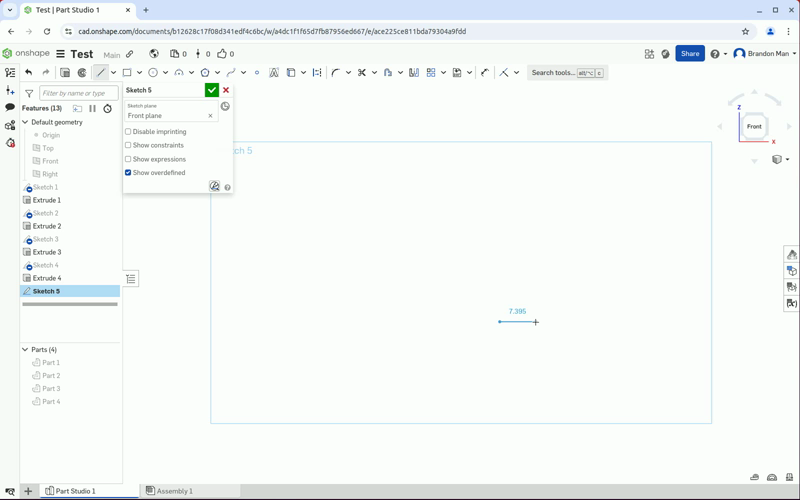
key_up(shift)
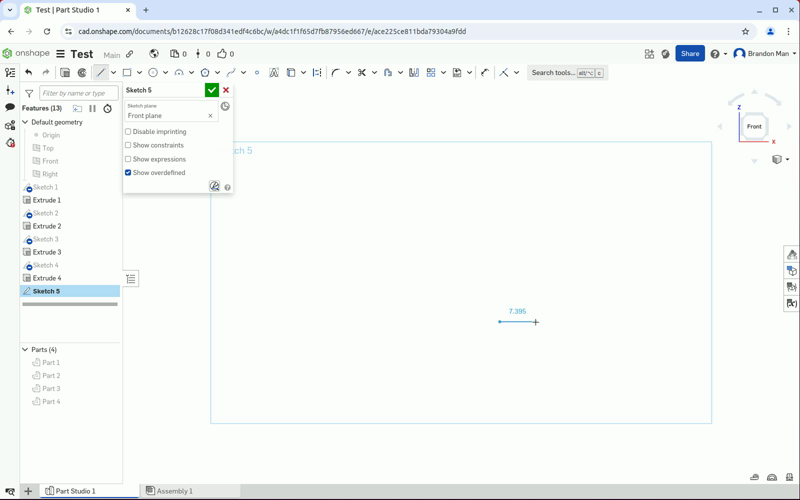
key_down(shift)
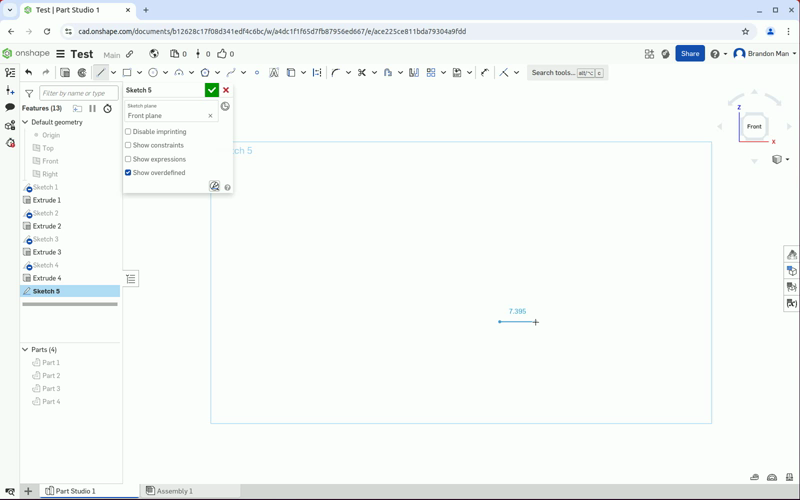
mouse_move(565, 321)
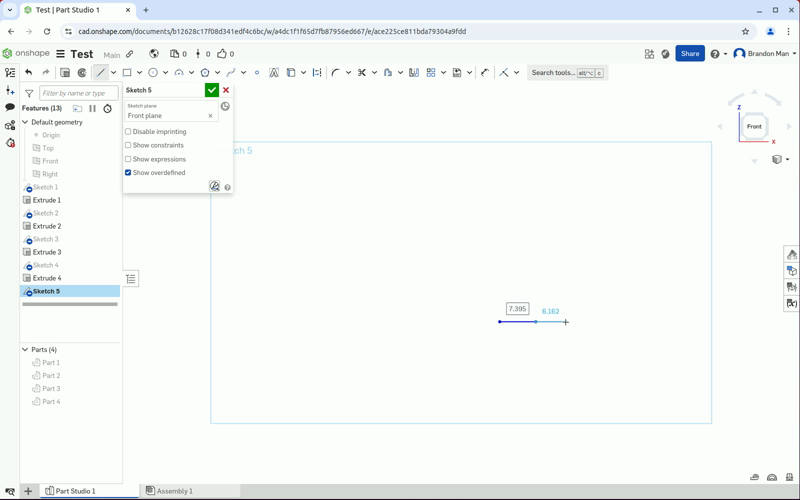
mouse_move(535, 299)
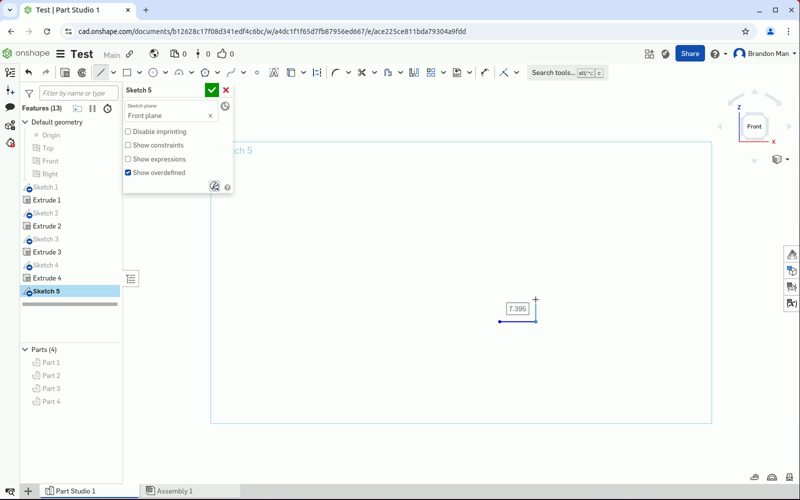
click(535, 299)
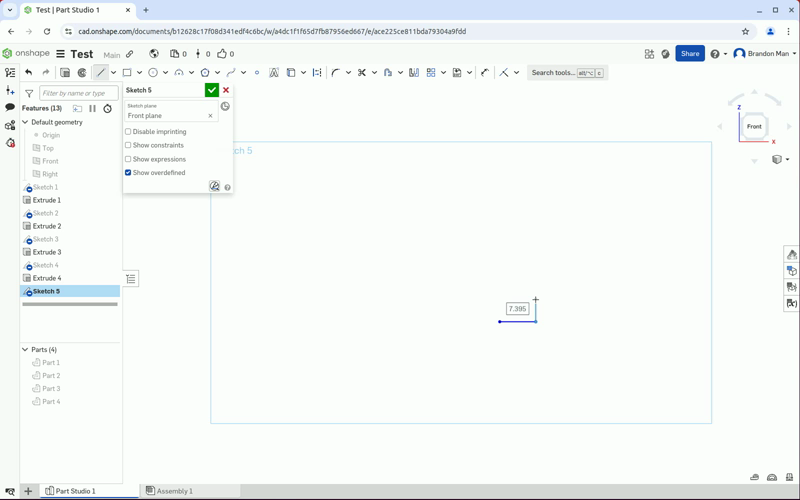
key_up(shift)
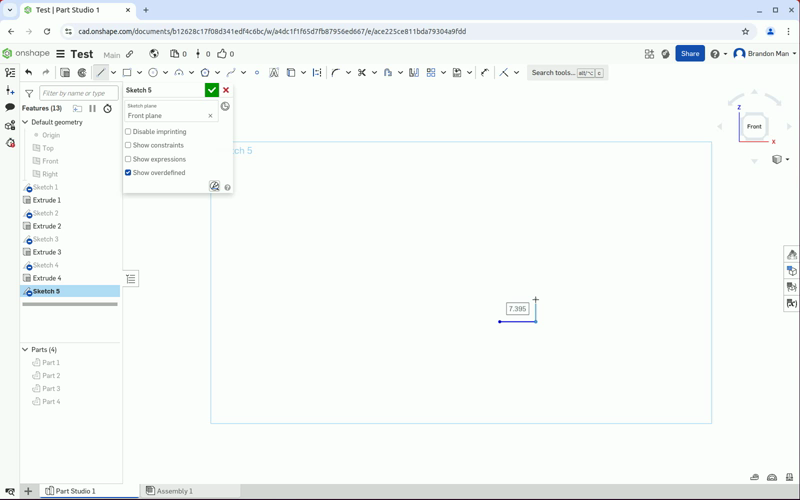
key_down(shift)
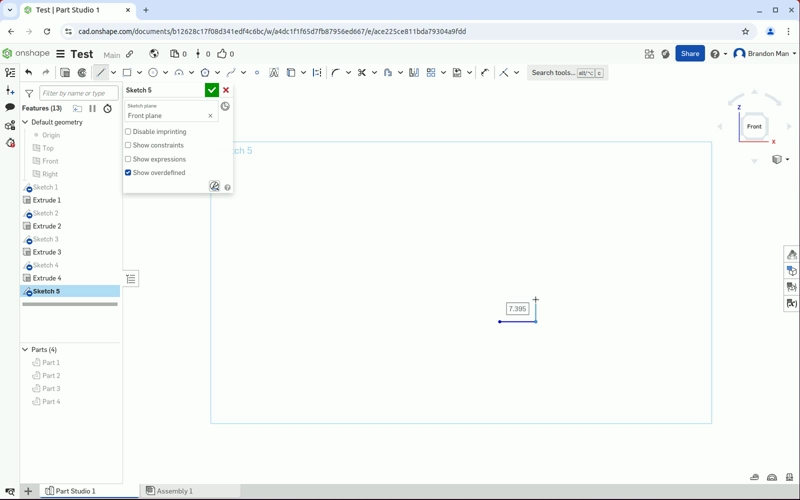
mouse_move(565, 299)
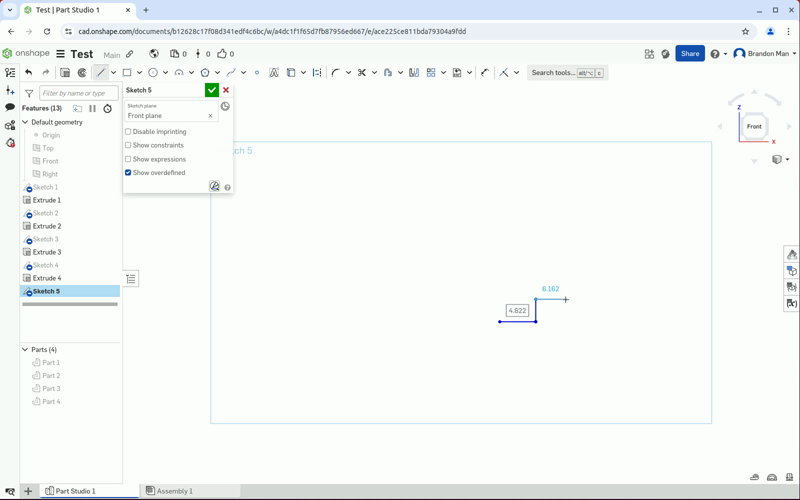
mouse_move(499, 299)
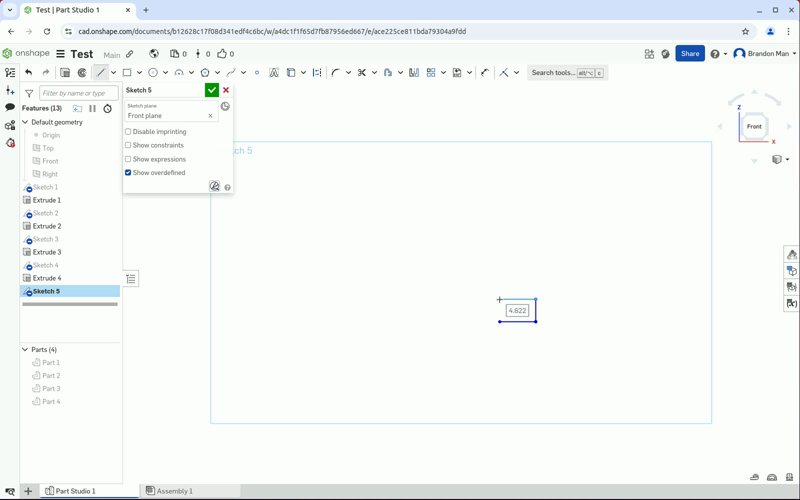
click(499, 299)
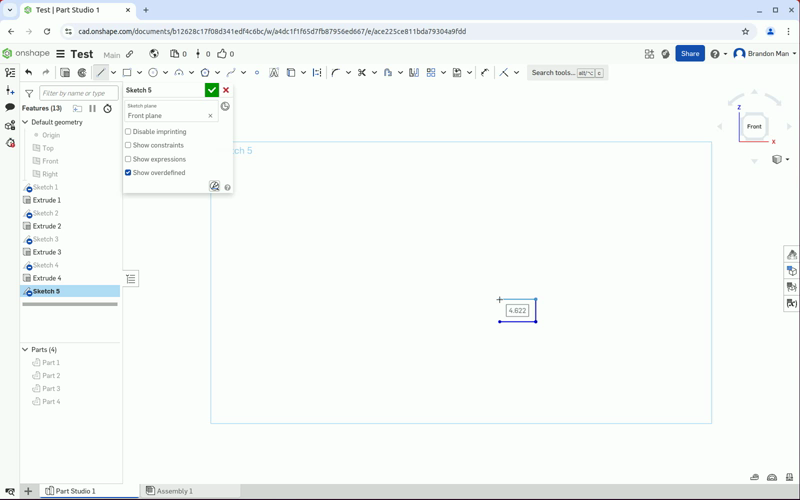
key_up(shift)
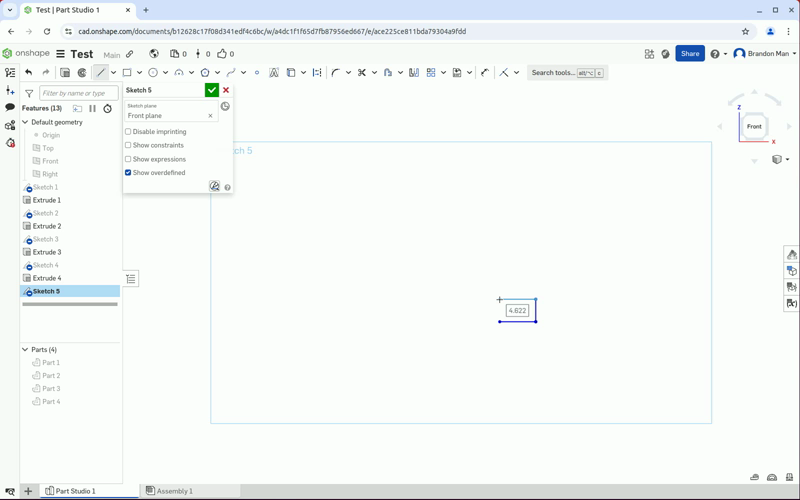
mouse_move(529, 299)
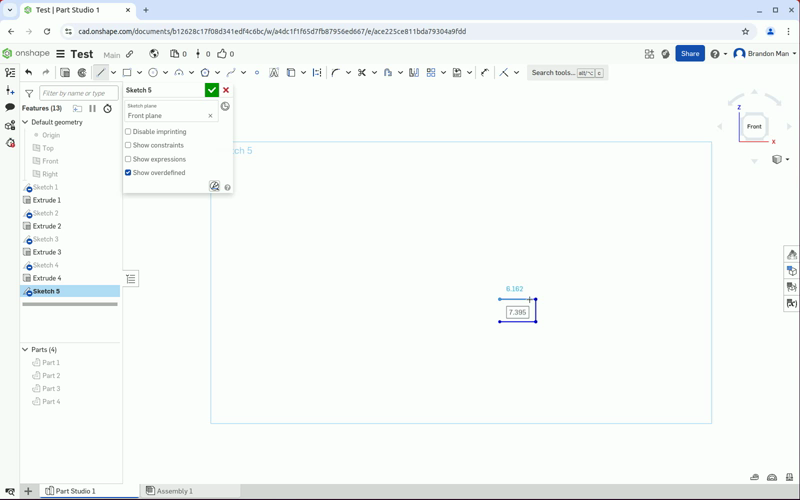
key_down(shift)
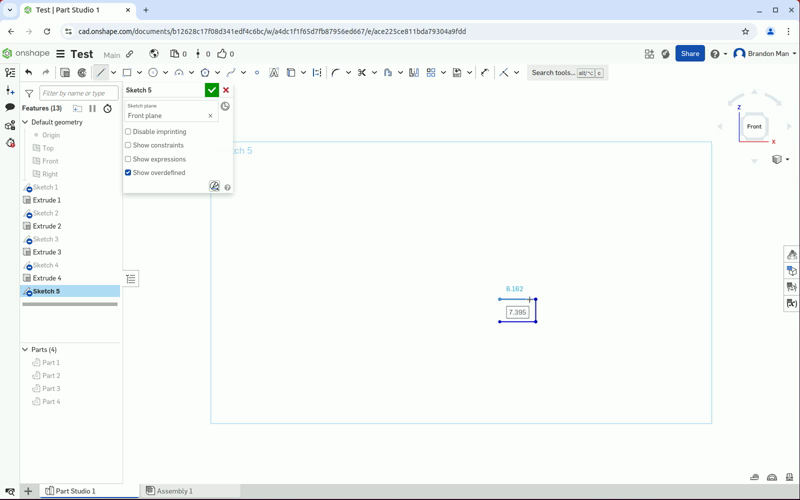
mouse_move(499, 321)
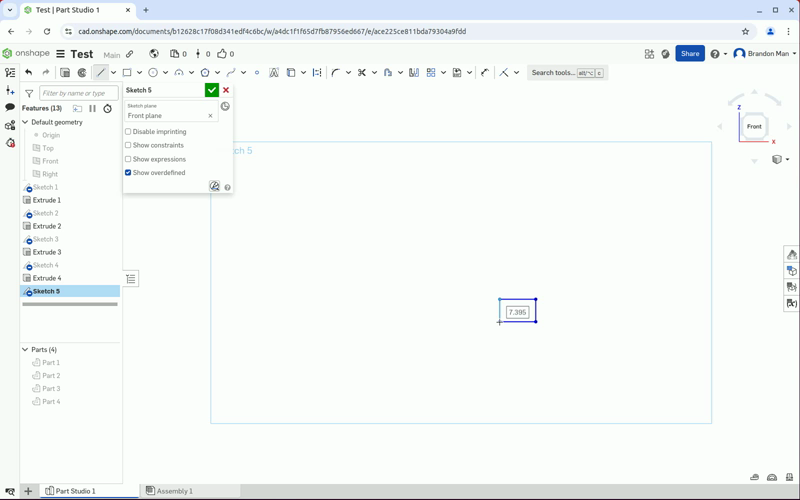
key_up(shift)
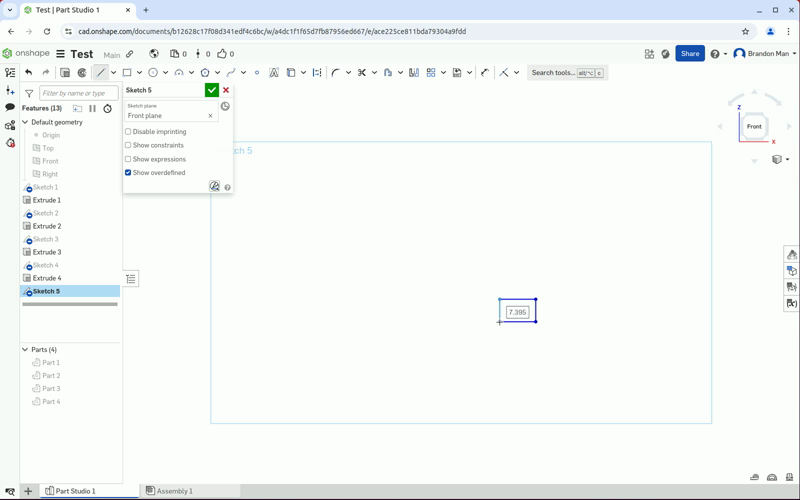
click(499, 321)
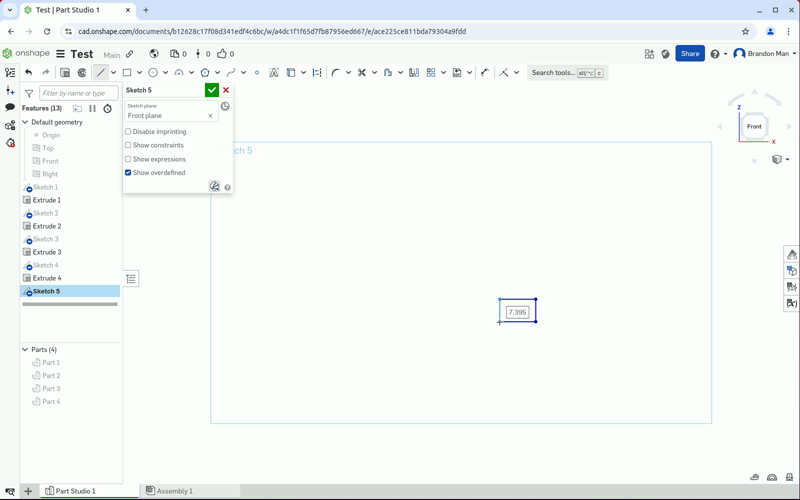
key(esc)
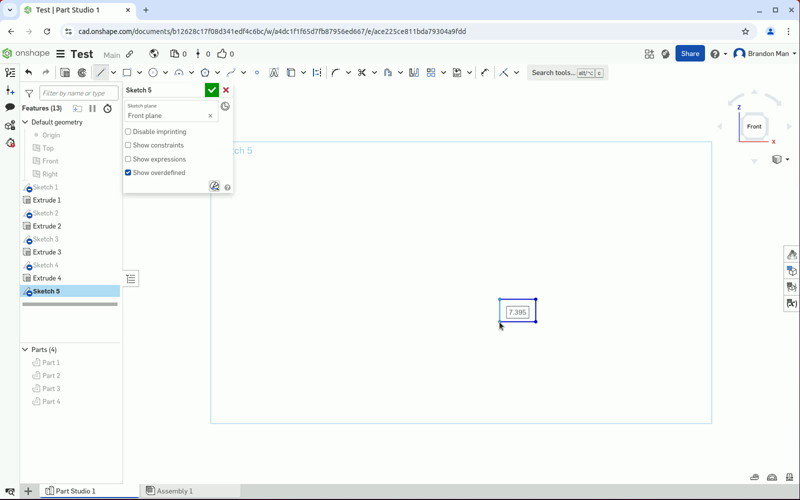
mouse_move(501, 314)
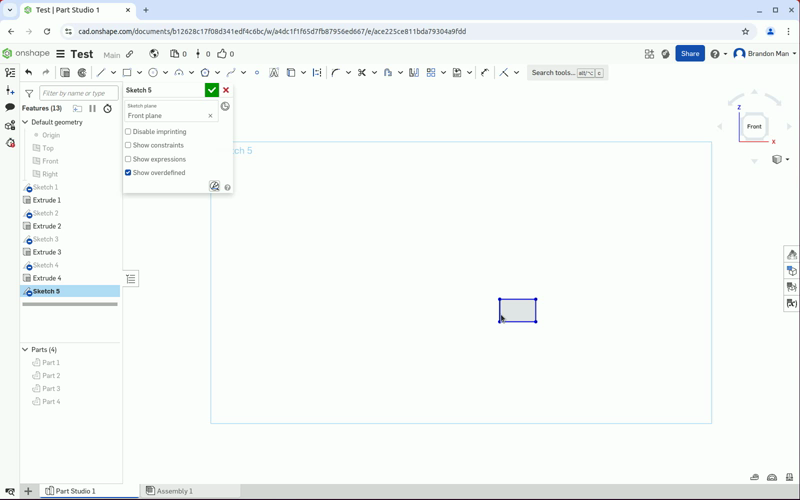
scroll(6)
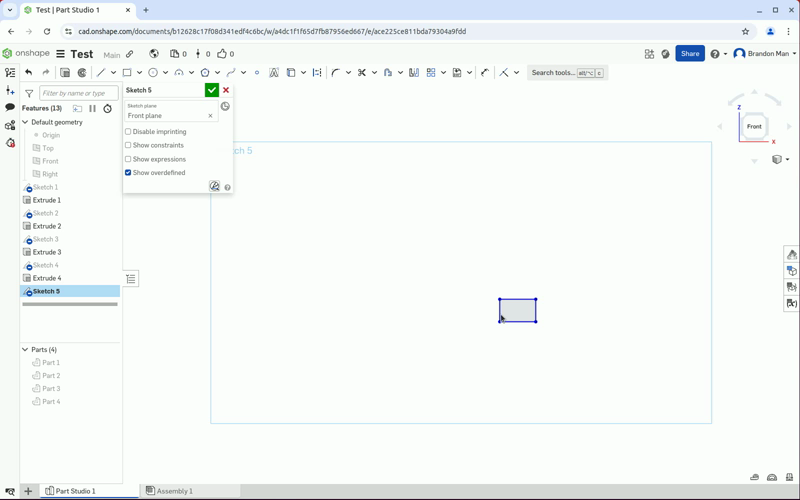
scroll(6)
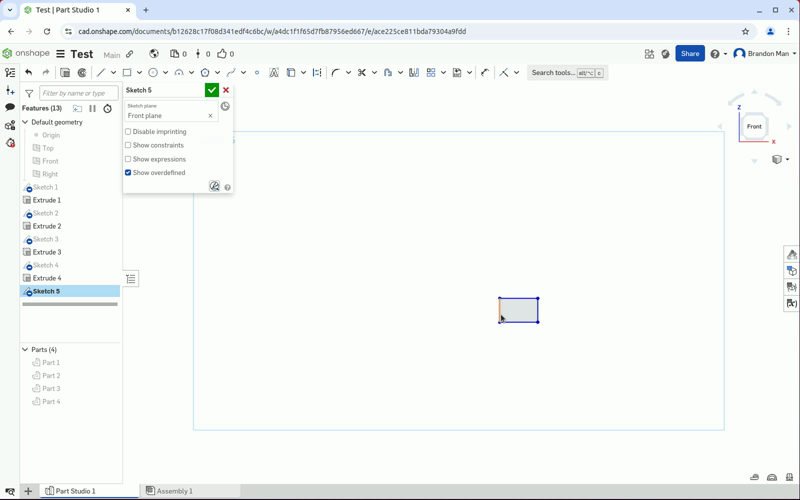
scroll(6)
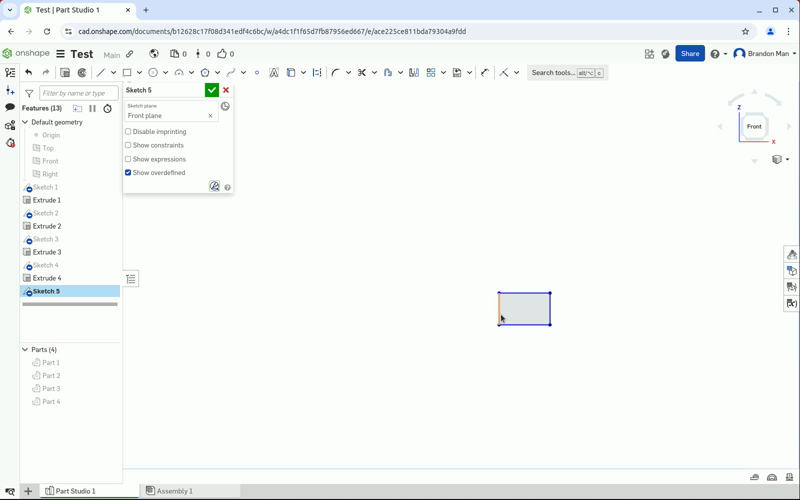
scroll(6)
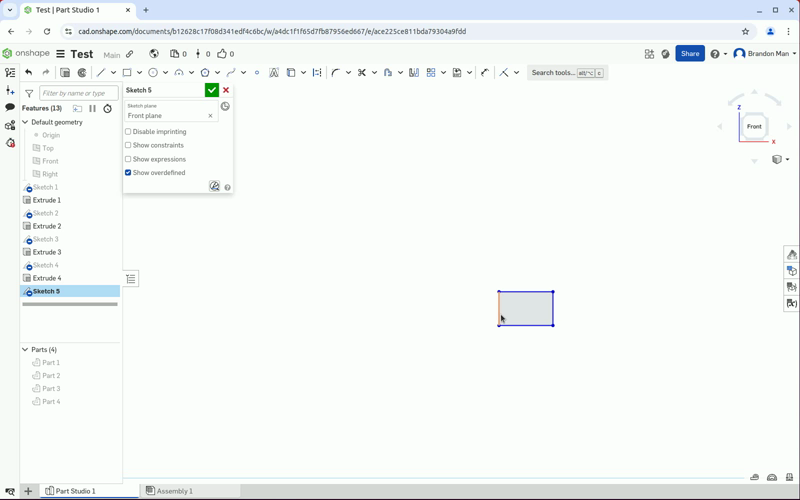
scroll(6)
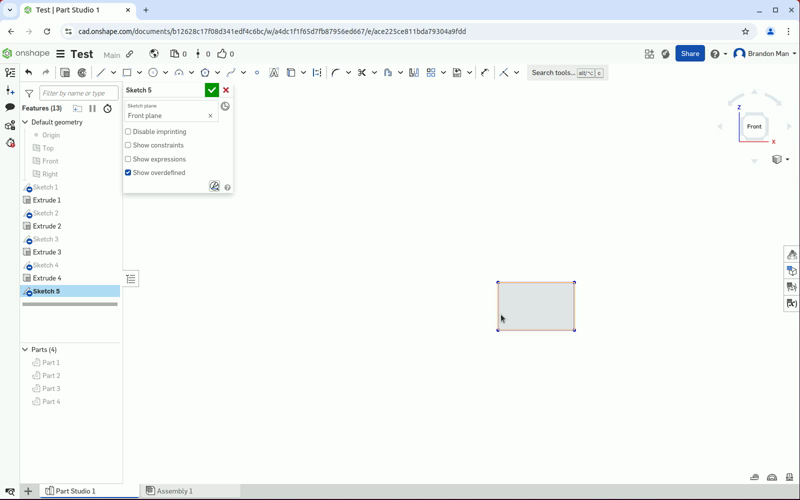
scroll(6)
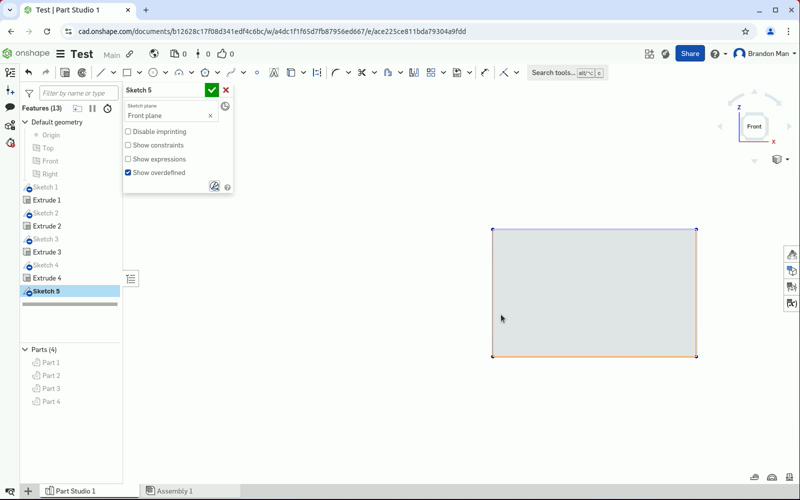
scroll(6)
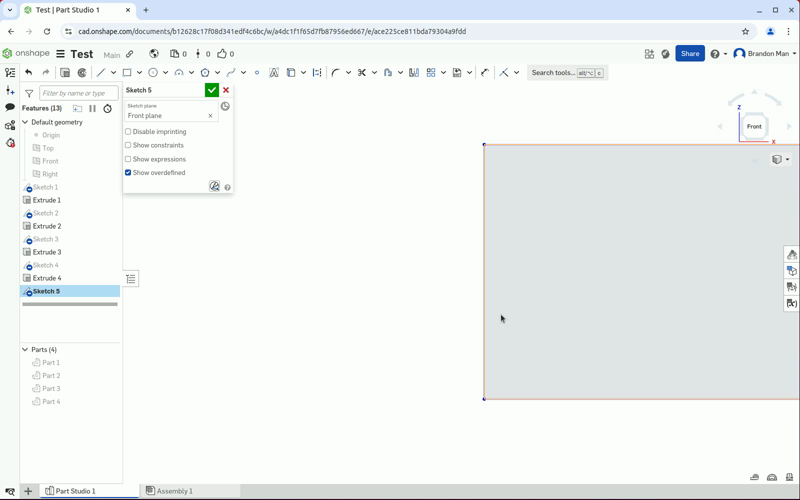
click(501, 314)
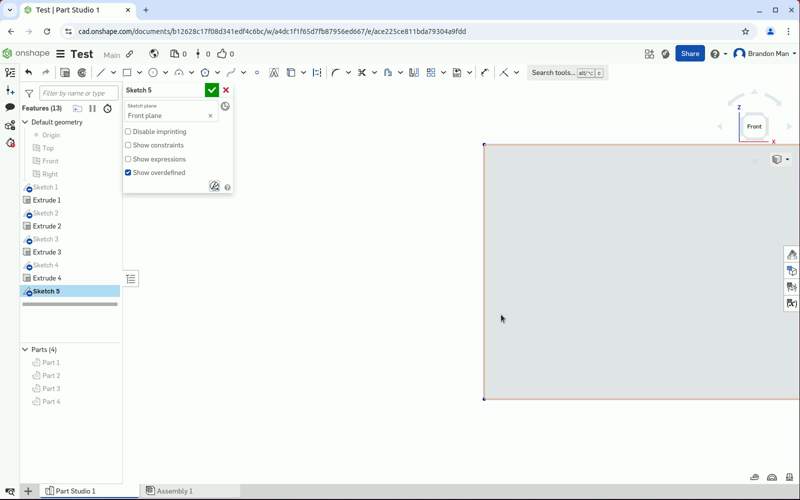
scroll(-6)
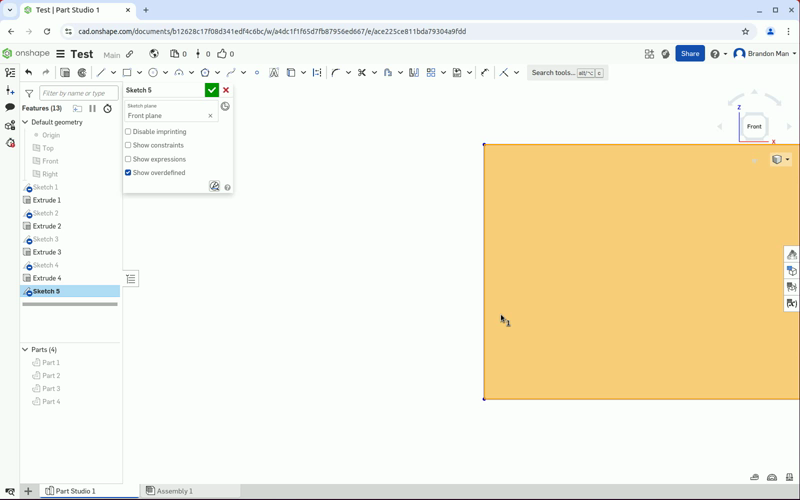
scroll(-6)
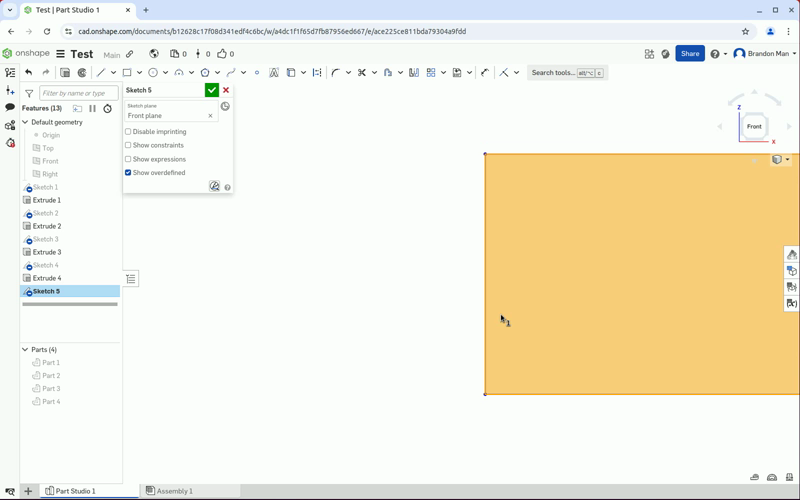
scroll(-6)
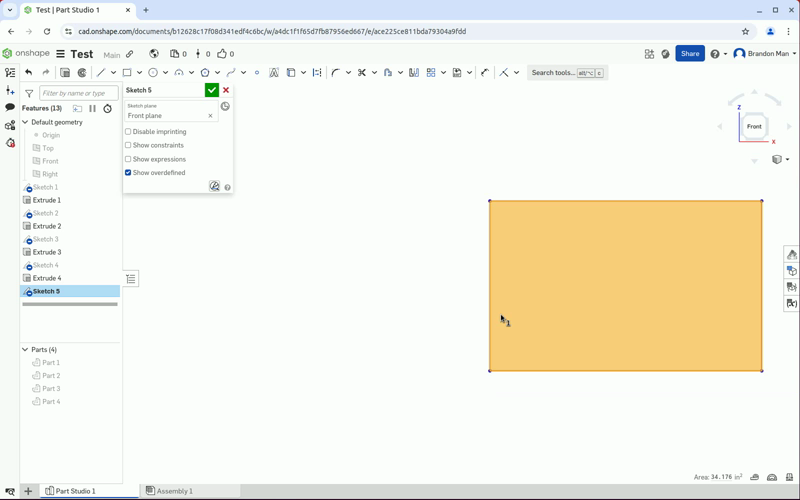
scroll(-6)
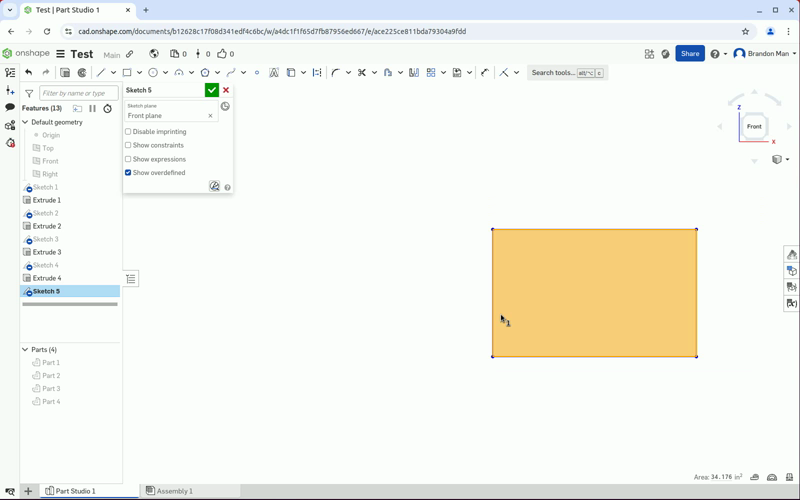
scroll(-6)
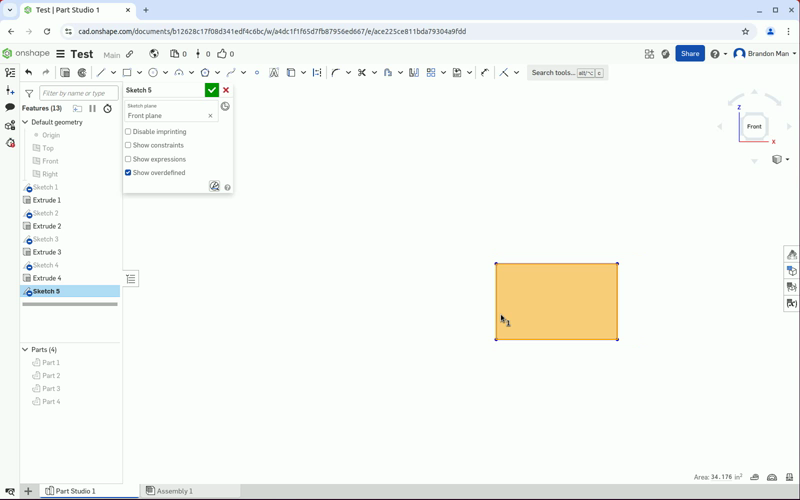
scroll(-6)
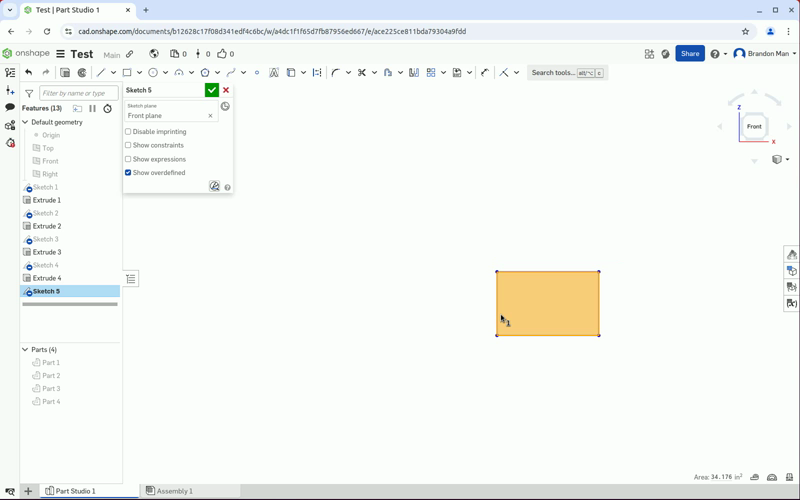
scroll(-6)
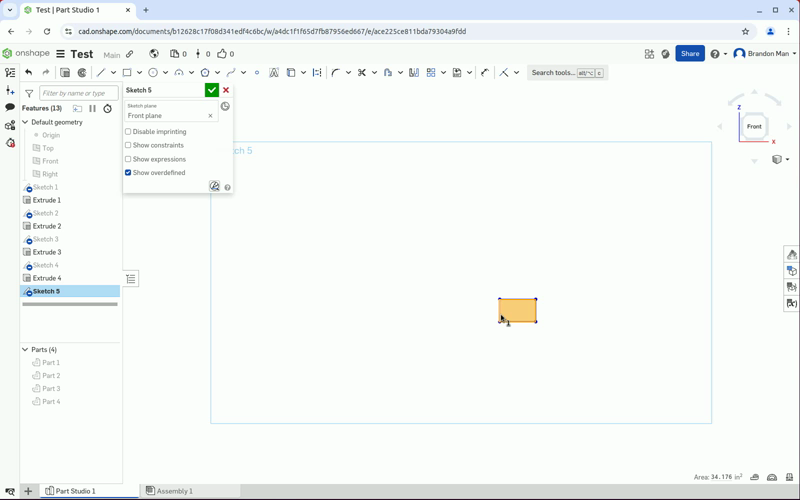
mouse_move(73, 352)
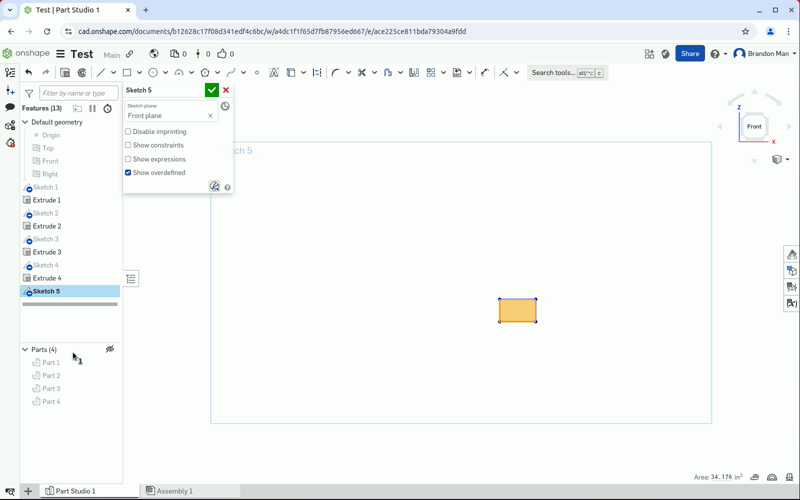
key(shift+y)
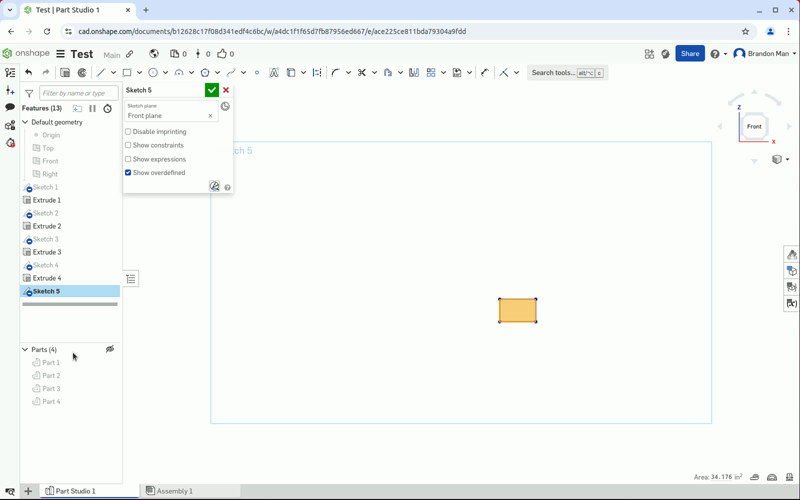
key(shift+e)
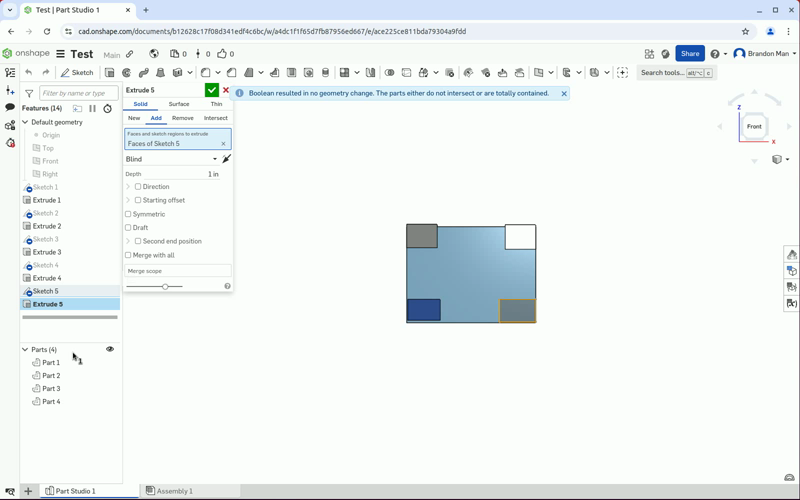
mouse_move(143, 106)
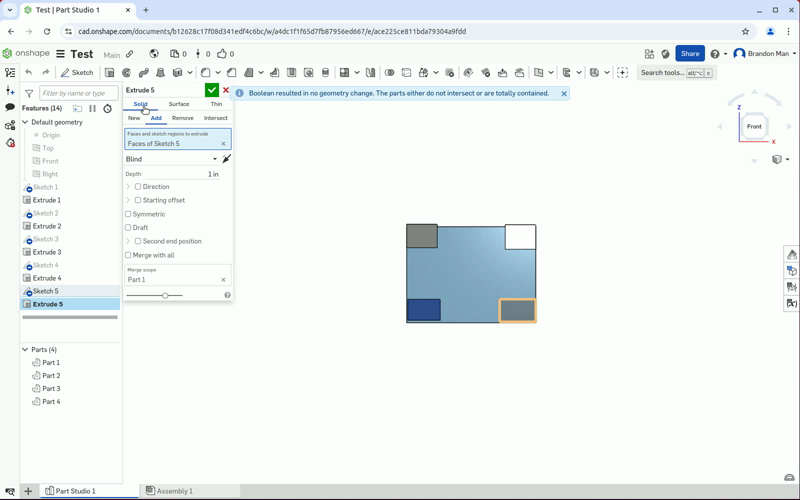
click(143, 106)
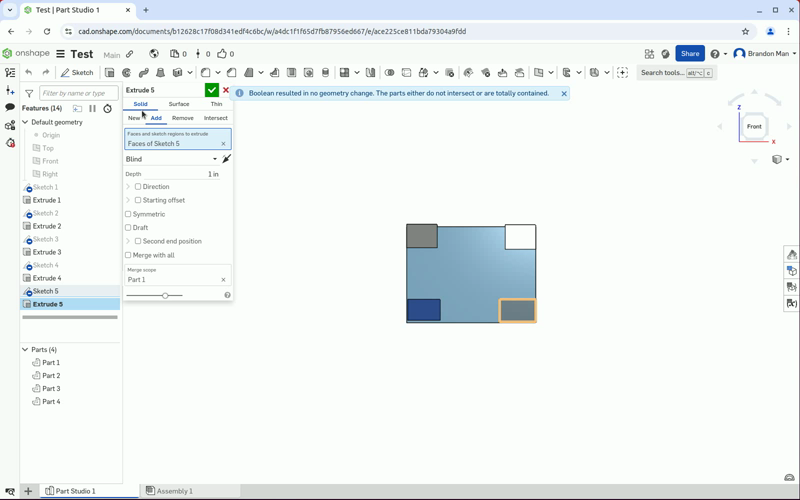
mouse_move(137, 120)
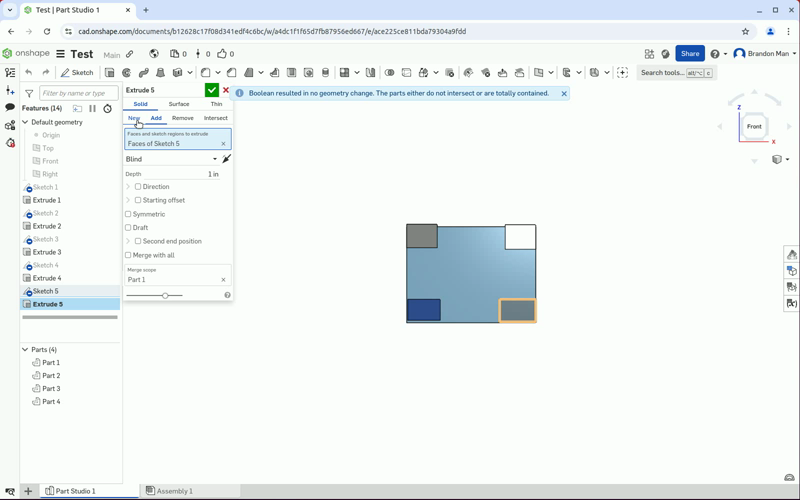
click(137, 120)
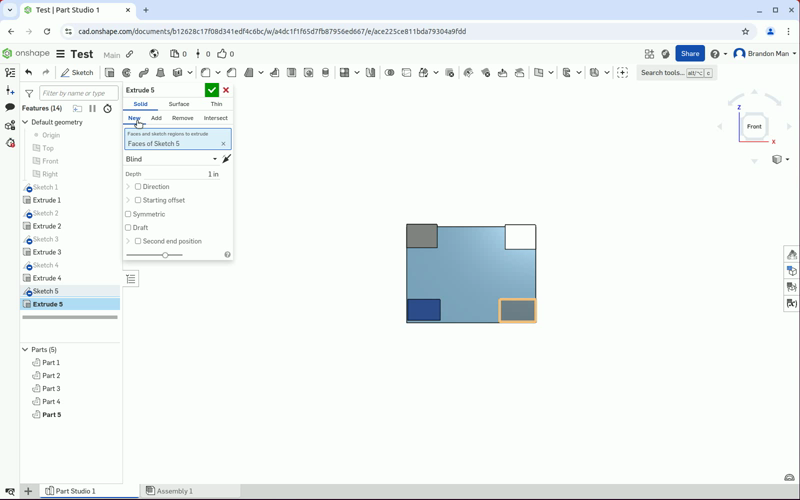
key(tab, 4)
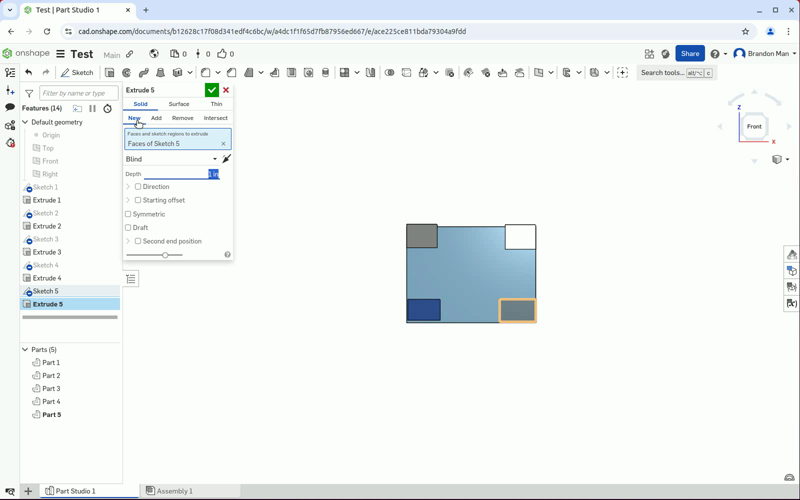
text(23.108)
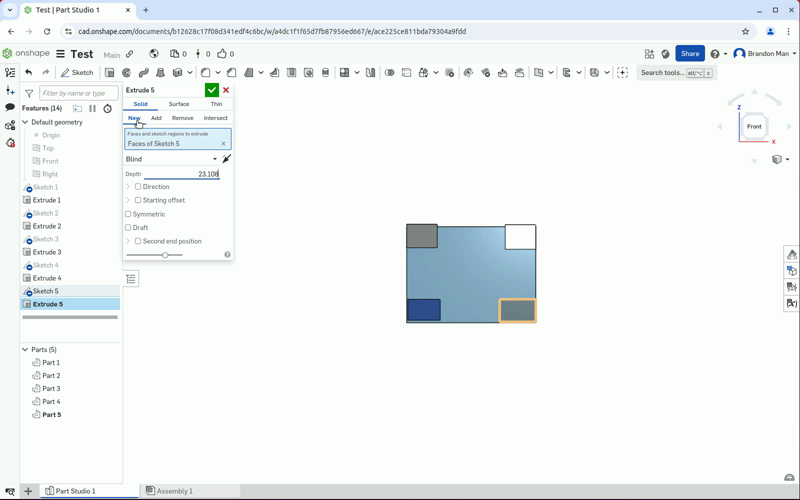
key(enter)
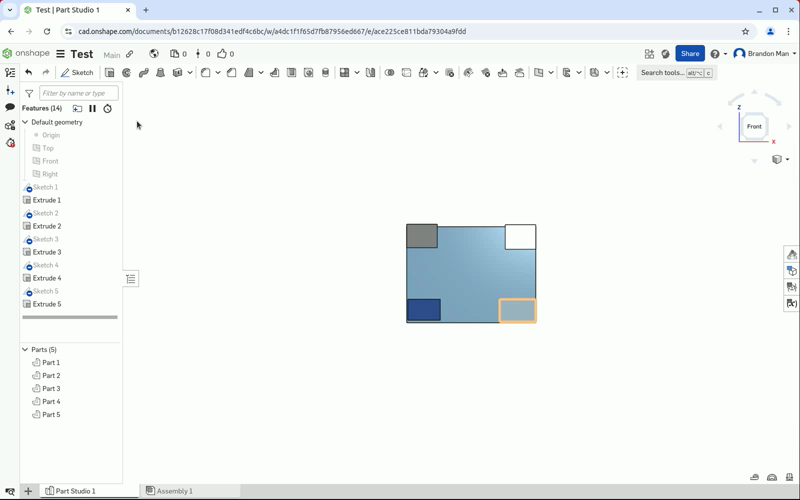
key(shift+h)
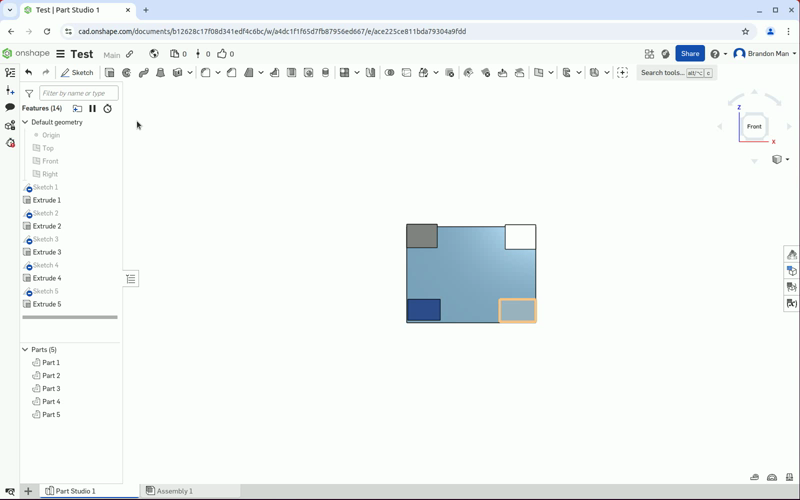
key(shift+h)
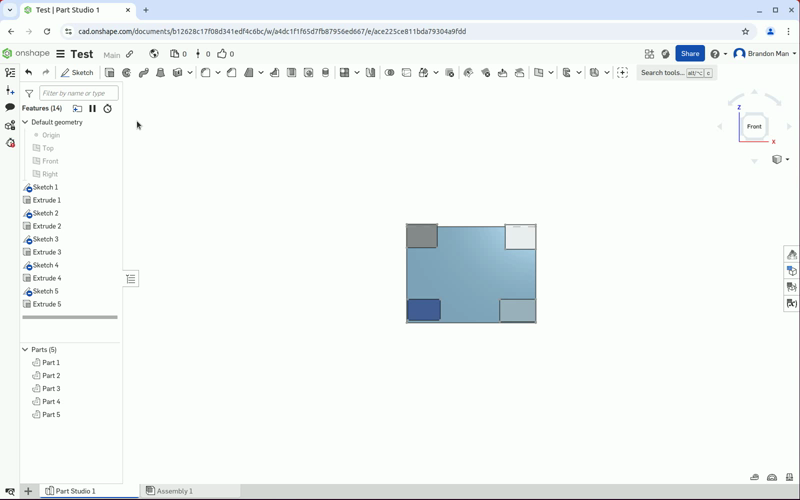
key(shift+7)
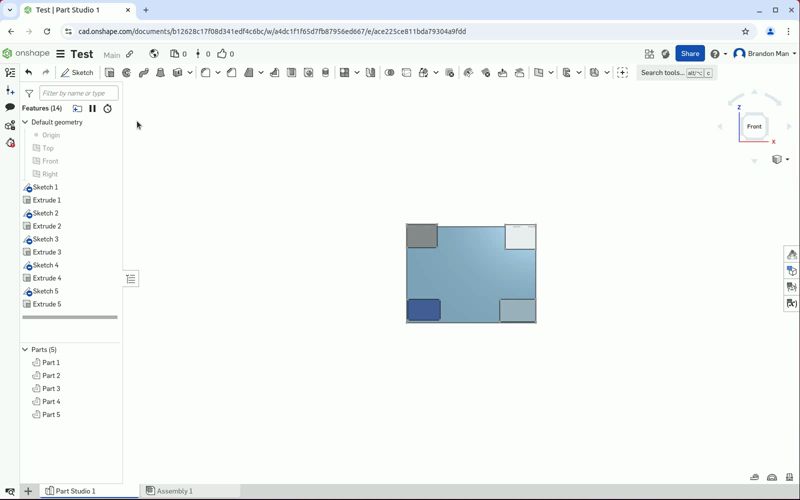
key(left, 2)
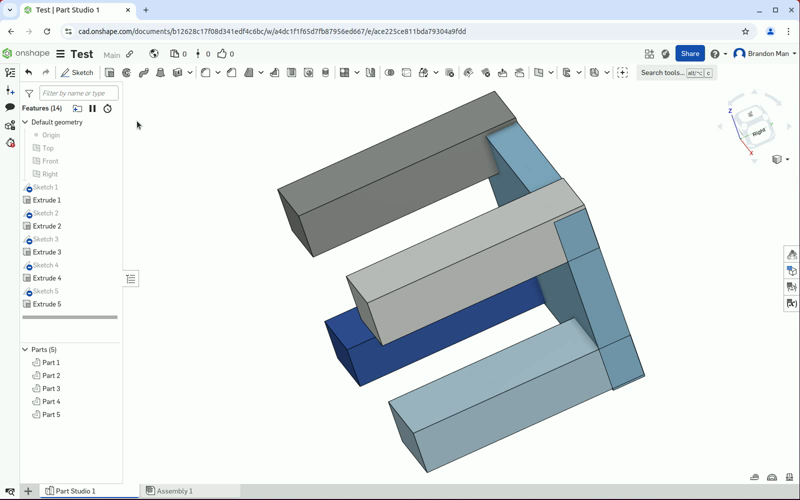
key(down, 2)
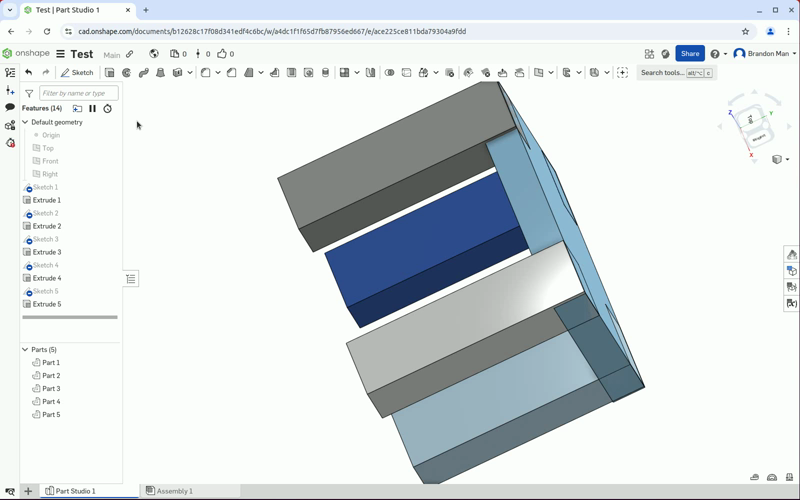
key(up, 2)
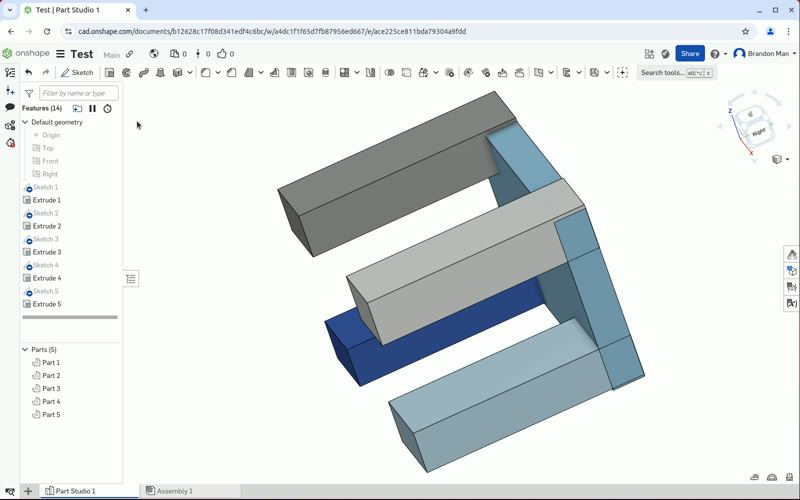
key(right, 2)
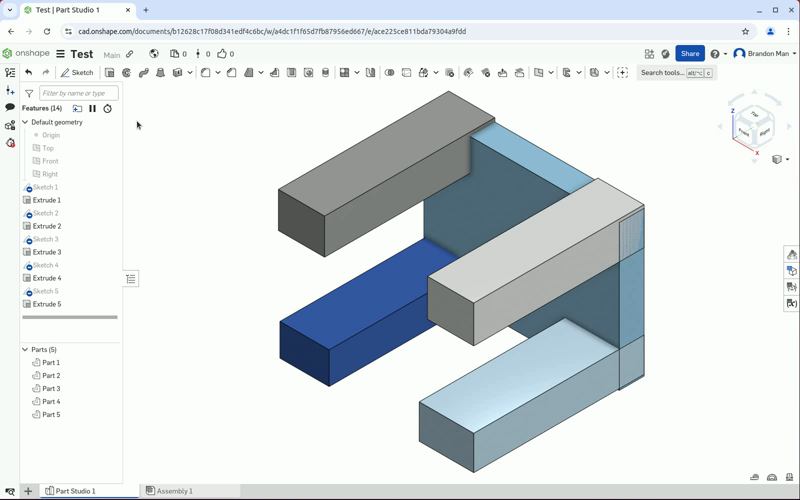
mouse_move(73, 189)
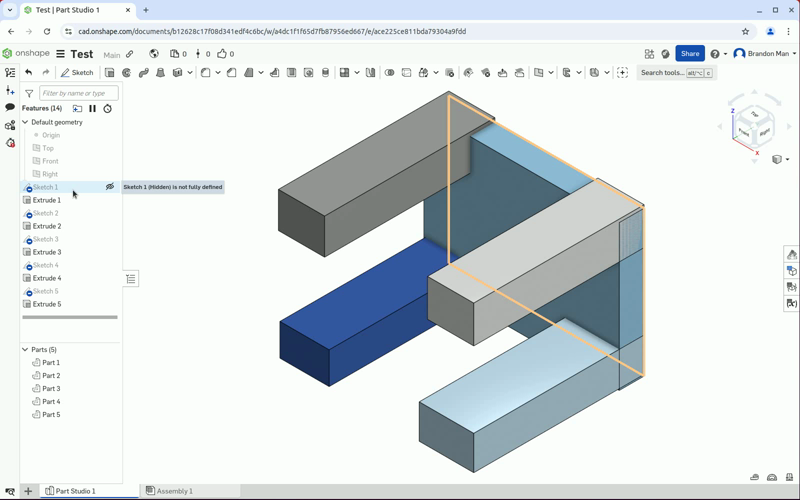
click(73, 189)